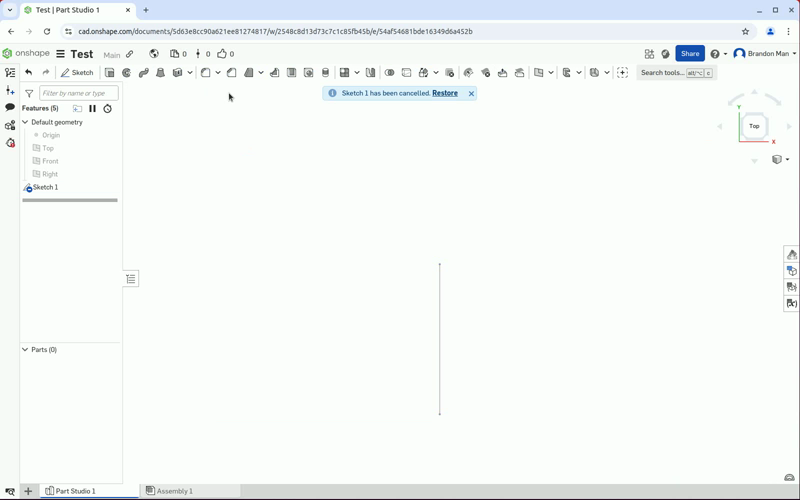
key(shift+h)
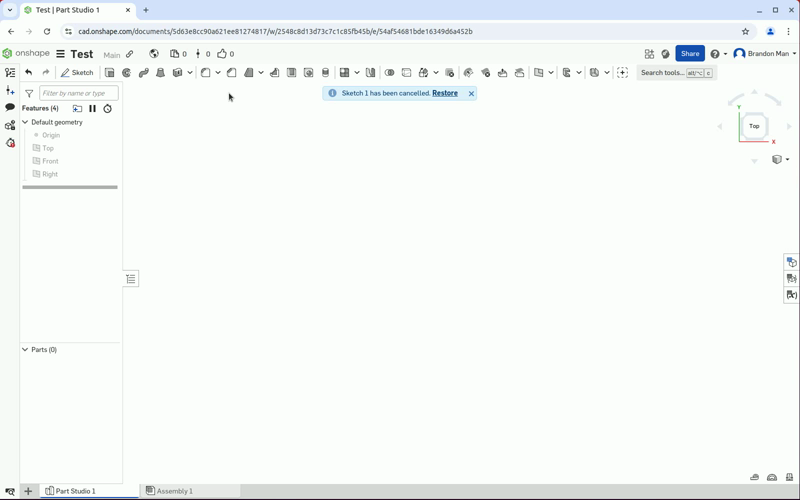
mouse_move(73, 352)
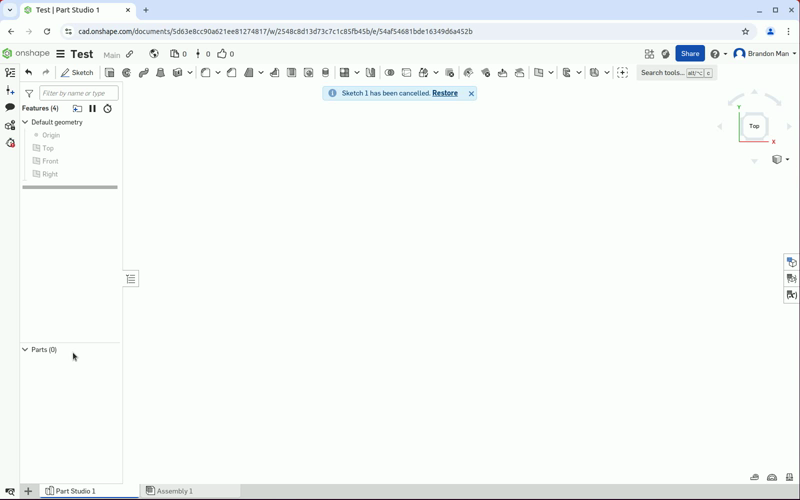
key(y)
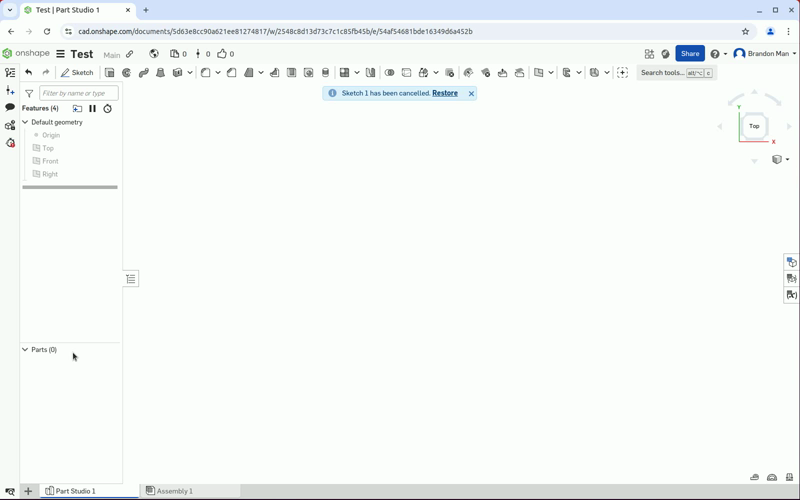
key(shift+p)
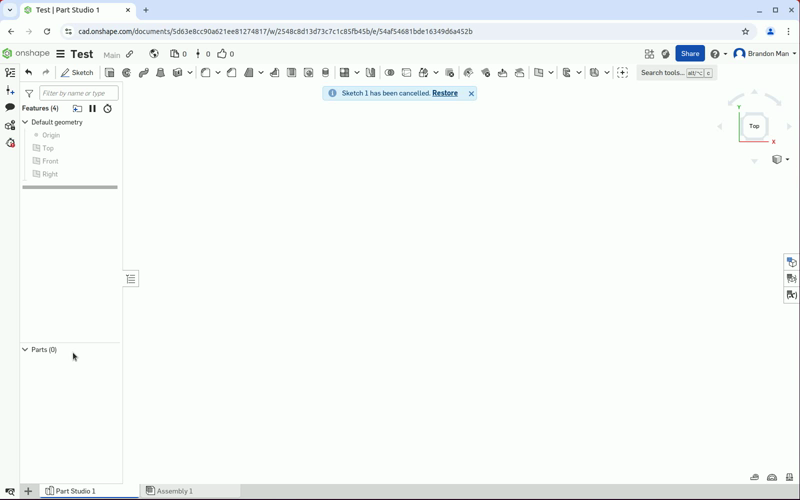
key(space)
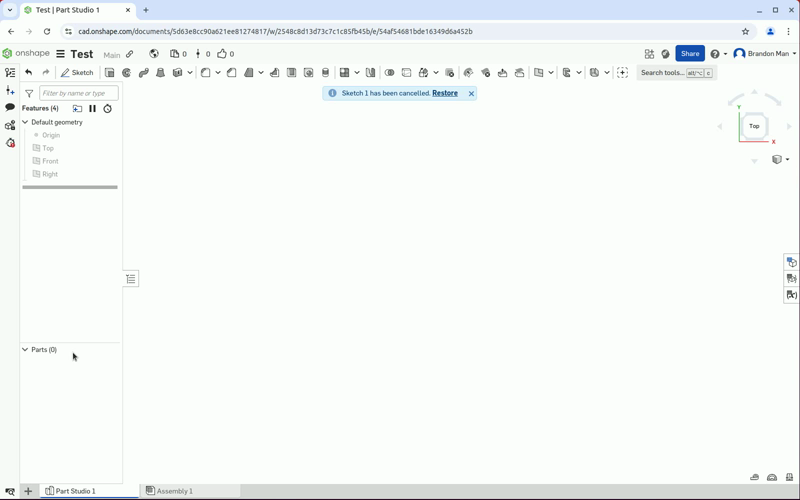
key_down(shift)
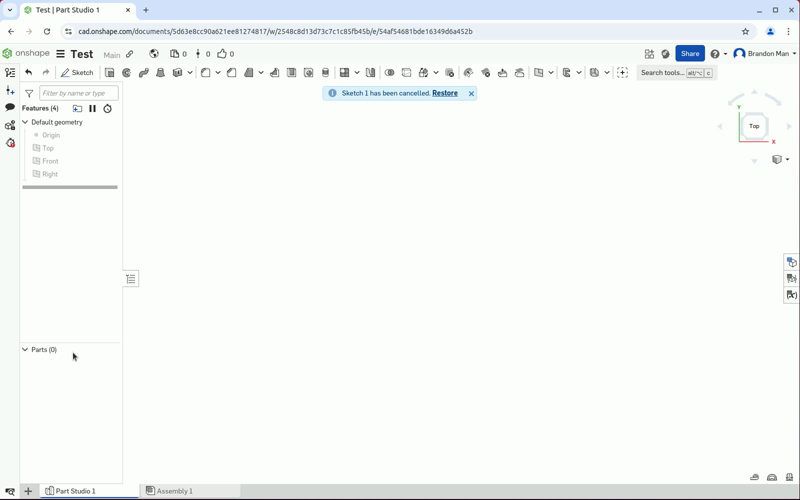
key(up)
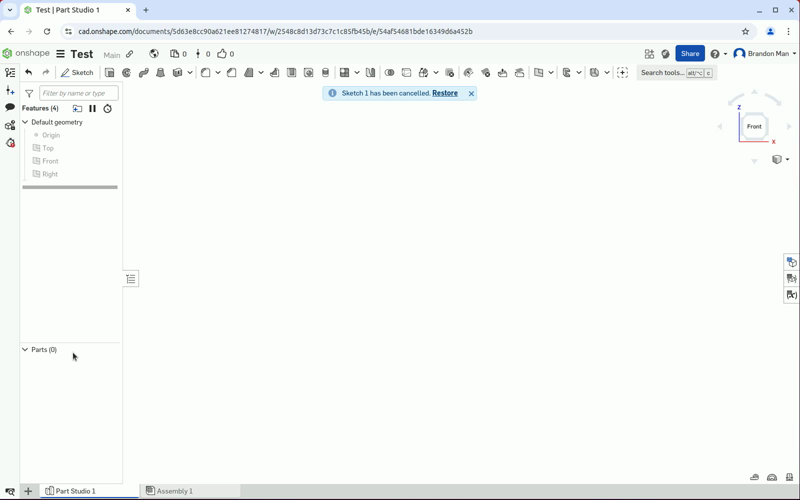
key_up(shift)
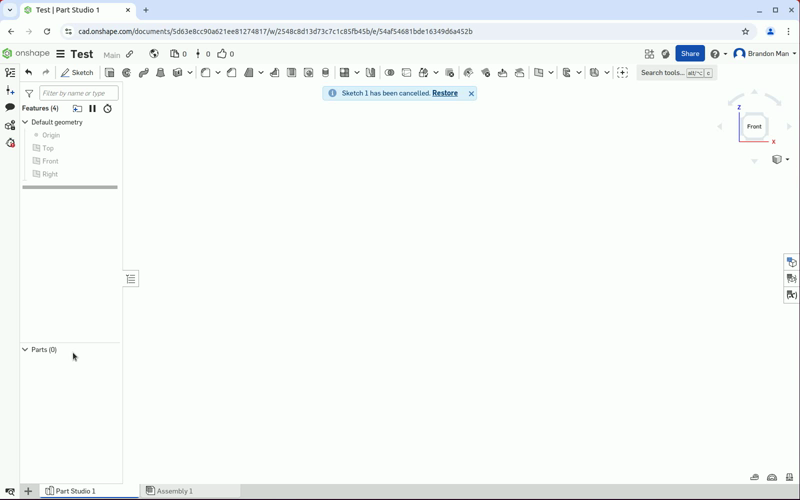
mouse_move(73, 352)
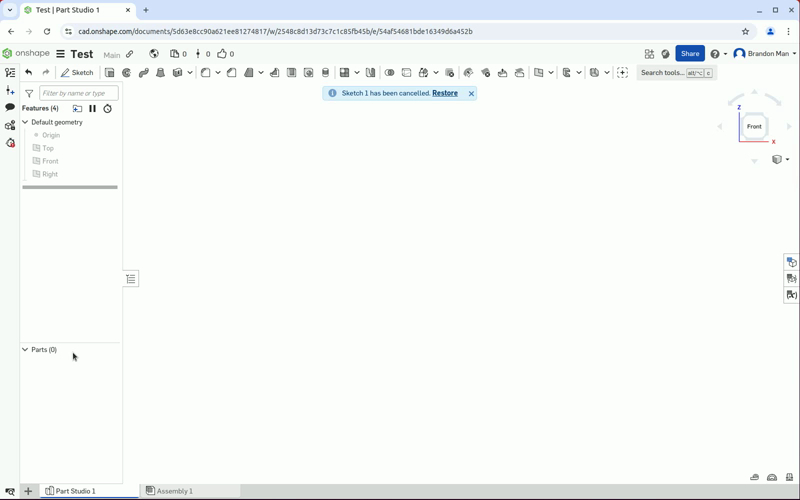
key(shift+y)
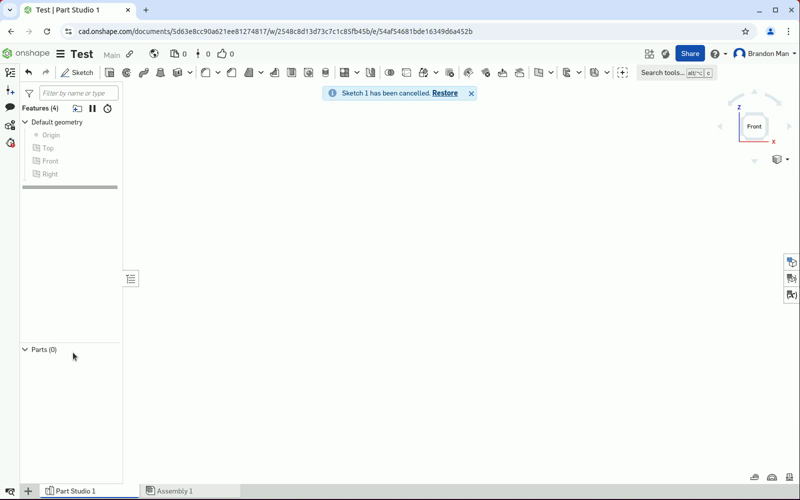
key(shift+s)
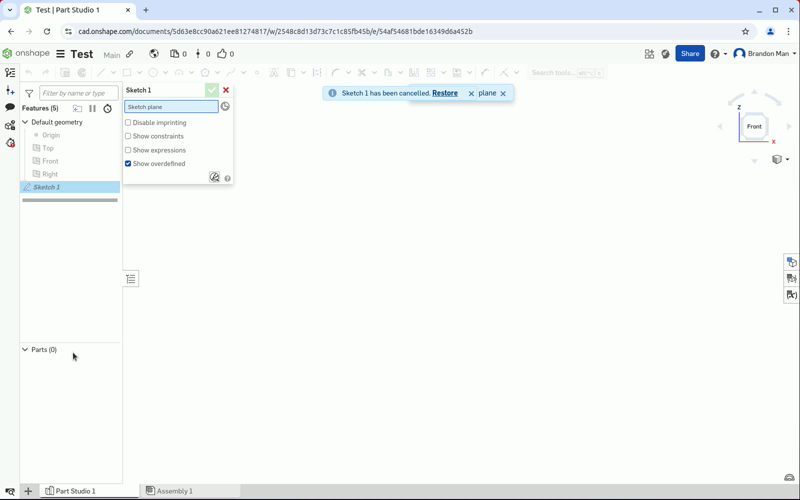
mouse_move(73, 163)
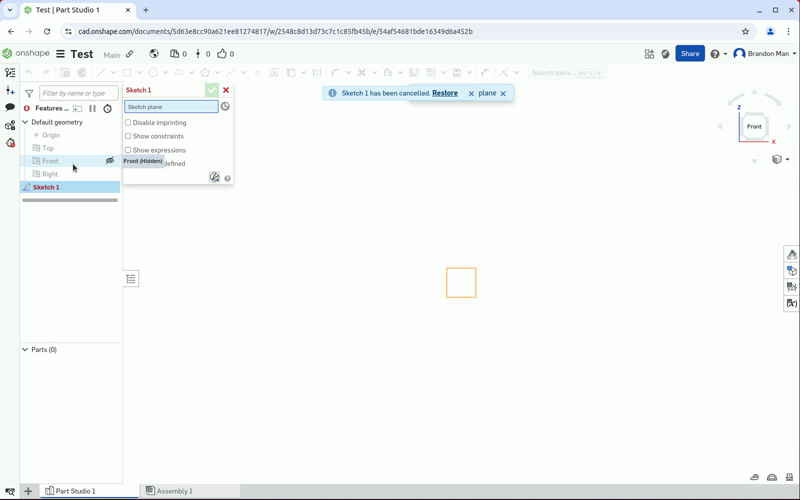
click(73, 163)
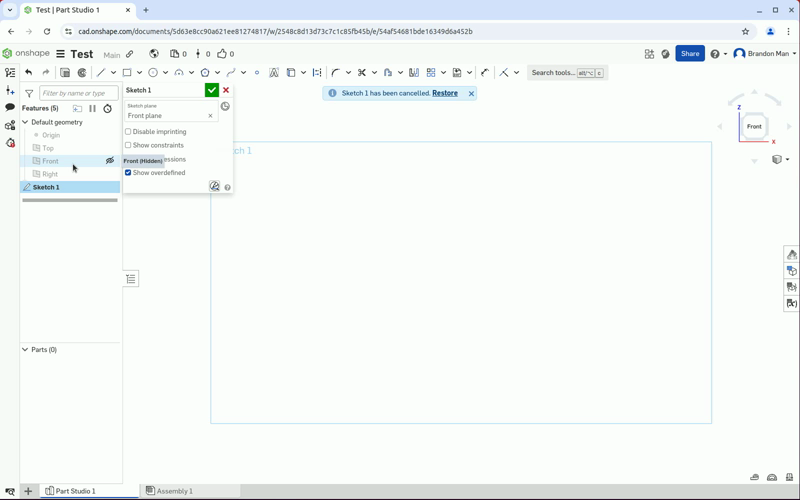
mouse_move(73, 352)
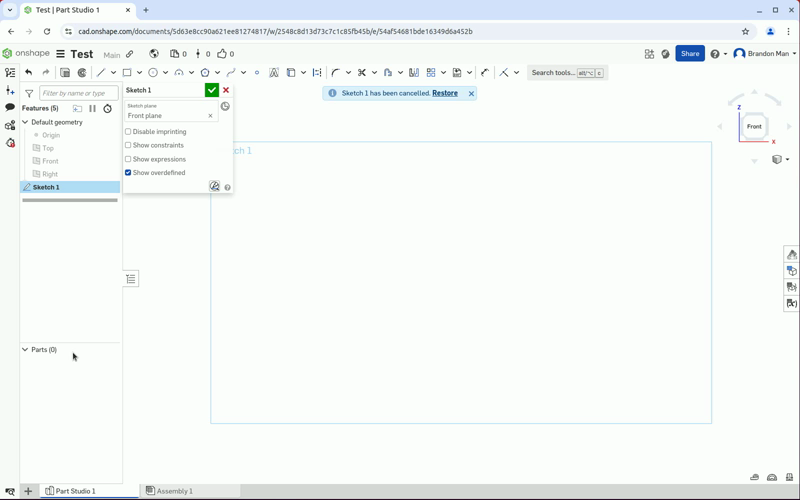
key(y)
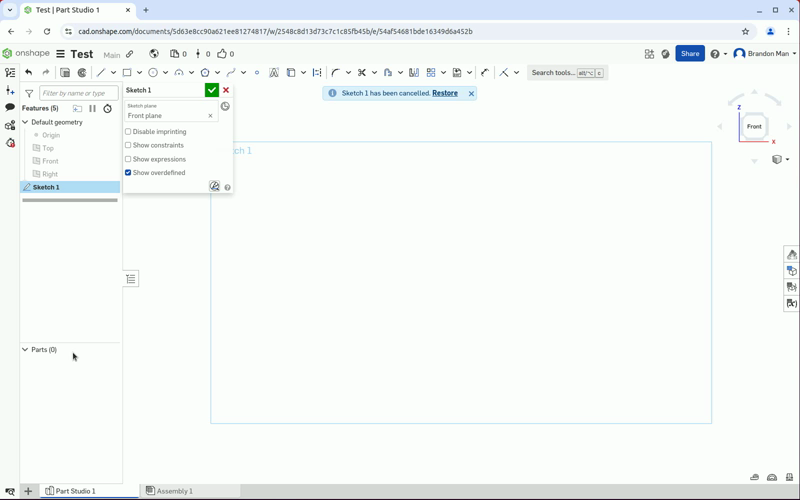
key(c)
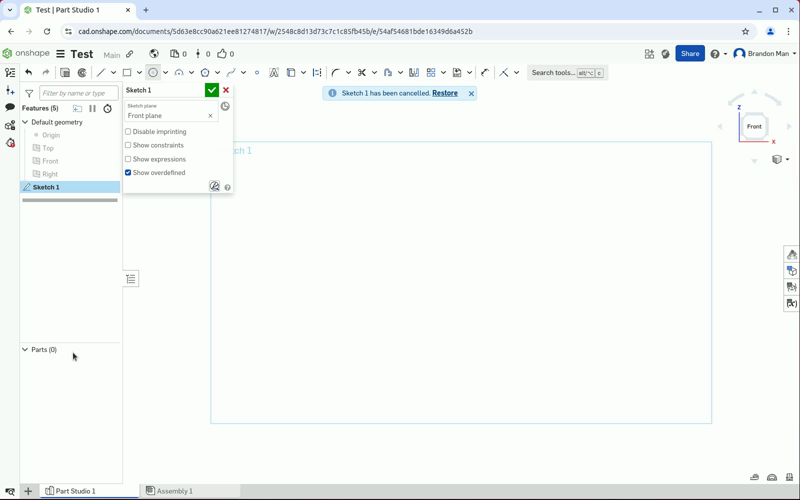
key_down(shift)
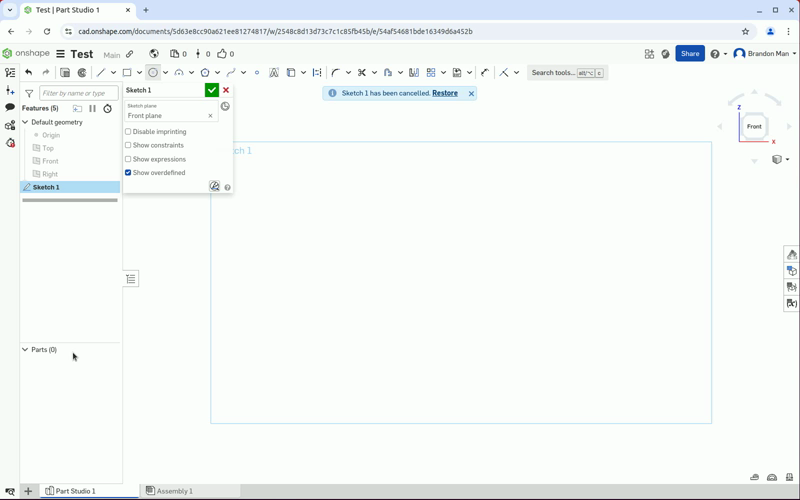
mouse_move(460, 282)
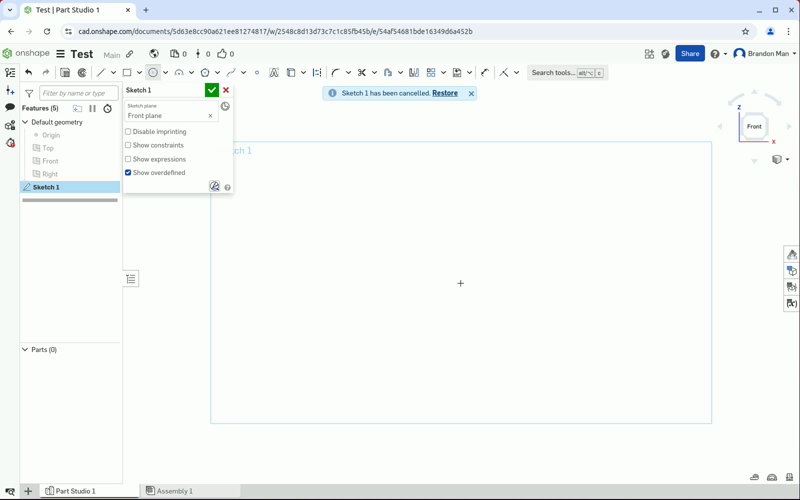
click(460, 282)
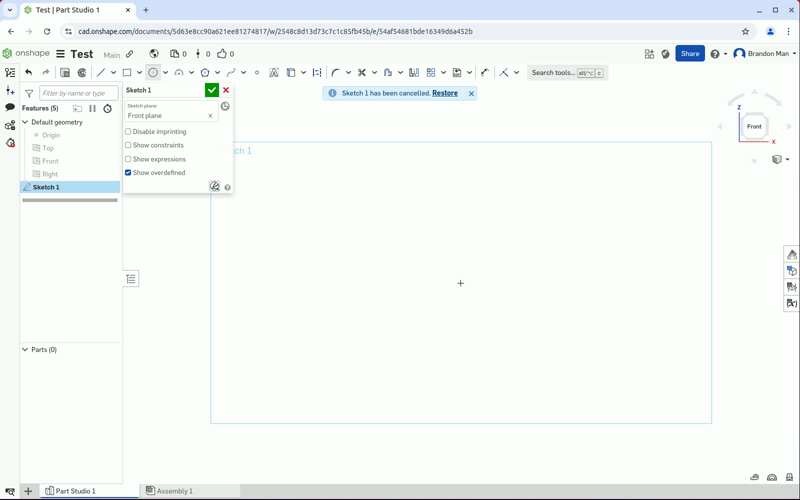
key_up(shift)
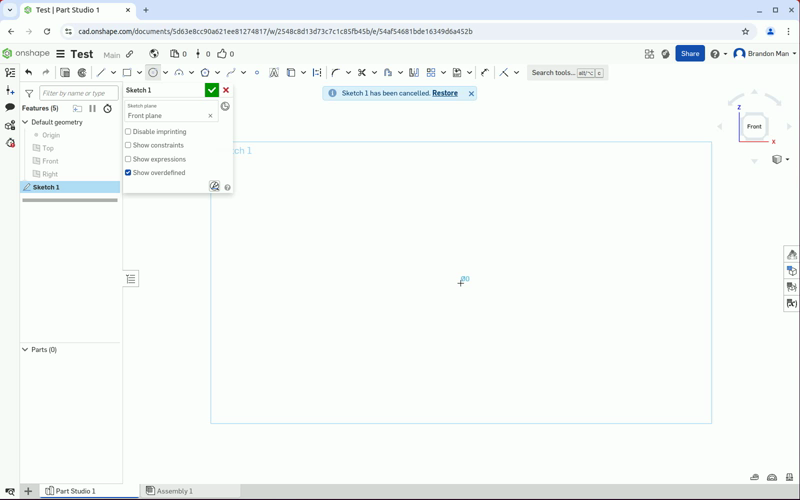
mouse_move(470, 282)
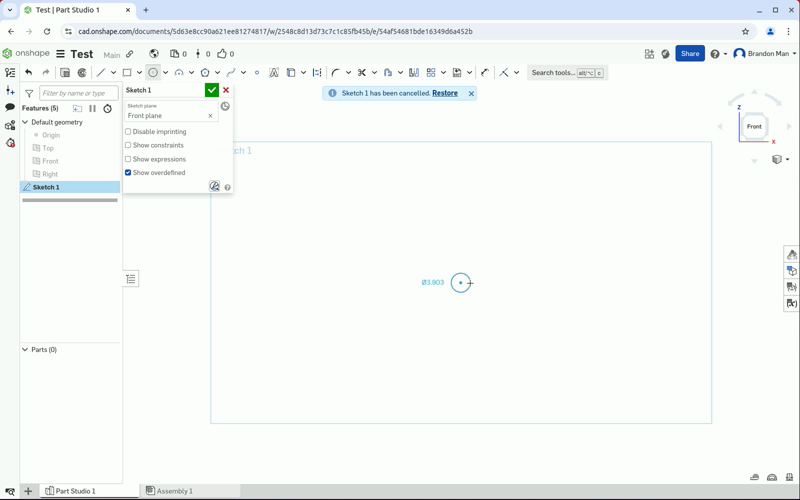
click(470, 282)
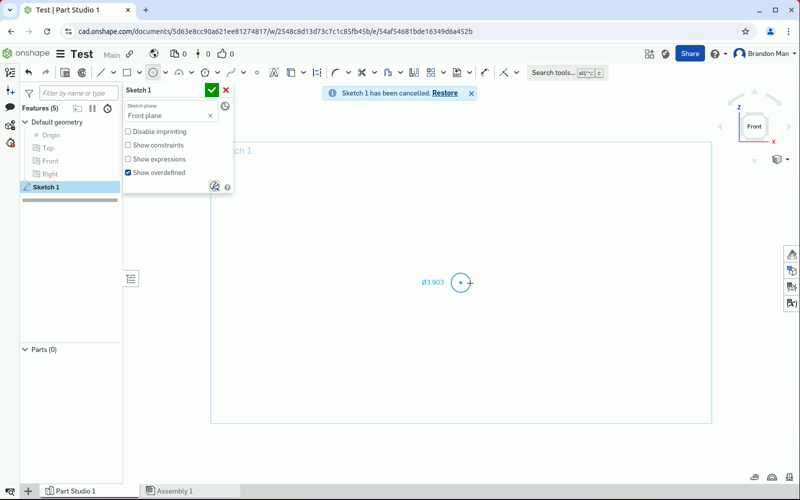
key(esc)
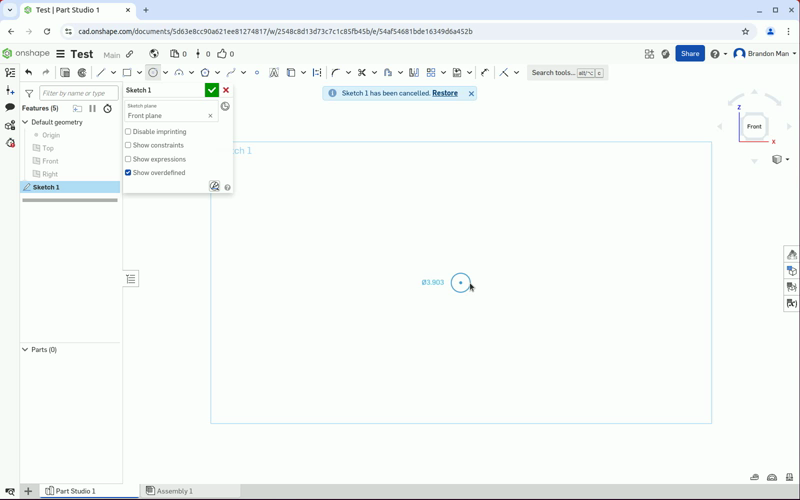
key(c)
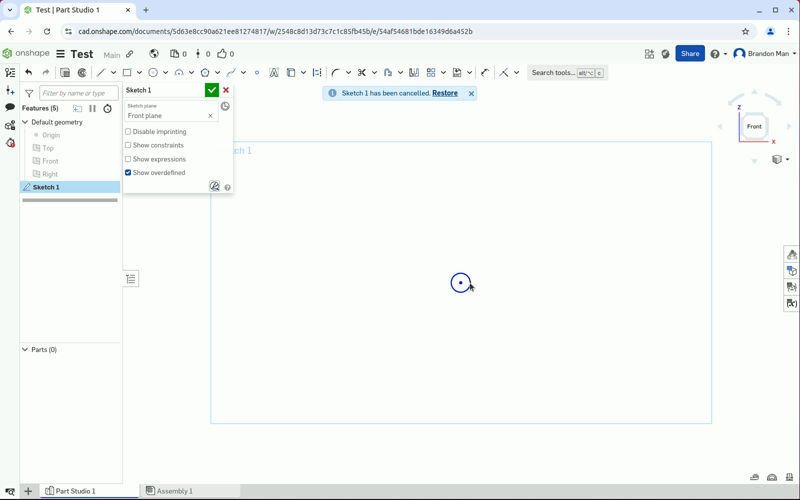
key_down(shift)
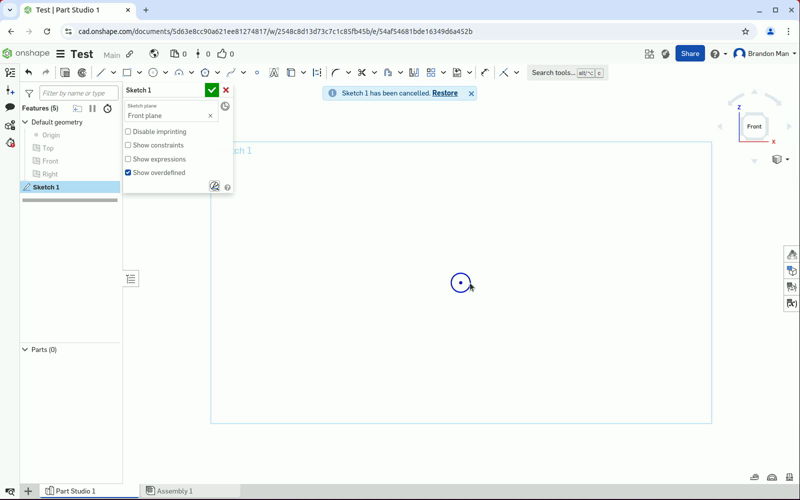
mouse_move(460, 282)
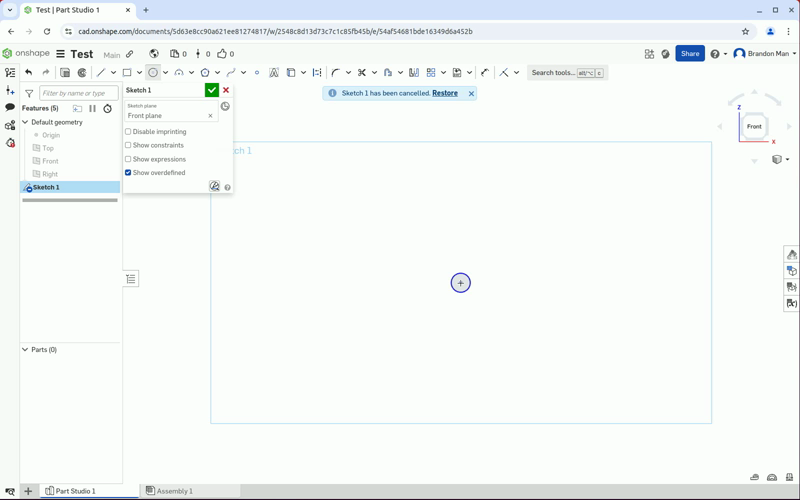
click(460, 282)
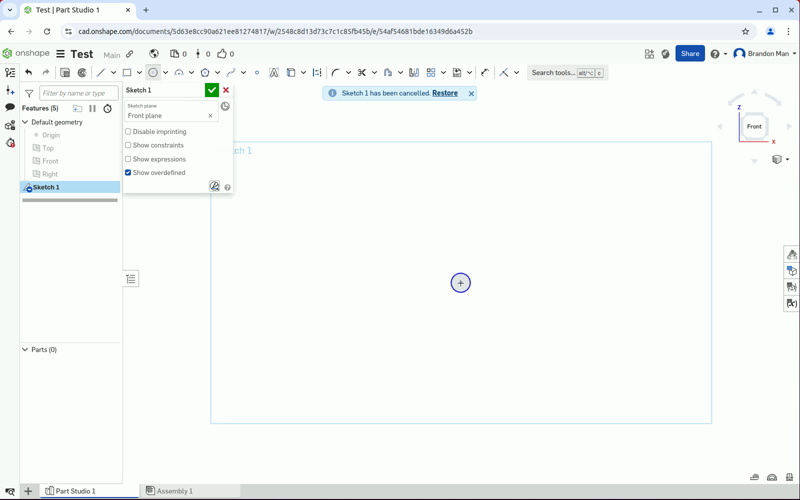
key_up(shift)
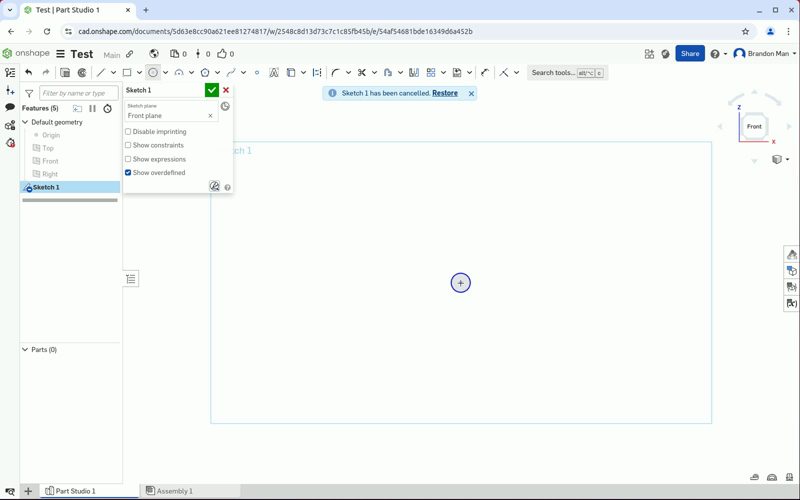
mouse_move(466, 282)
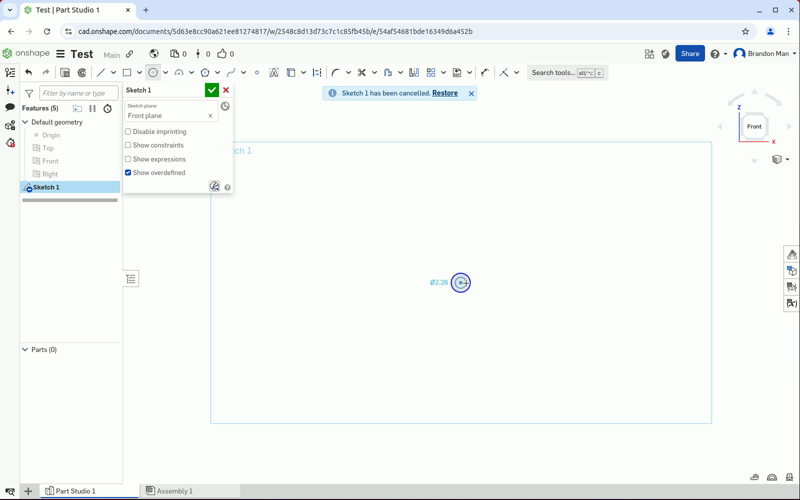
scroll(6)
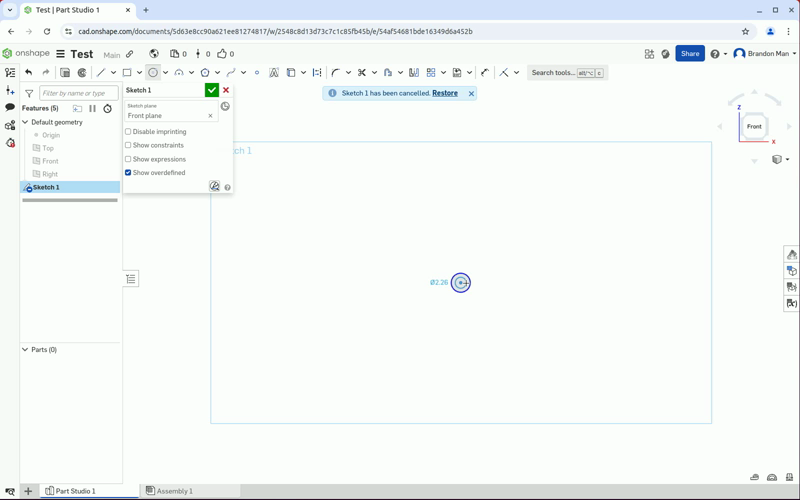
scroll(6)
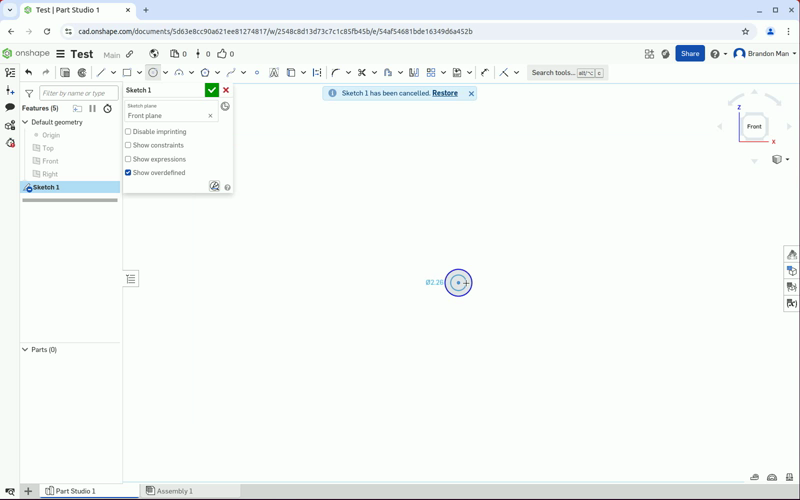
scroll(6)
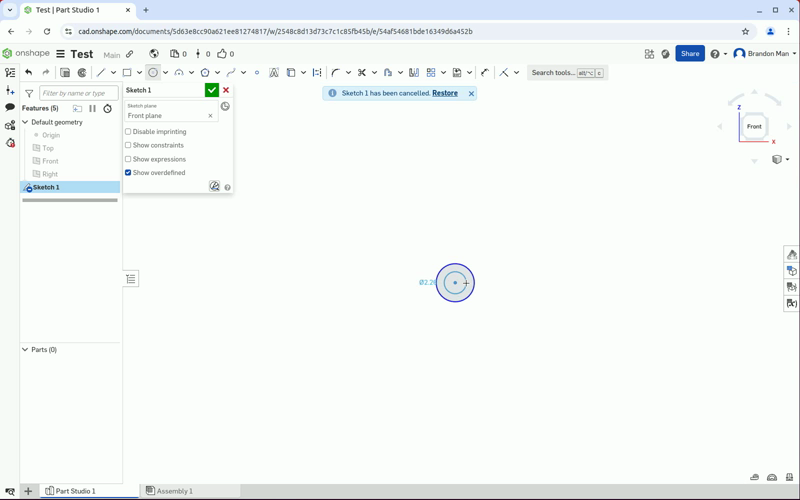
scroll(6)
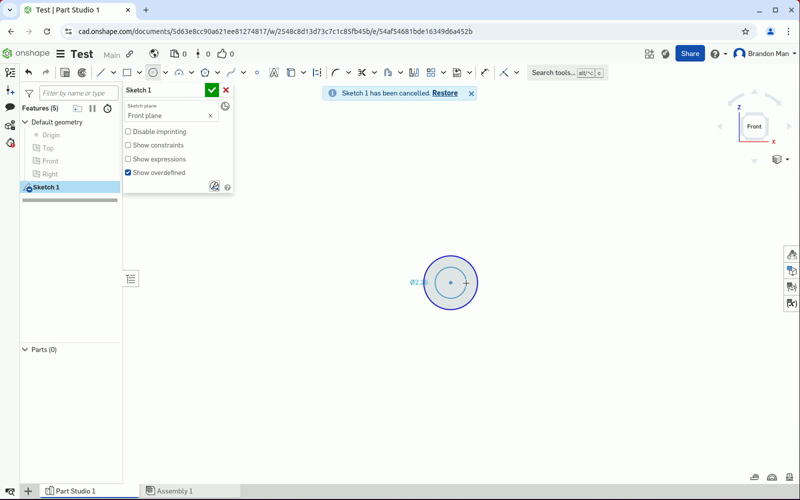
scroll(6)
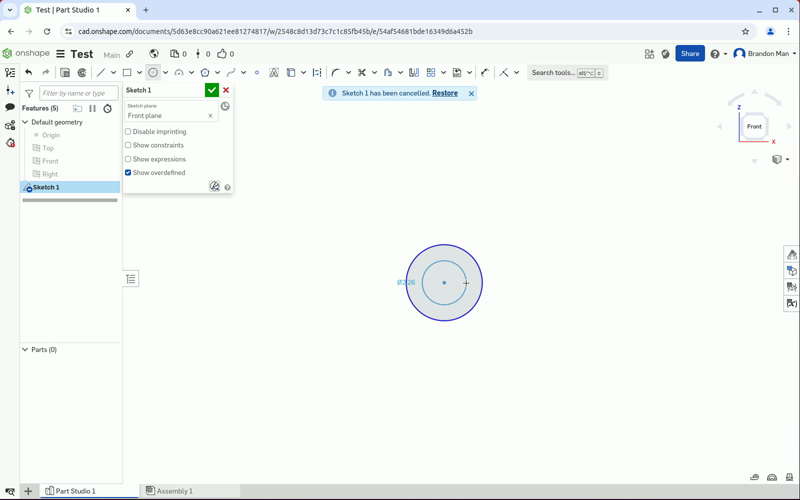
scroll(6)
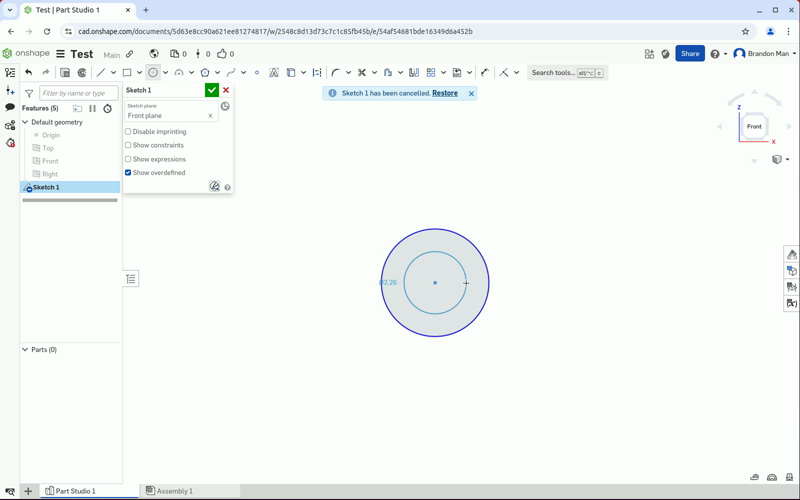
scroll(6)
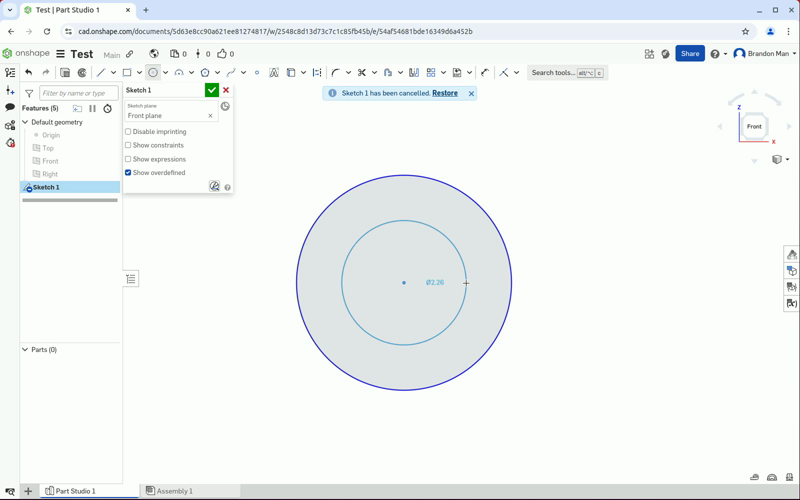
click(466, 282)
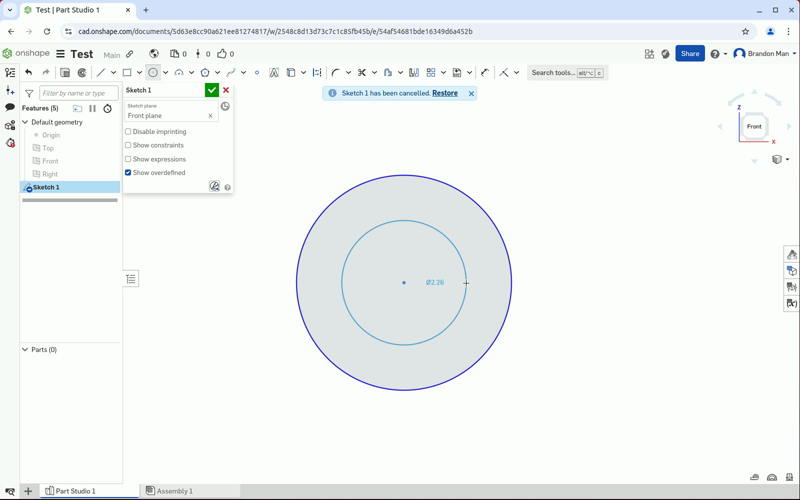
scroll(-6)
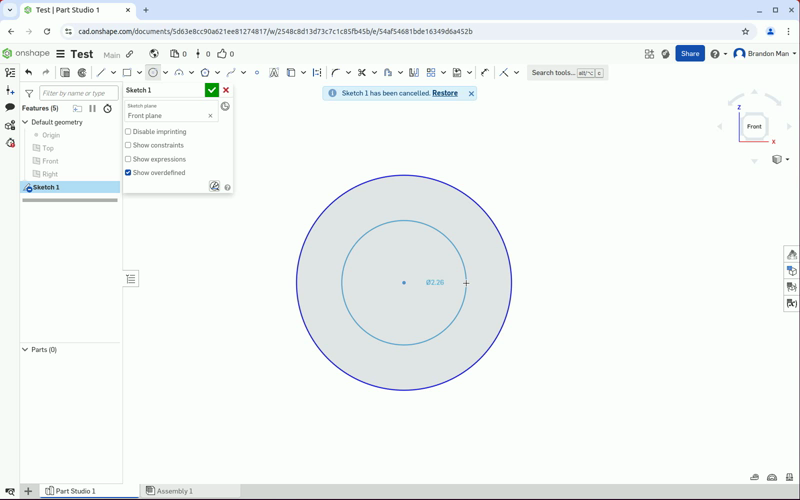
scroll(-6)
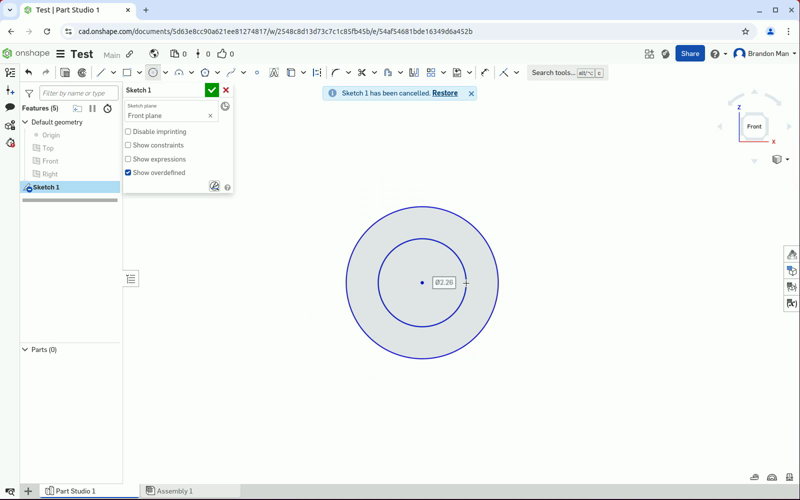
scroll(-6)
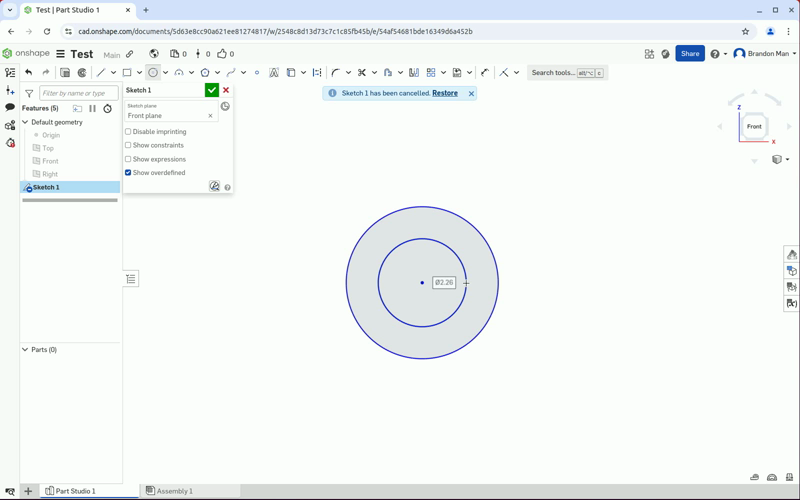
scroll(-6)
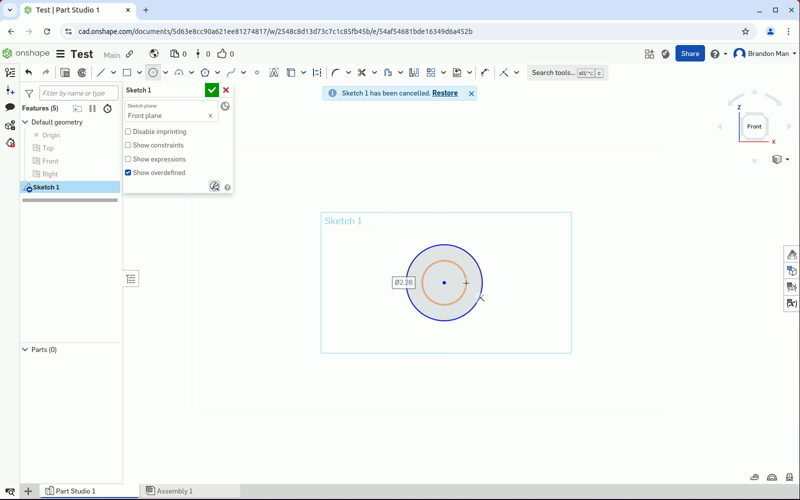
scroll(-6)
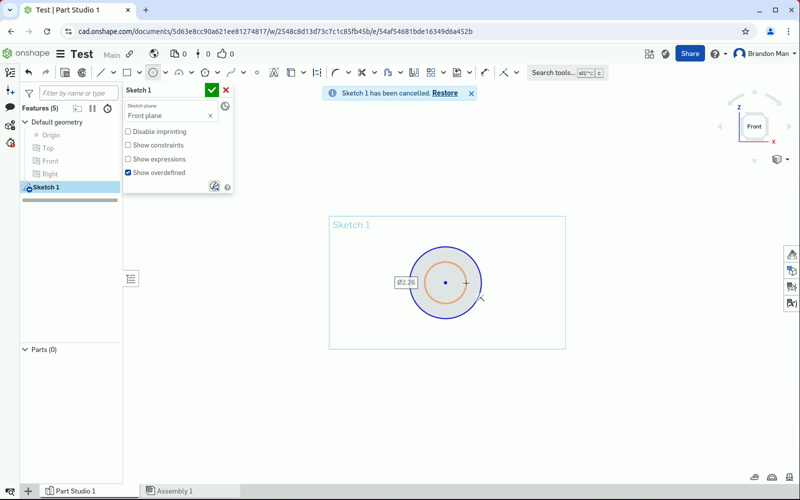
scroll(-6)
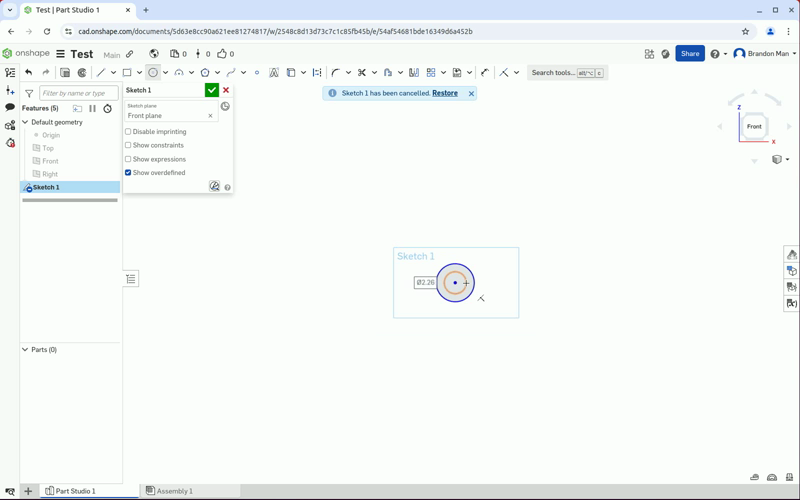
scroll(-6)
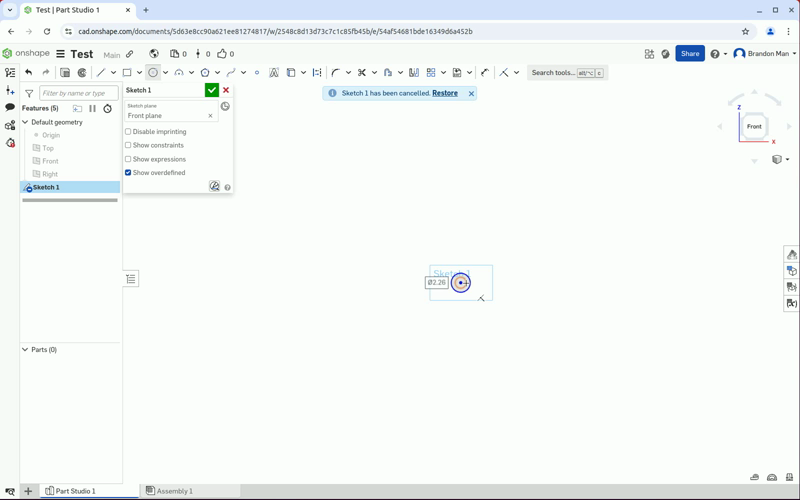
key(esc)
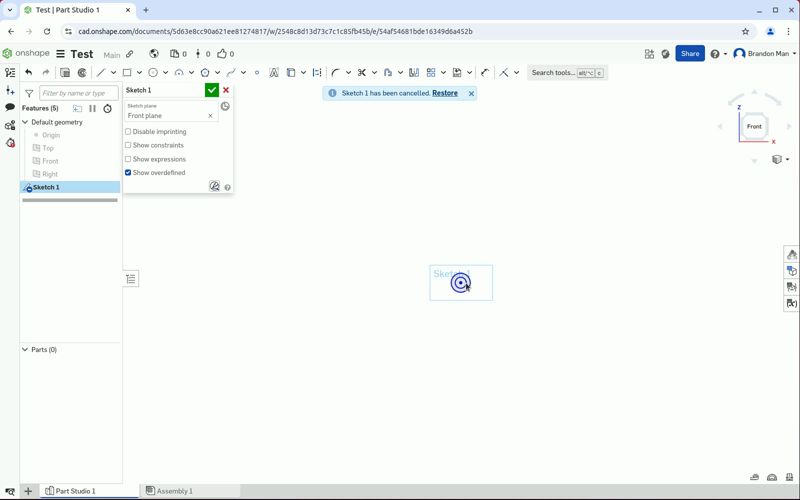
mouse_move(455, 278)
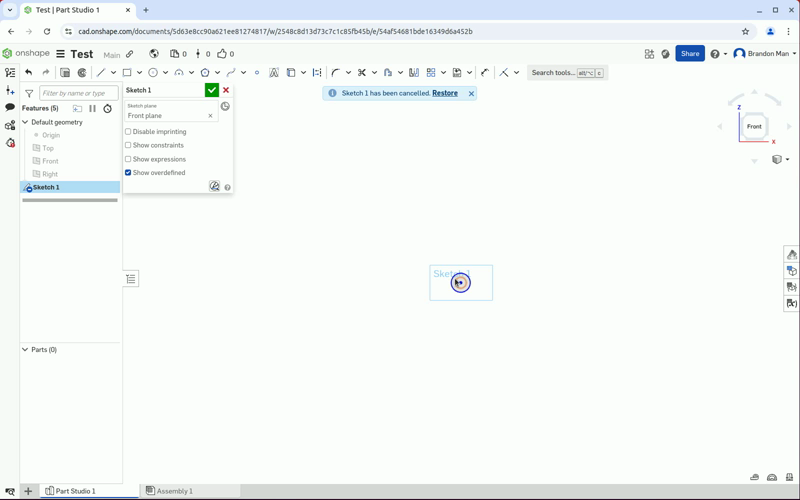
scroll(6)
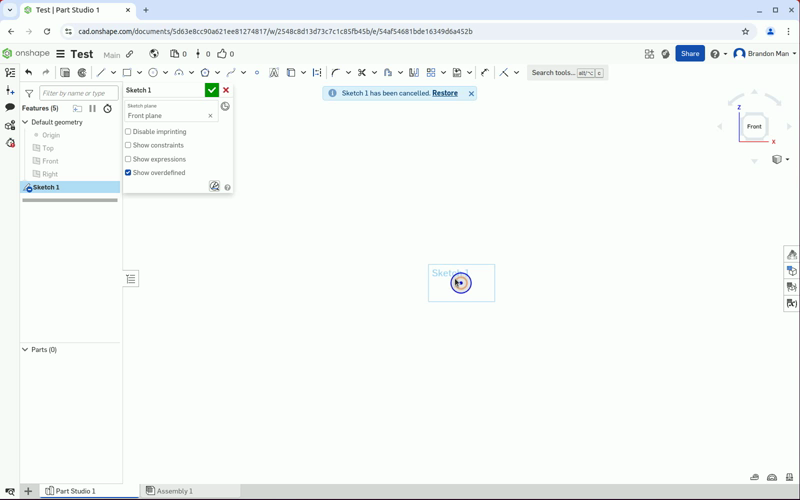
scroll(6)
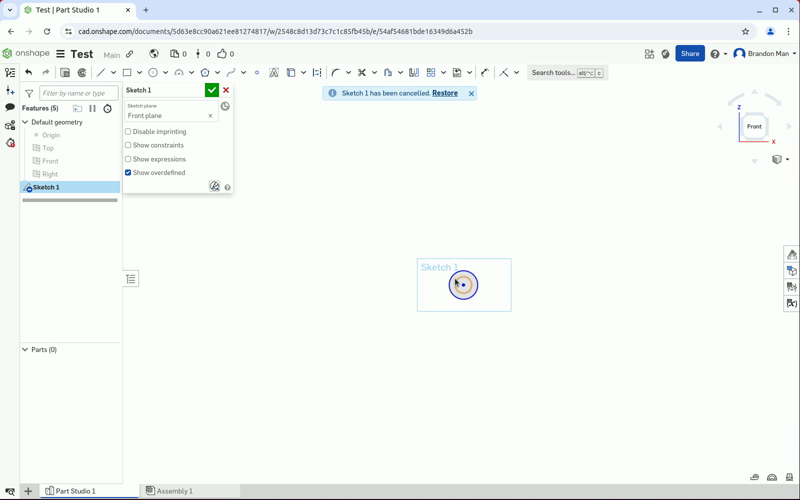
scroll(6)
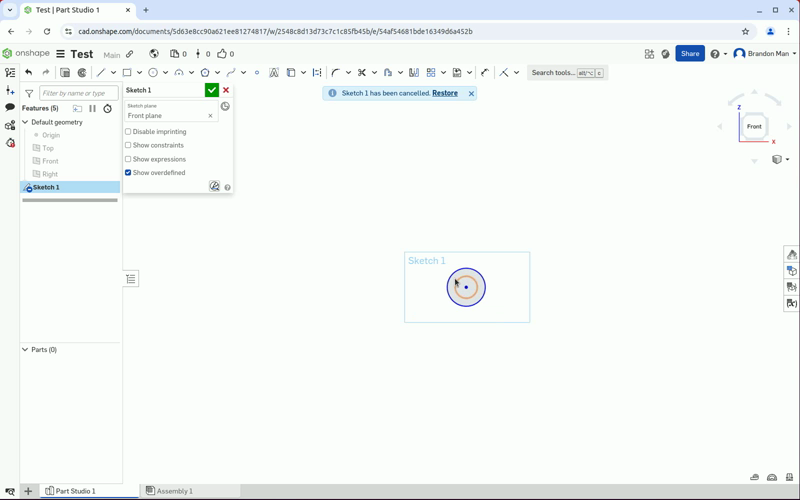
scroll(6)
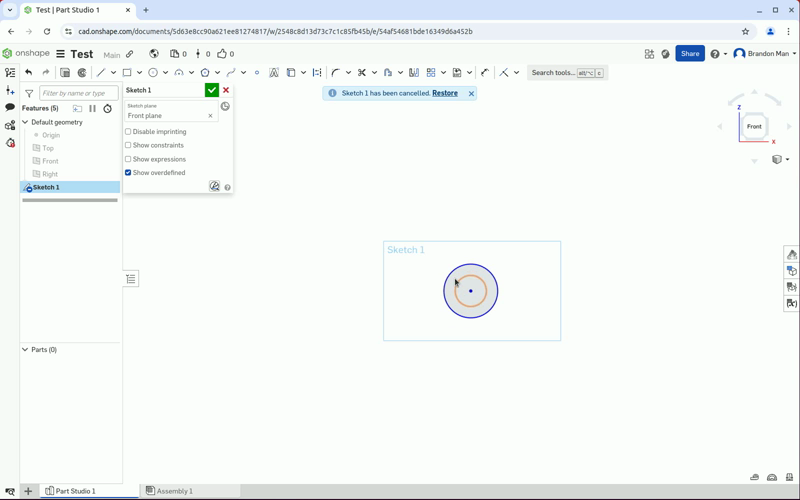
scroll(6)
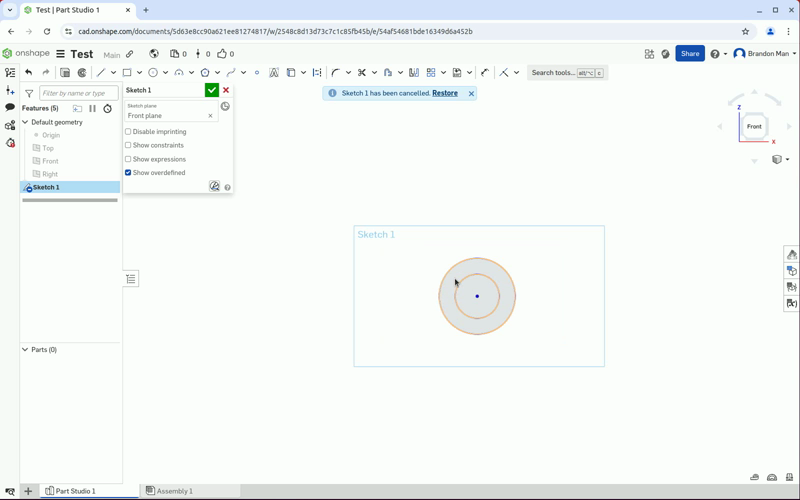
scroll(6)
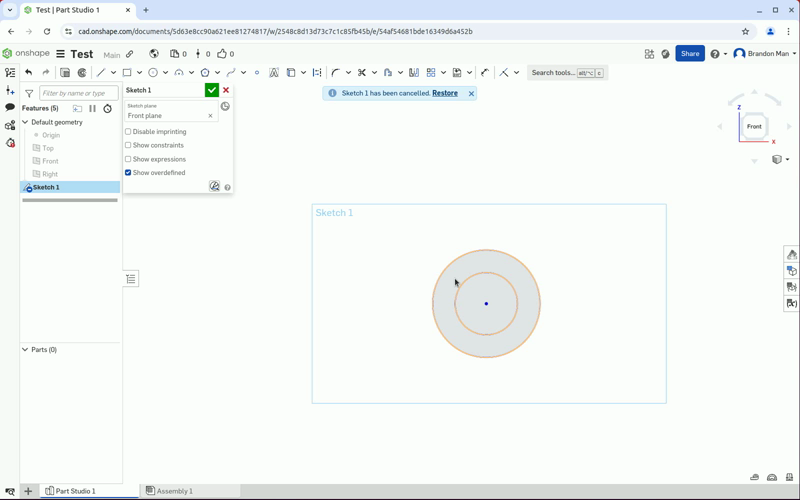
scroll(6)
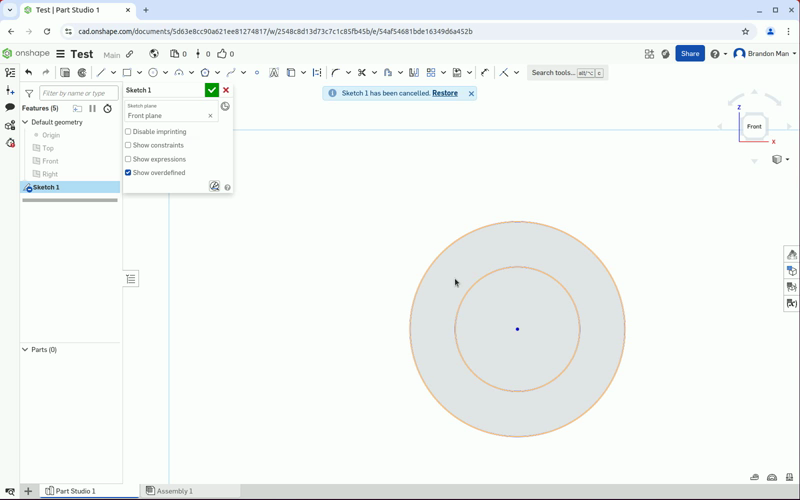
click(455, 278)
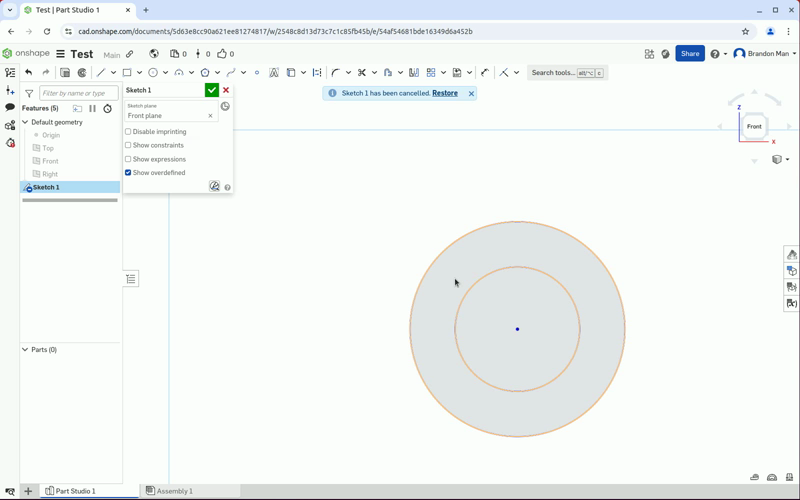
scroll(-6)
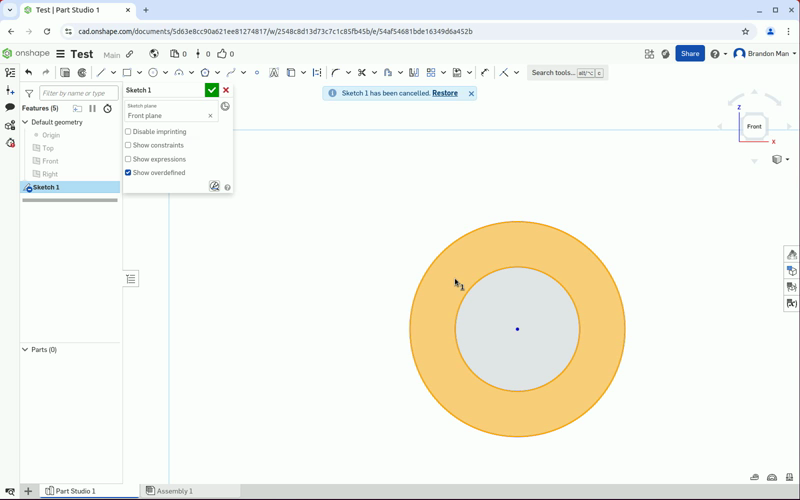
scroll(-6)
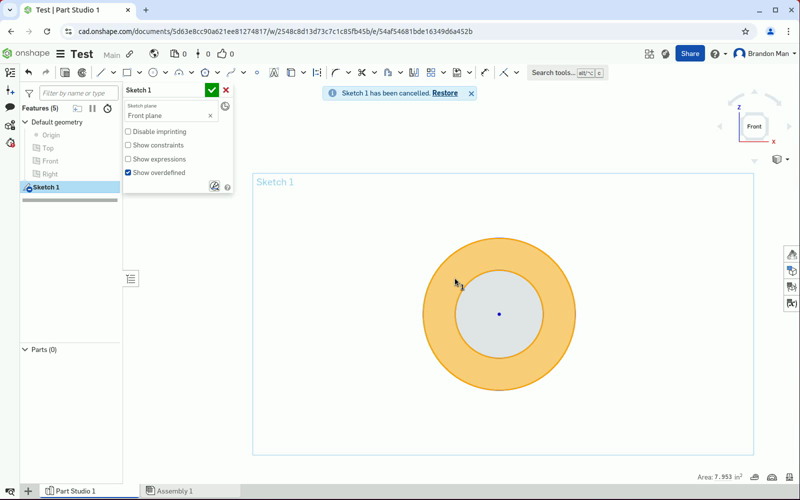
scroll(-6)
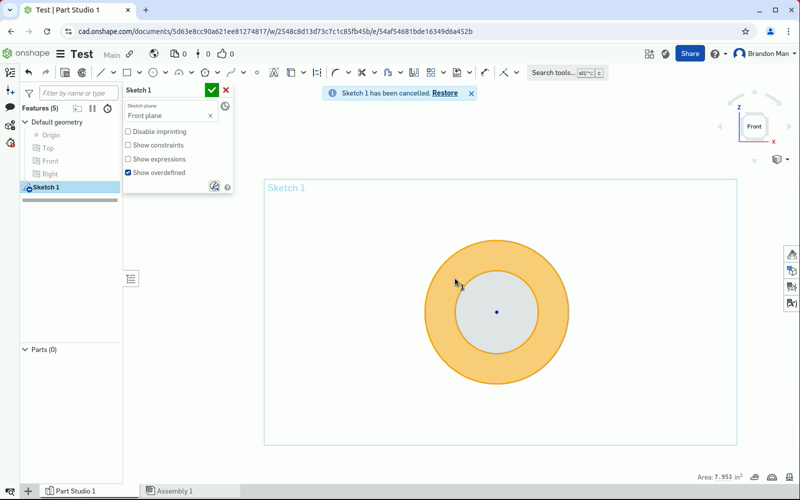
scroll(-6)
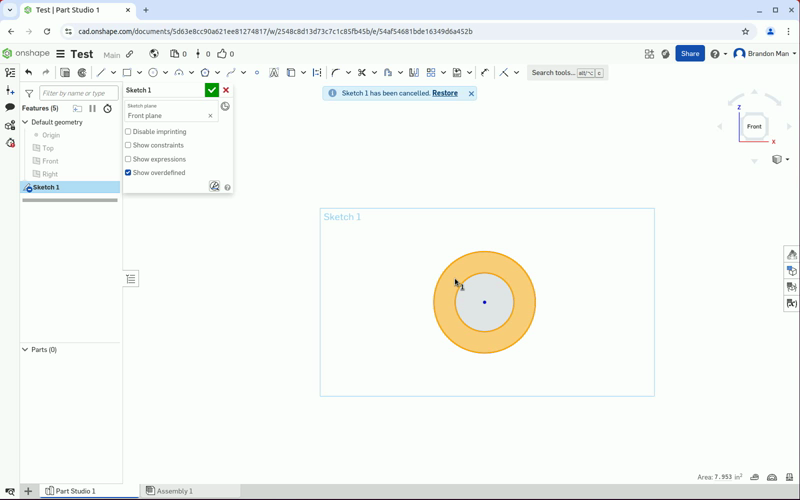
scroll(-6)
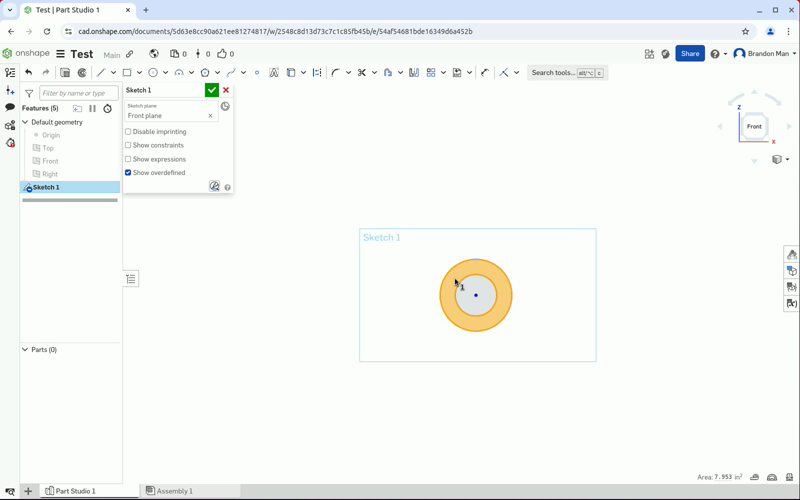
scroll(-6)
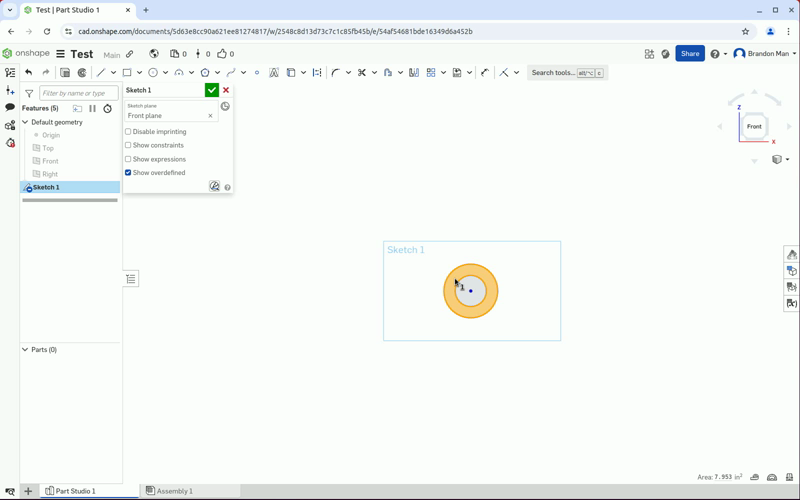
scroll(-6)
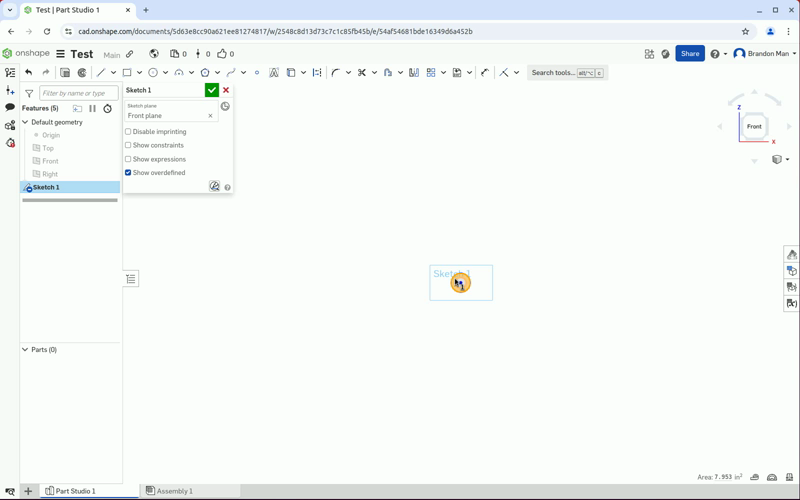
mouse_move(73, 352)
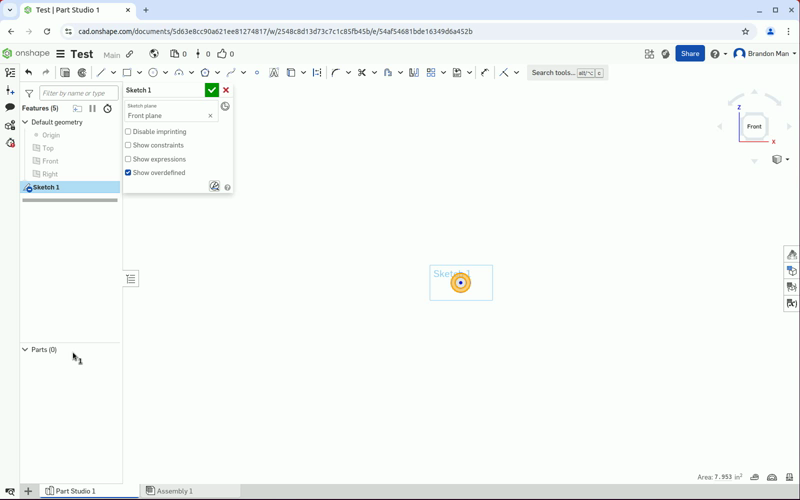
key(shift+y)
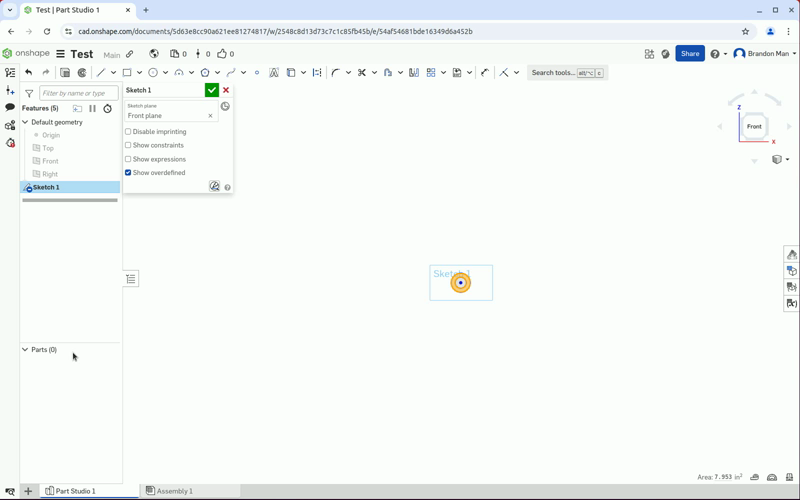
key(shift+e)
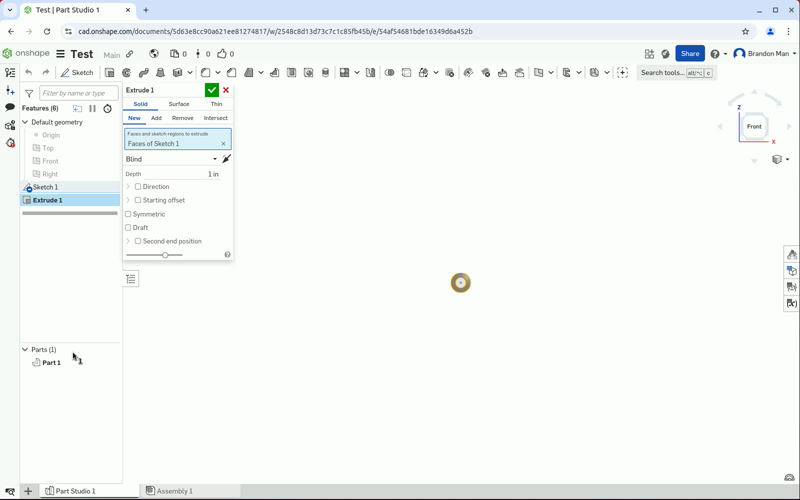
mouse_move(143, 106)
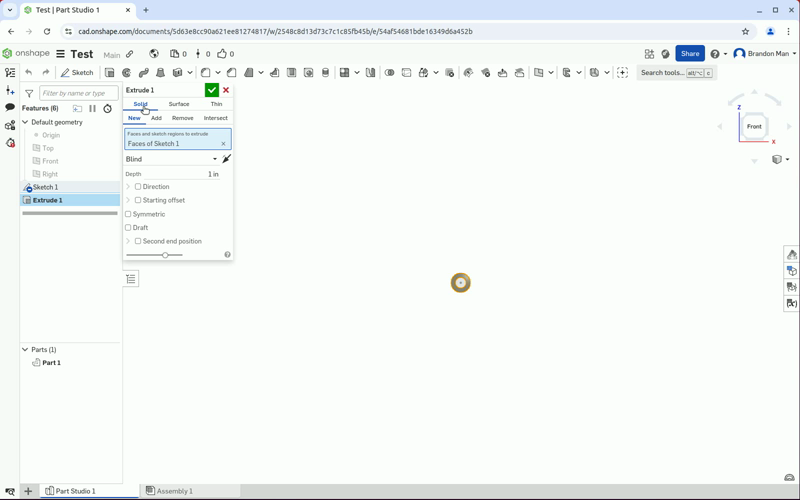
click(143, 106)
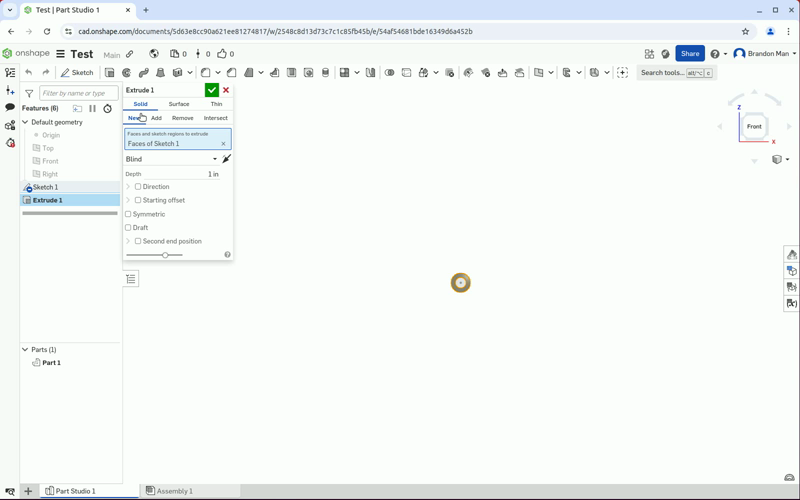
mouse_move(137, 120)
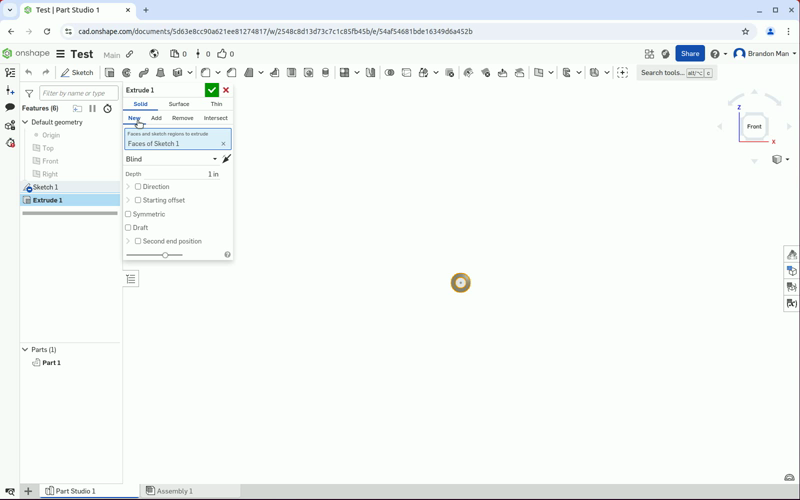
click(137, 120)
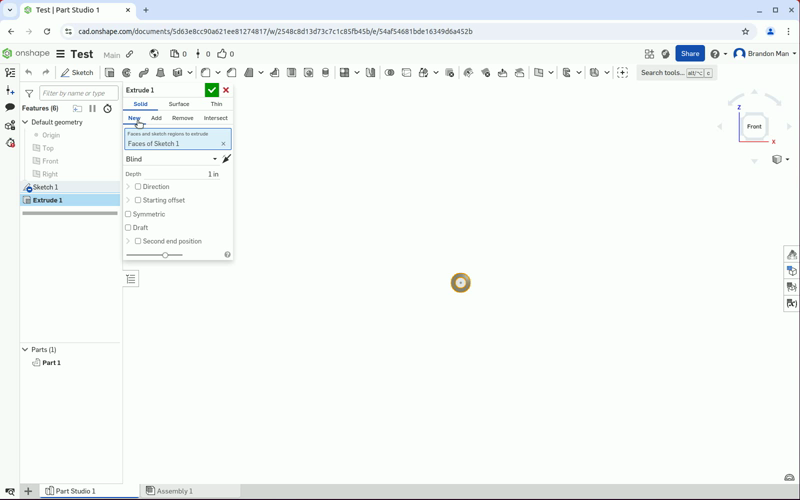
key(tab, 4)
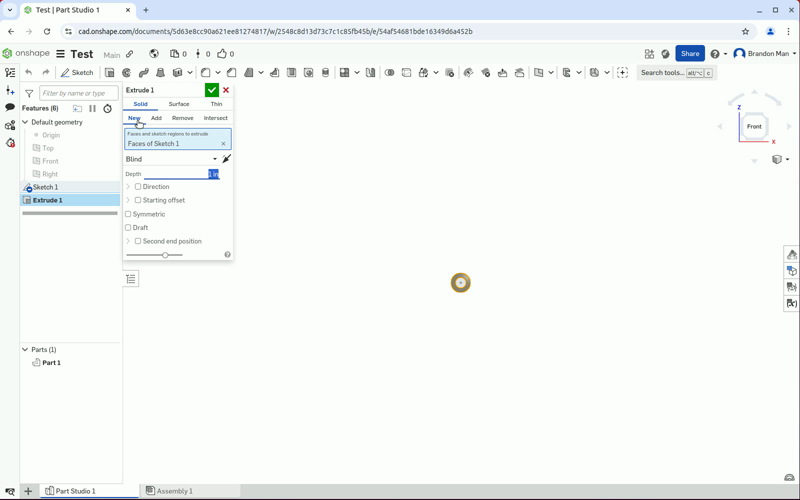
text(14.924)
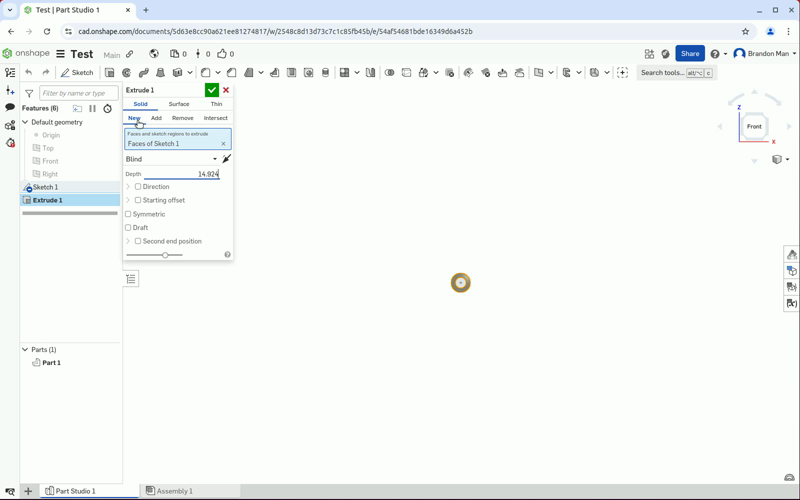
key(enter)
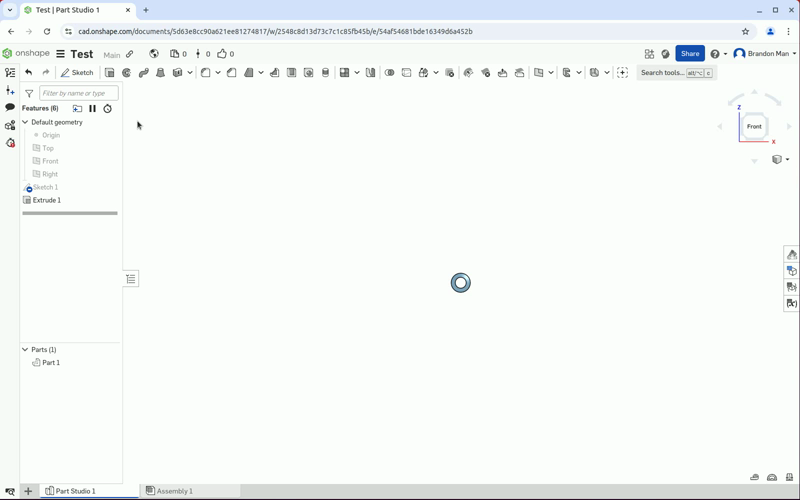
key(shift+h)
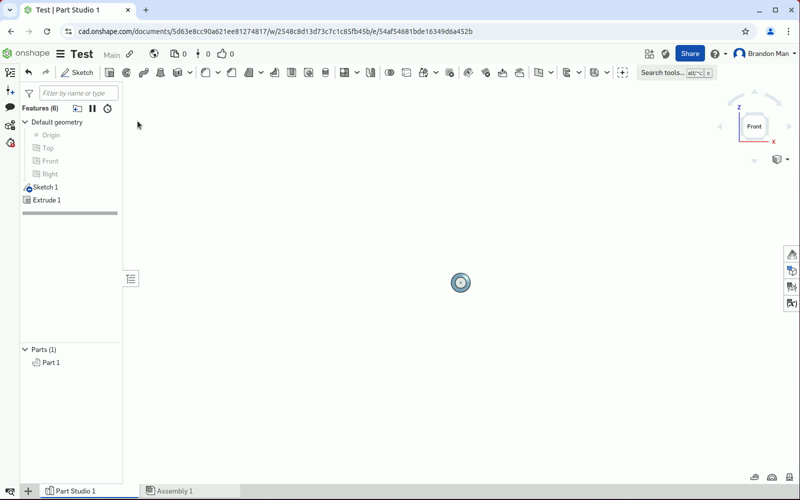
key(shift+h)
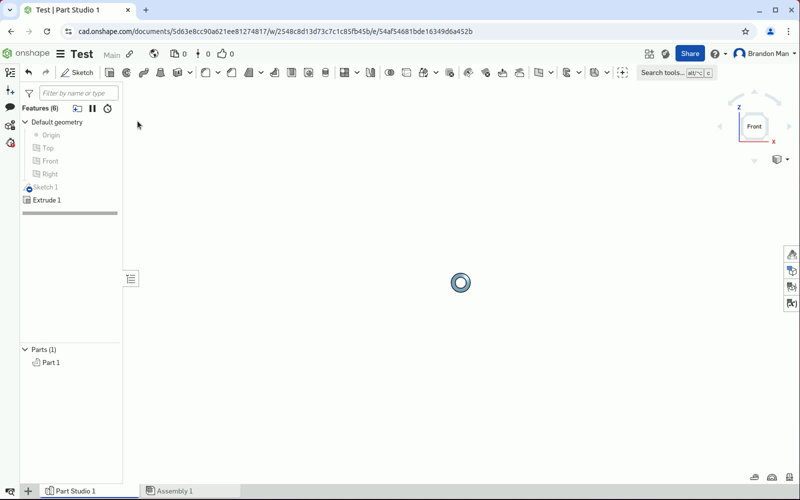
mouse_move(73, 189)
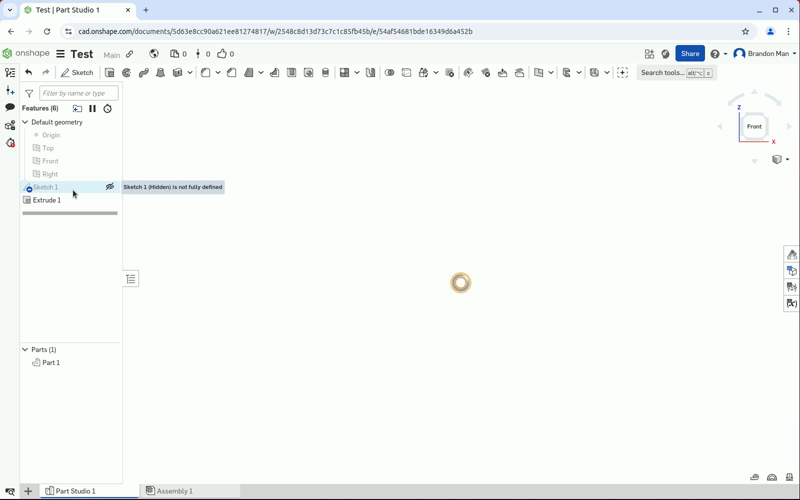
click(73, 189)
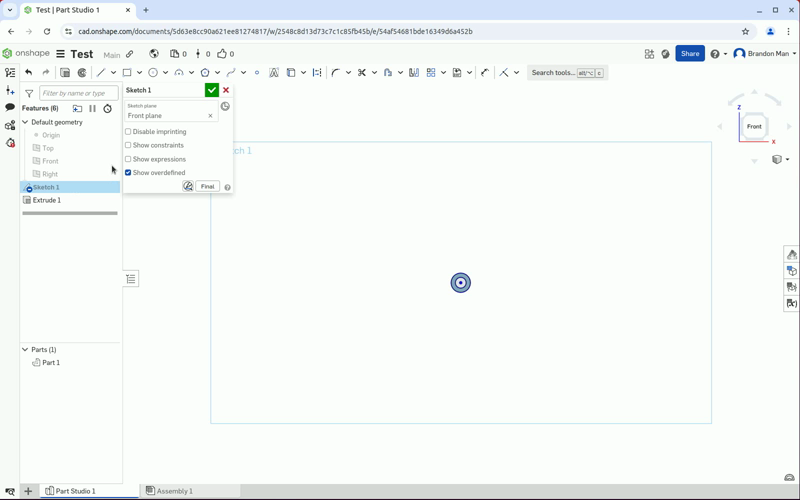
mouse_move(229, 92)
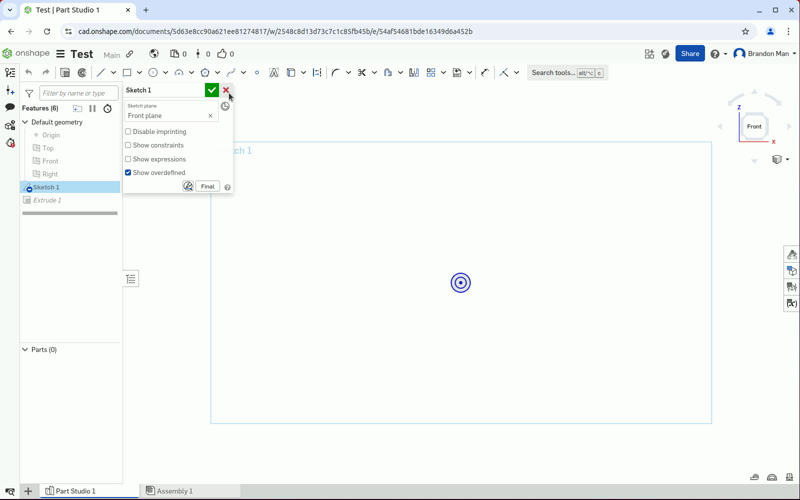
click(229, 92)
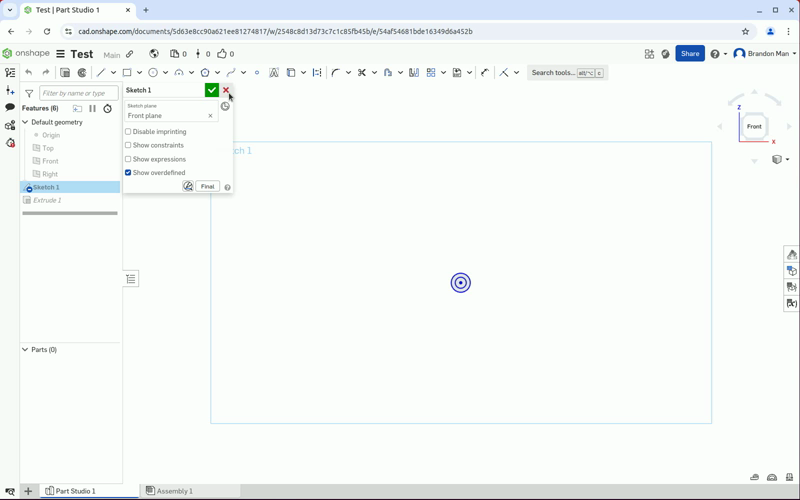
key(shift+s)
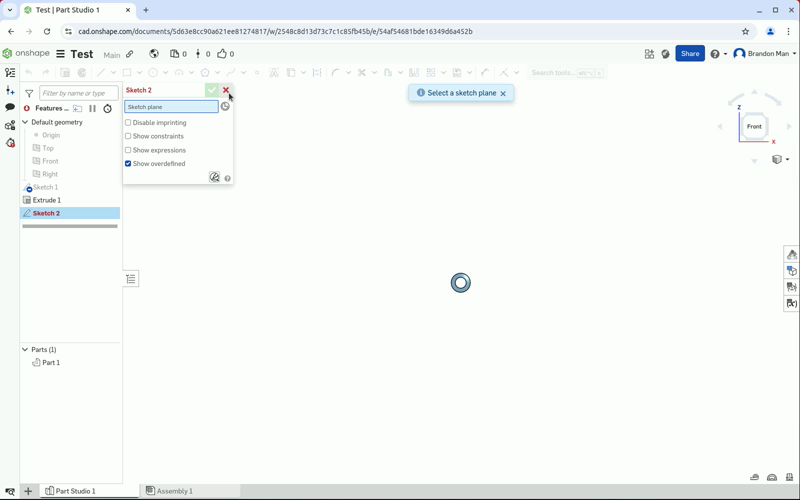
mouse_move(73, 163)
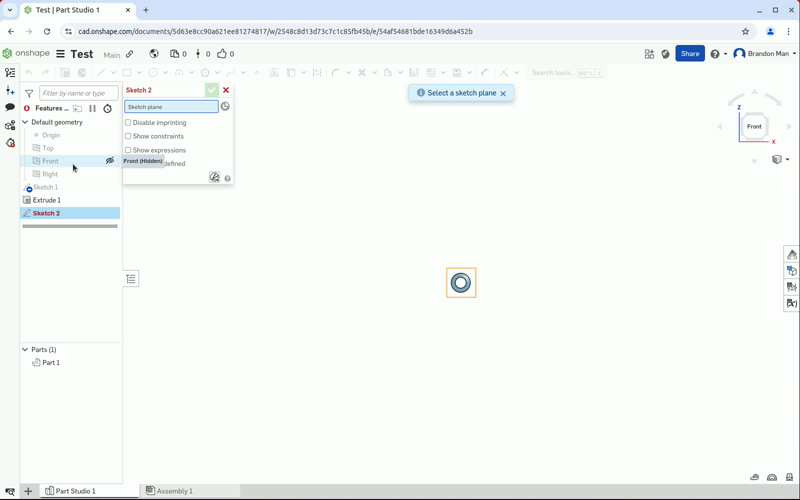
click(73, 163)
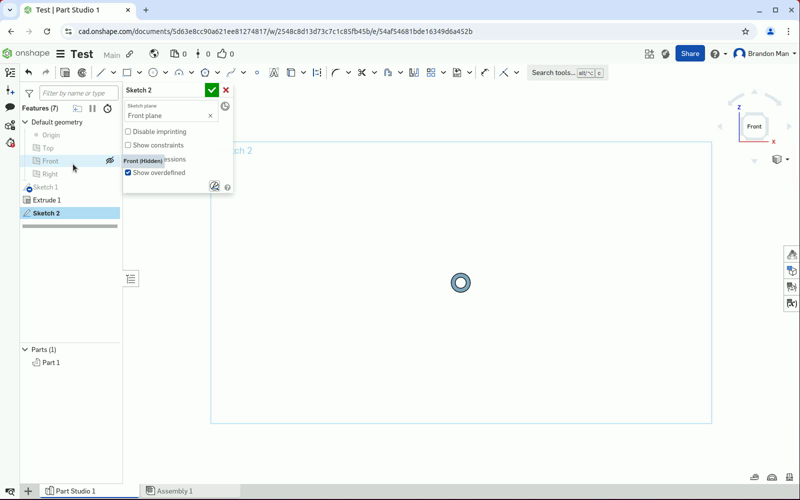
mouse_move(73, 352)
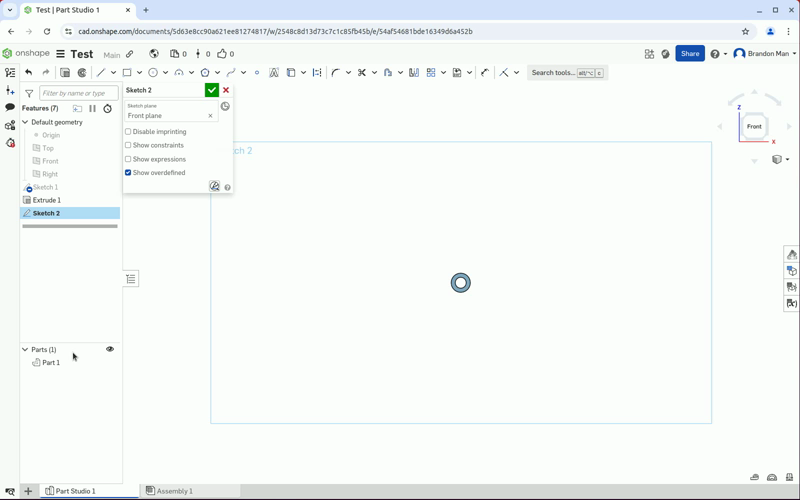
key(y)
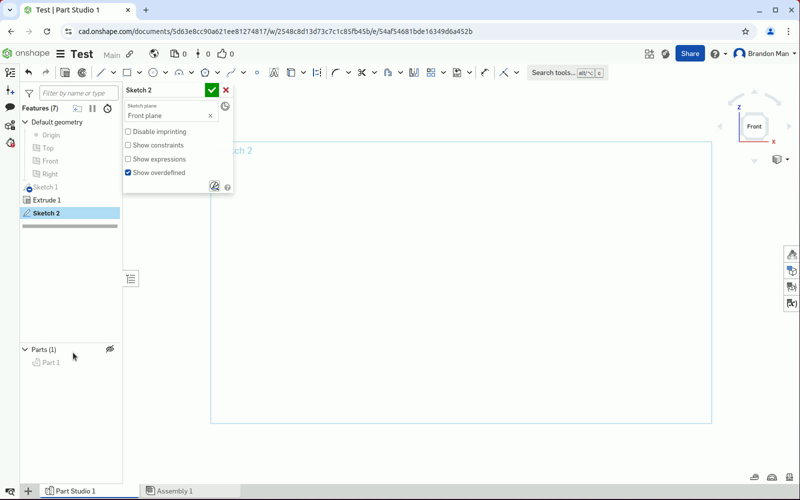
key(c)
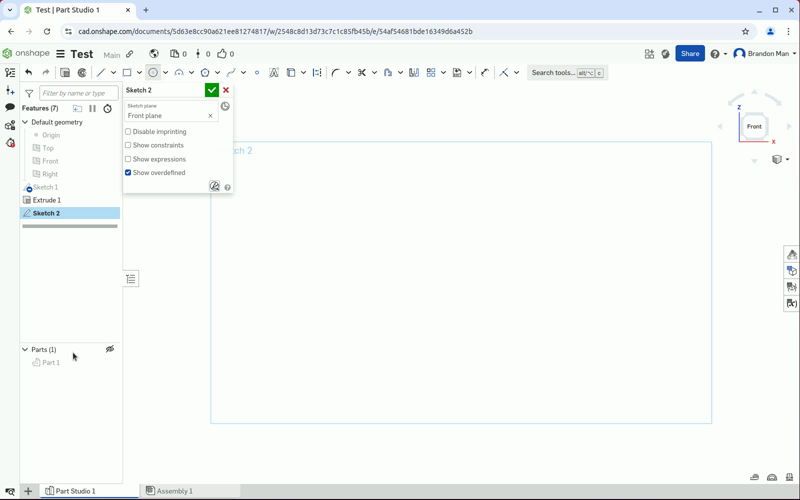
key_down(shift)
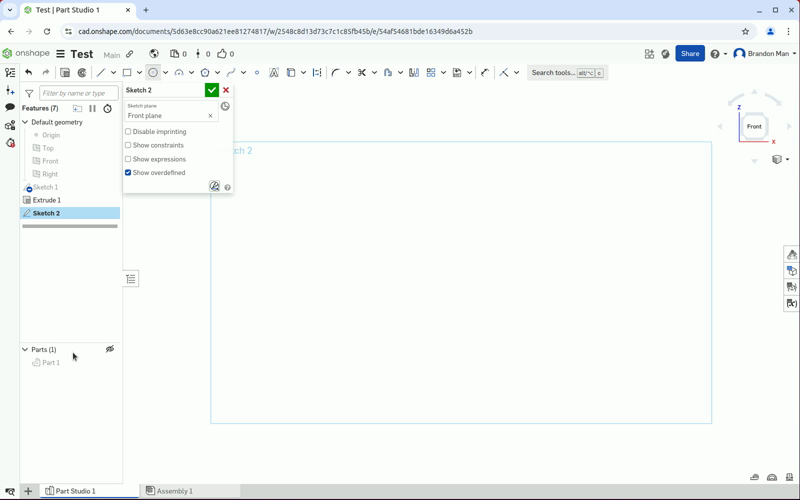
mouse_move(460, 282)
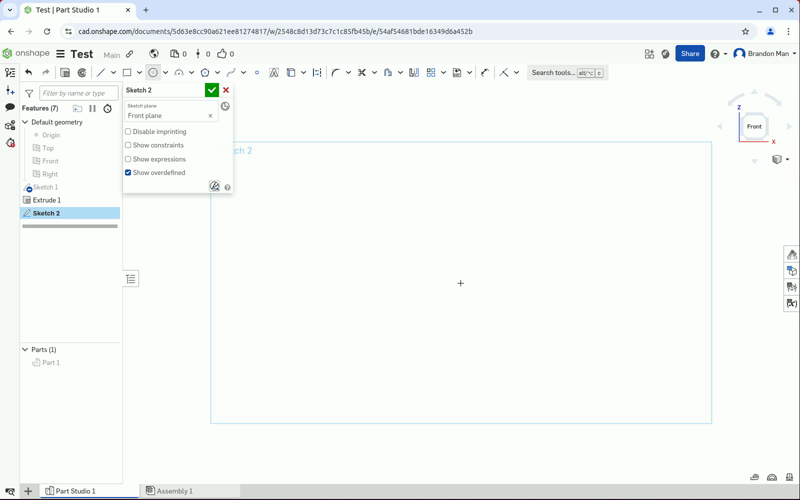
click(460, 282)
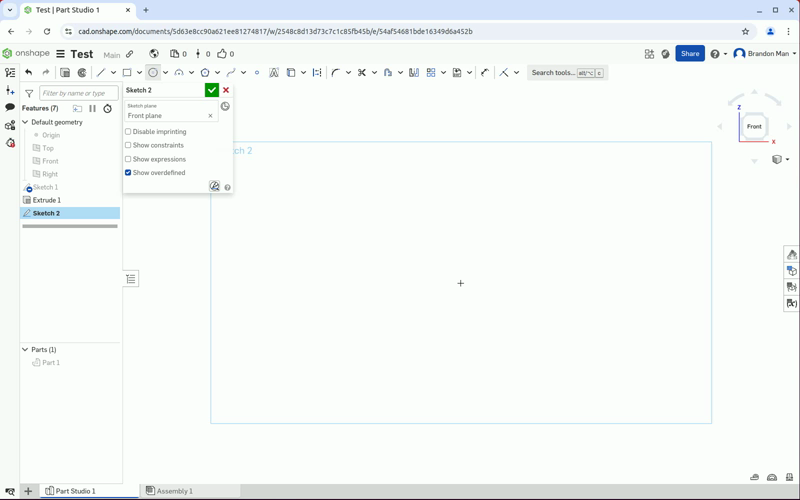
key_up(shift)
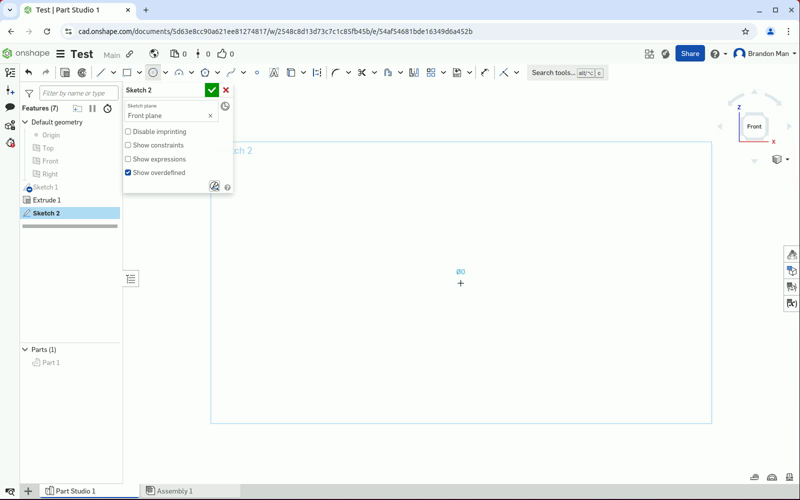
mouse_move(470, 282)
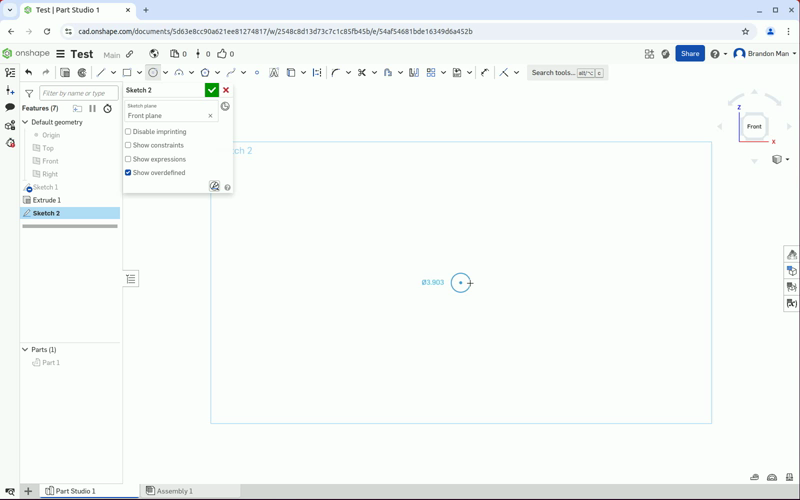
click(470, 282)
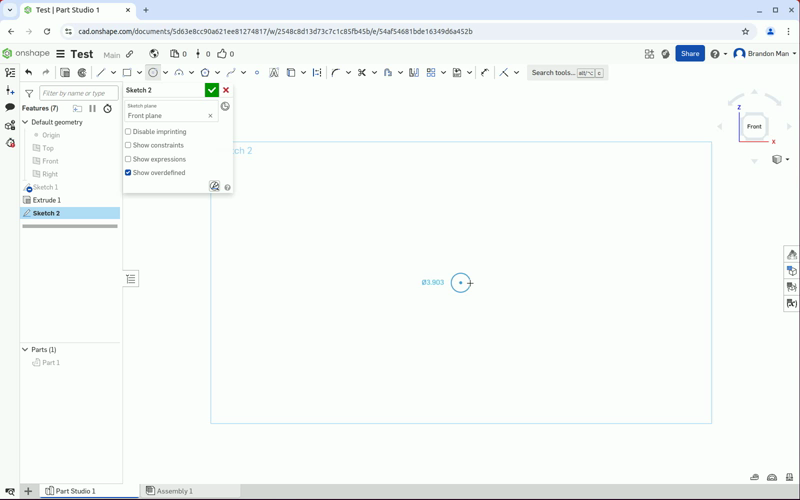
key(esc)
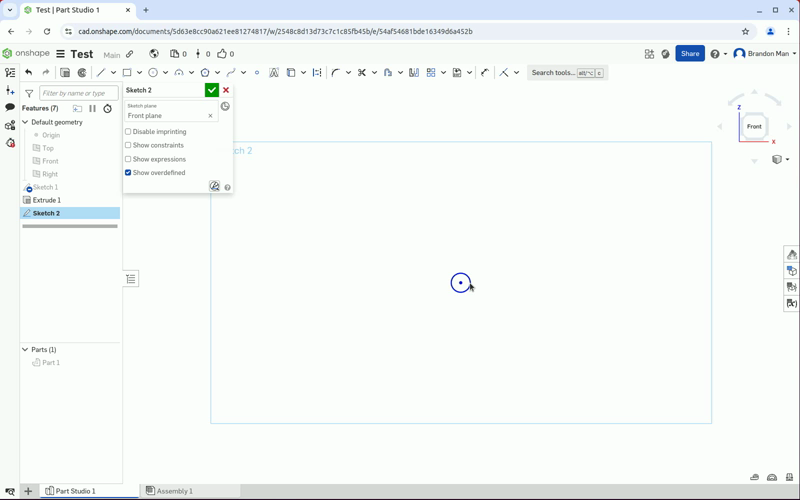
key(c)
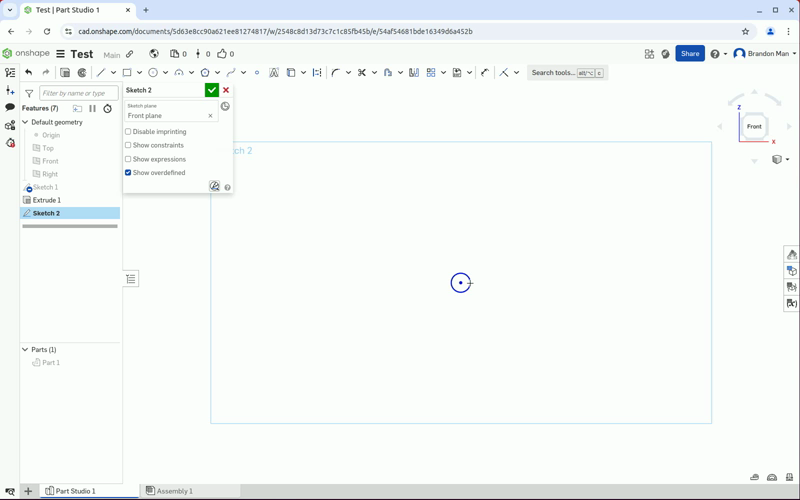
key_down(shift)
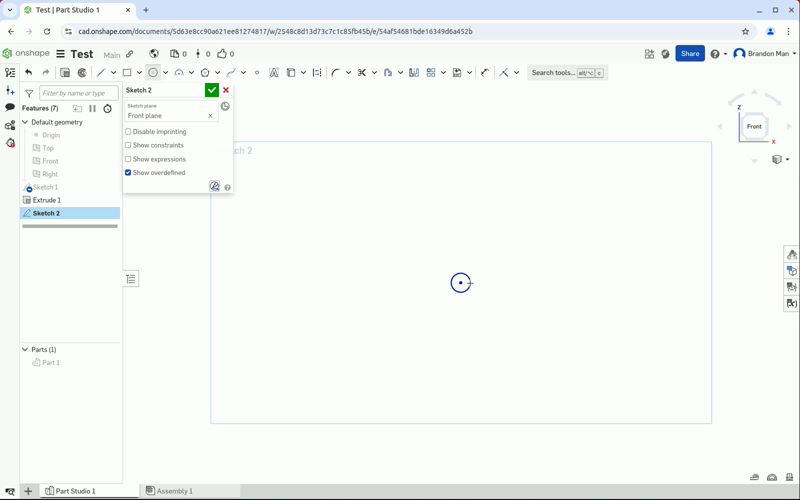
mouse_move(460, 282)
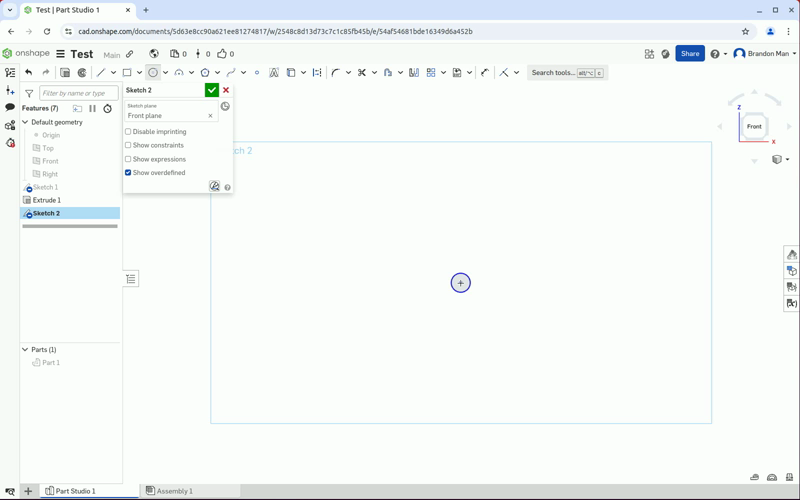
click(460, 282)
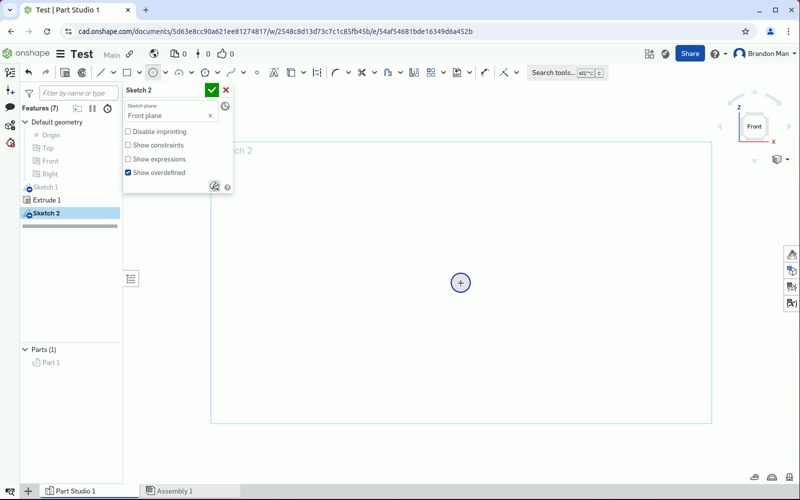
key_up(shift)
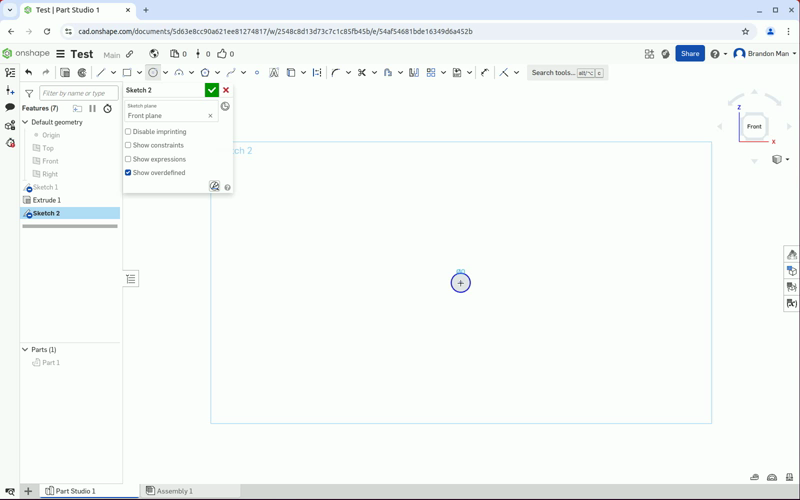
mouse_move(466, 282)
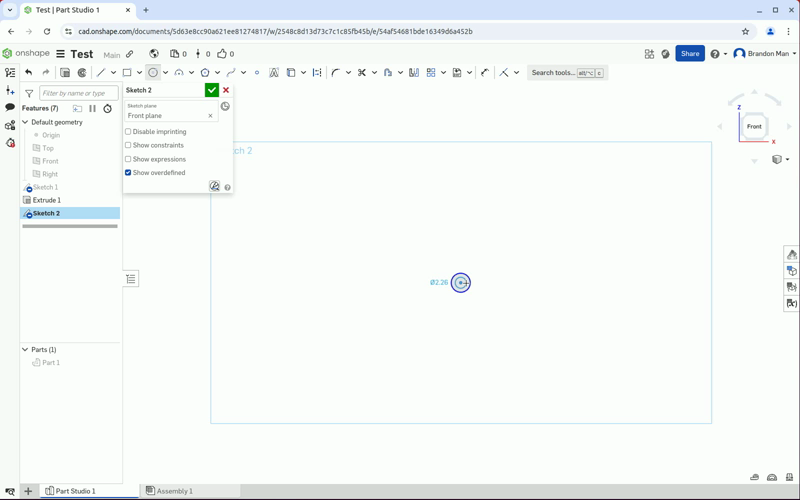
scroll(6)
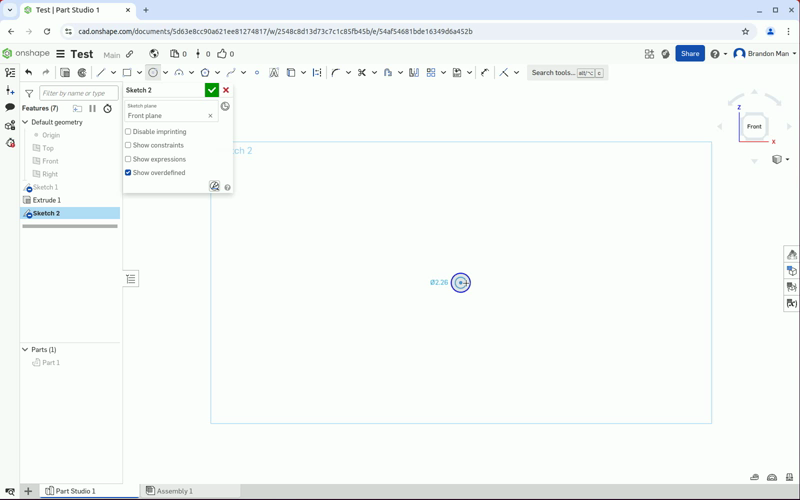
scroll(6)
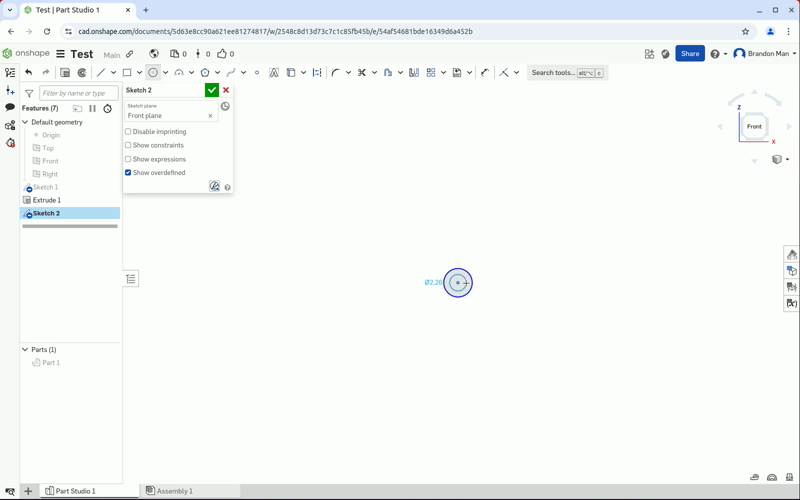
scroll(6)
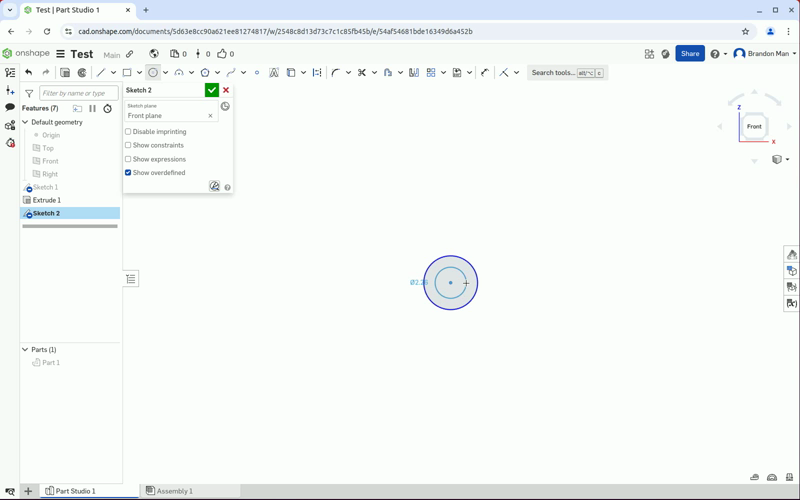
scroll(6)
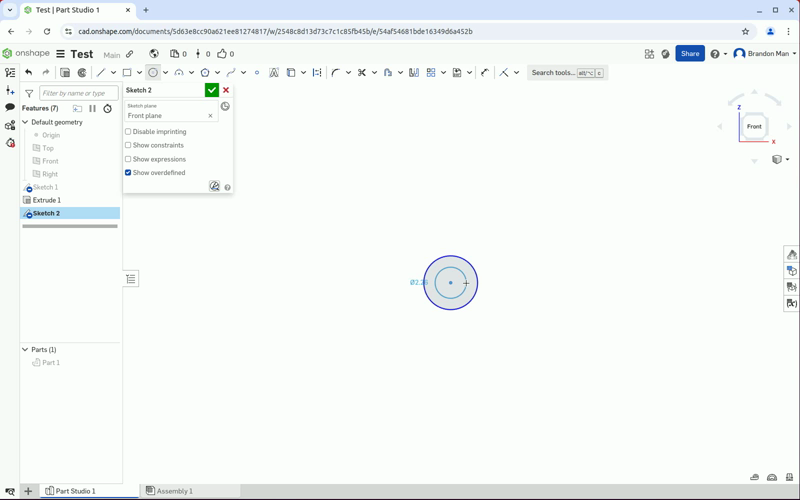
scroll(6)
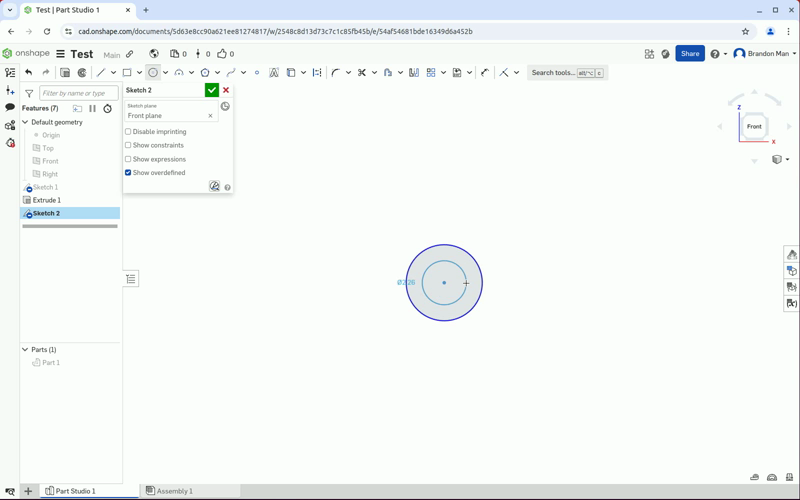
scroll(6)
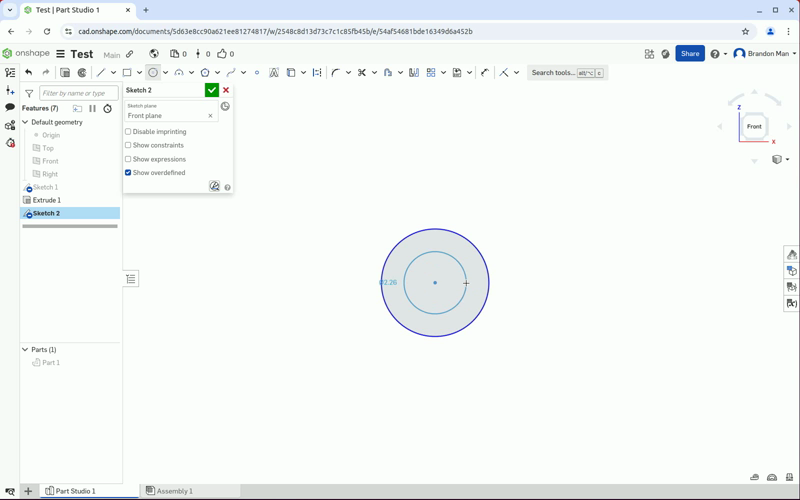
scroll(6)
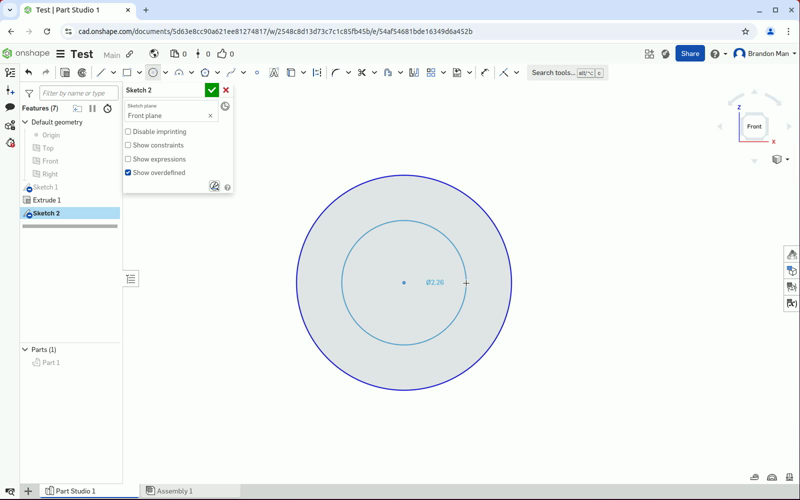
click(466, 282)
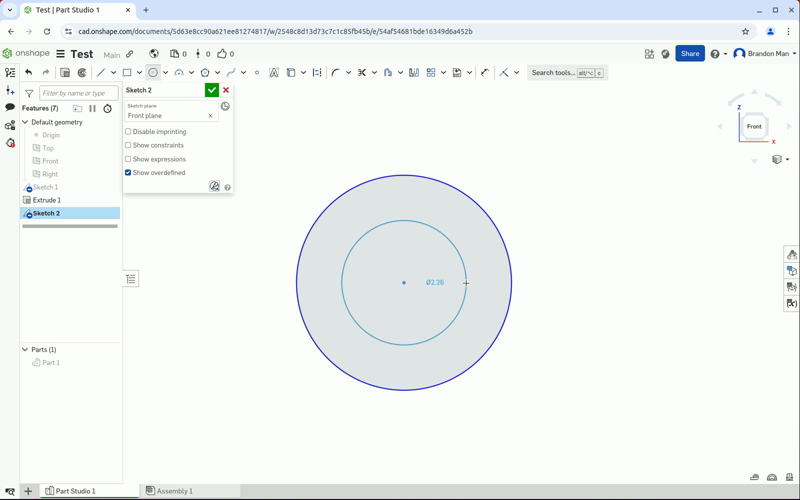
scroll(-6)
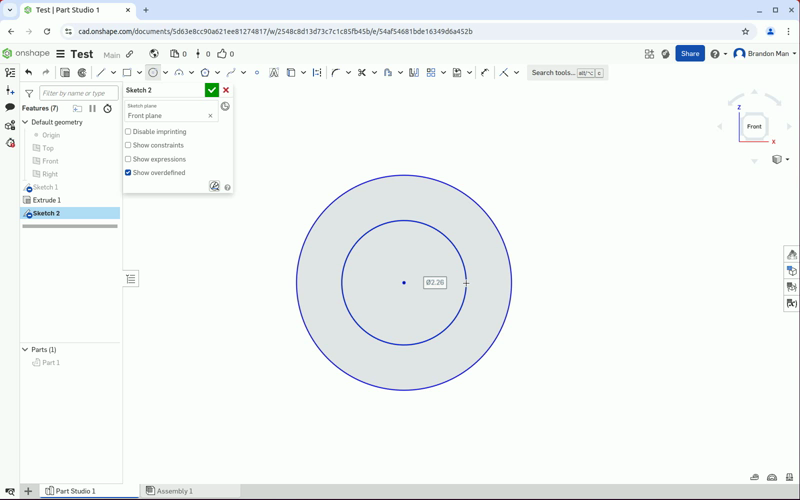
scroll(-6)
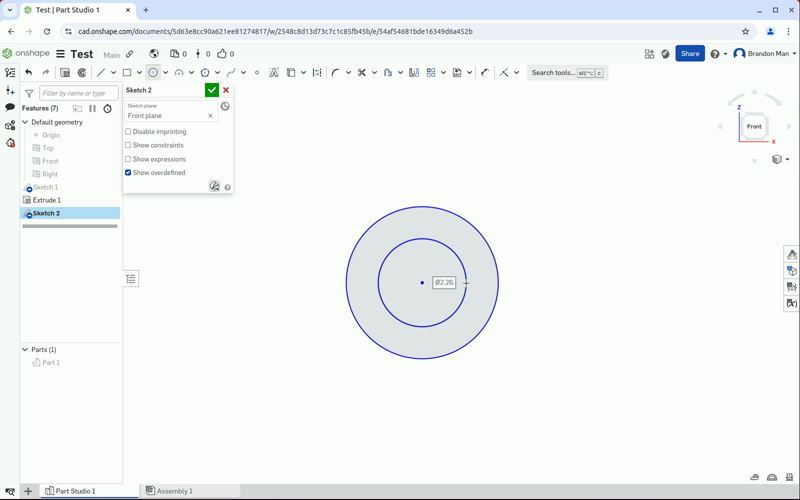
scroll(-6)
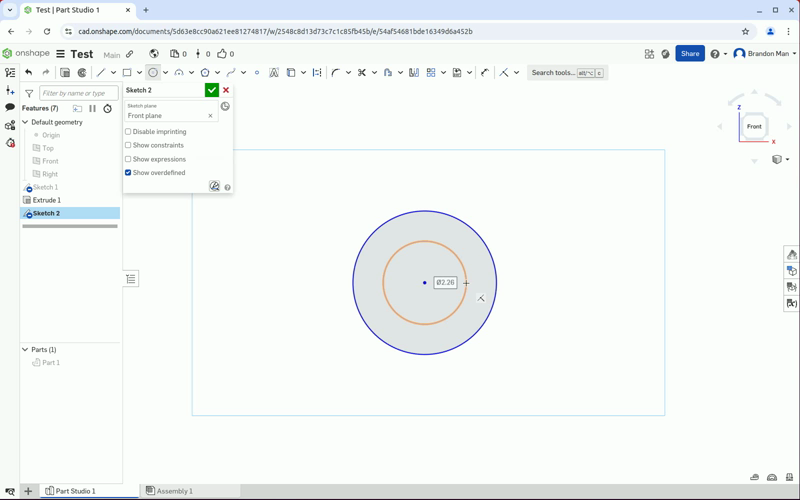
scroll(-6)
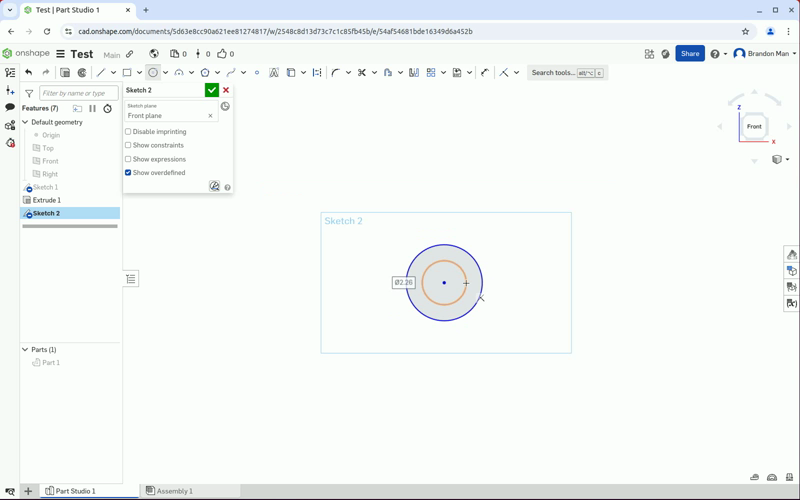
scroll(-6)
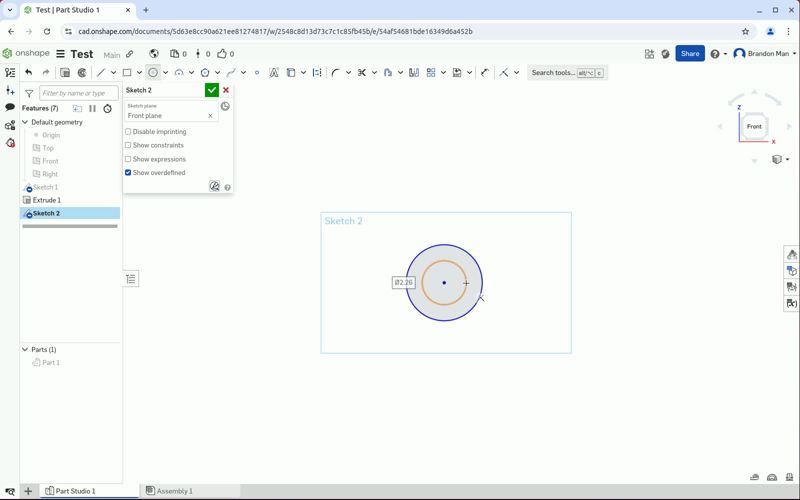
scroll(-6)
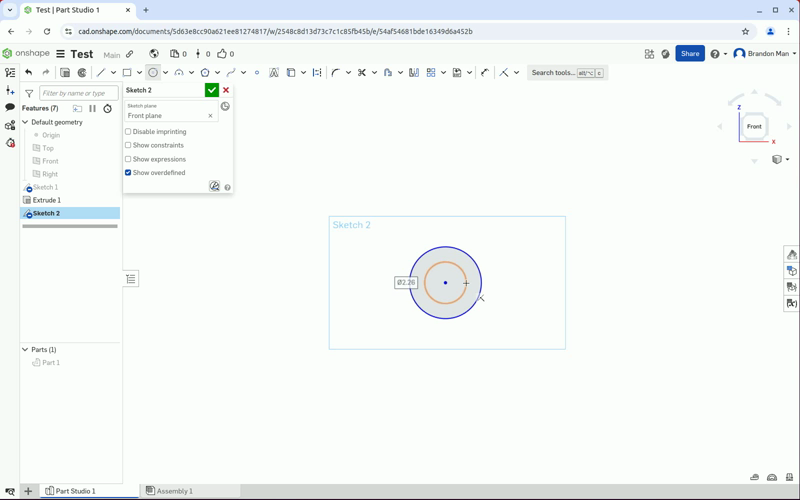
scroll(-6)
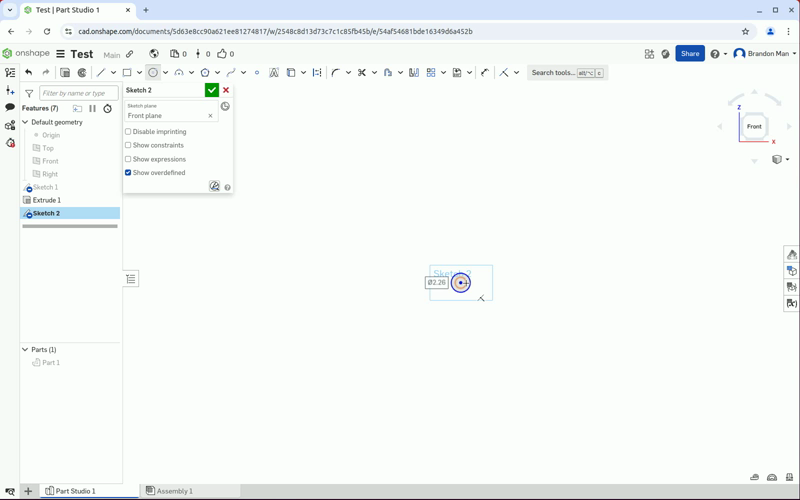
key(esc)
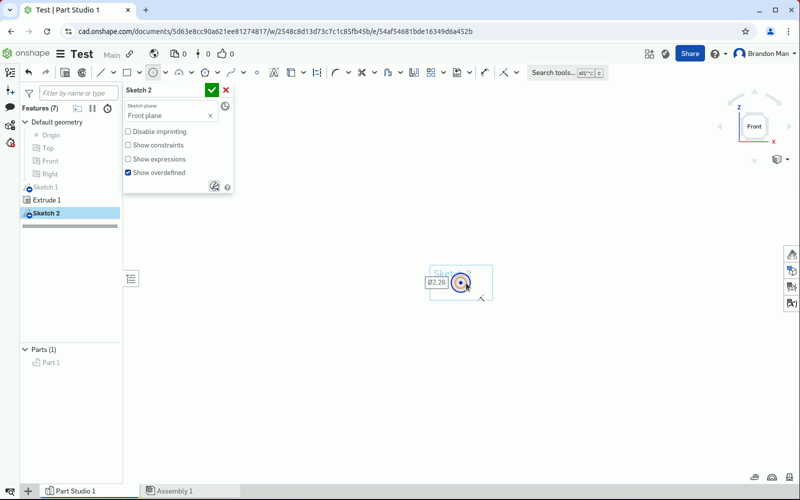
mouse_move(456, 275)
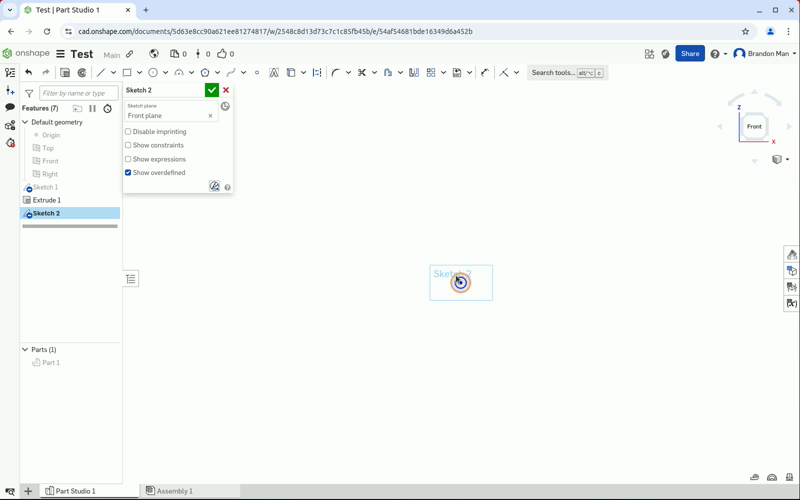
scroll(6)
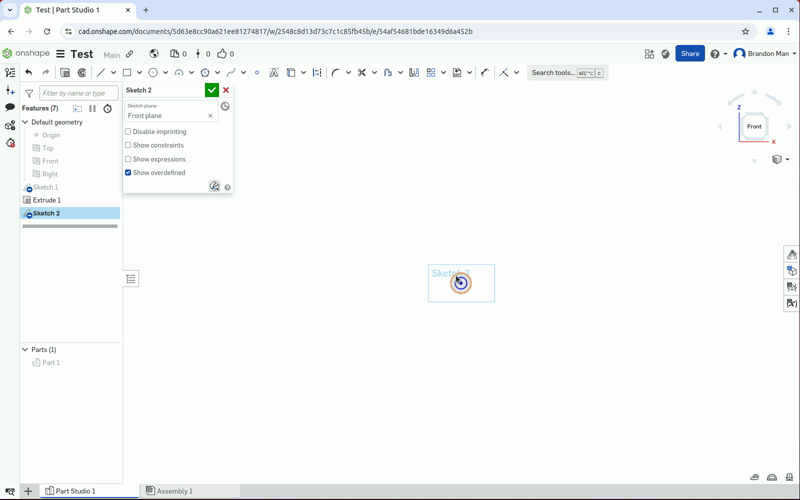
scroll(6)
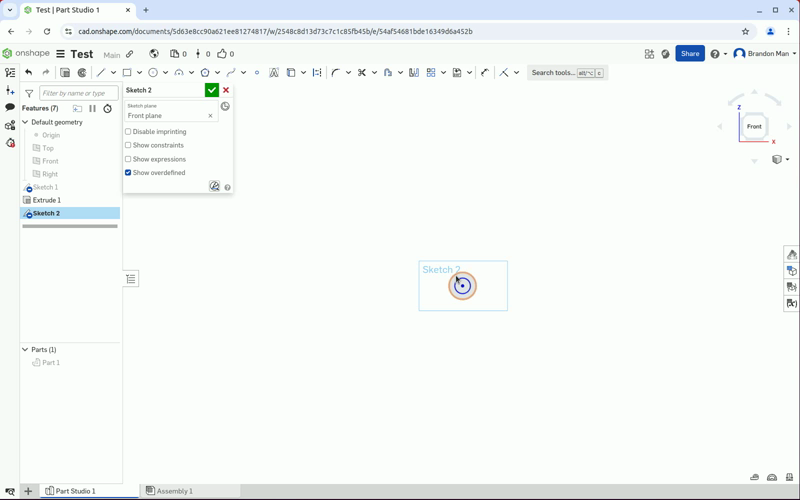
scroll(6)
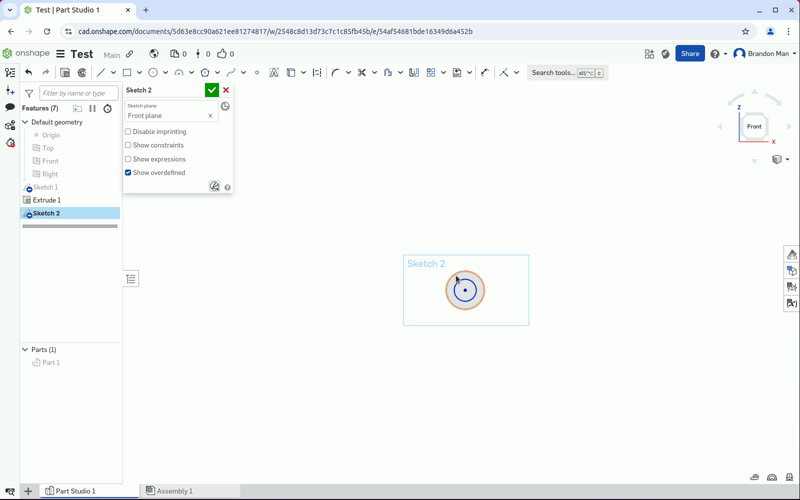
scroll(6)
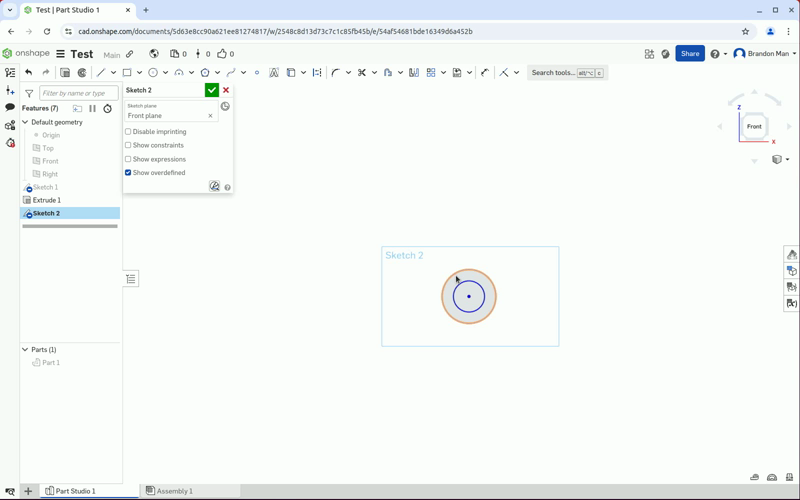
scroll(6)
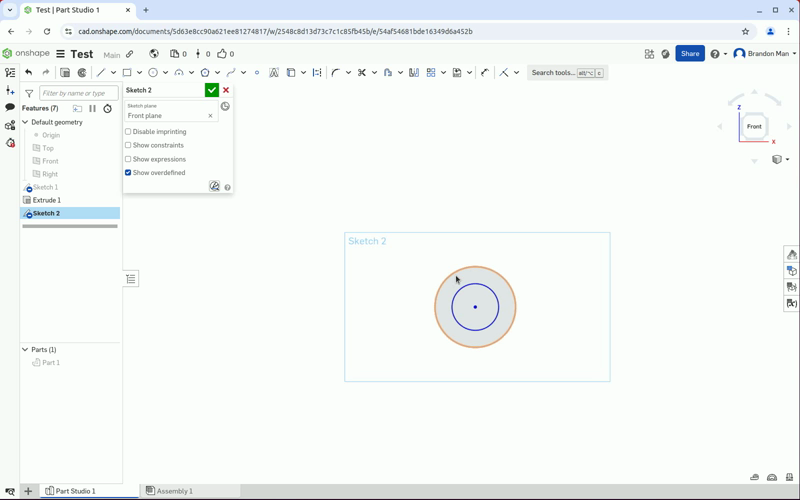
scroll(6)
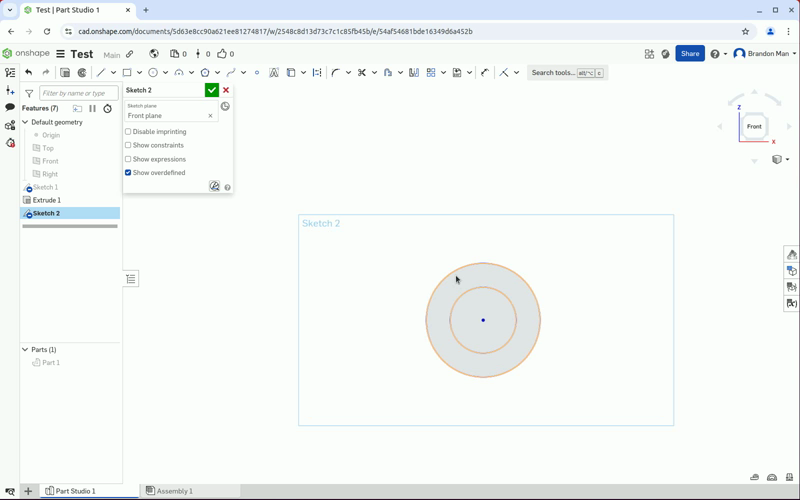
scroll(6)
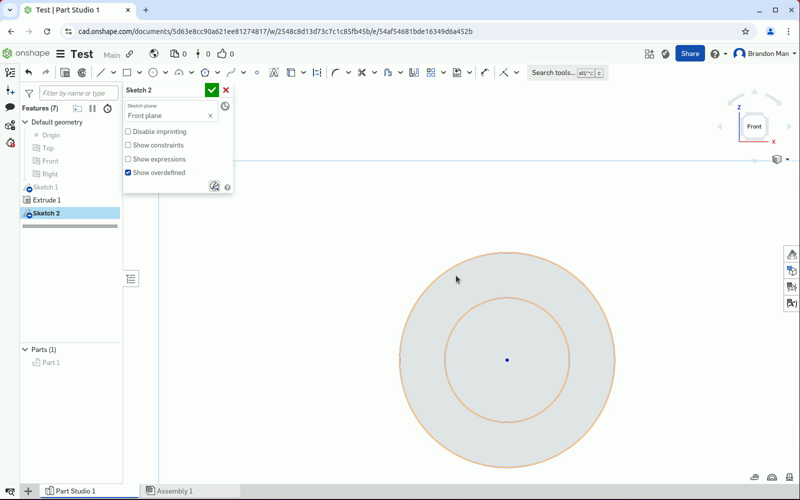
click(456, 275)
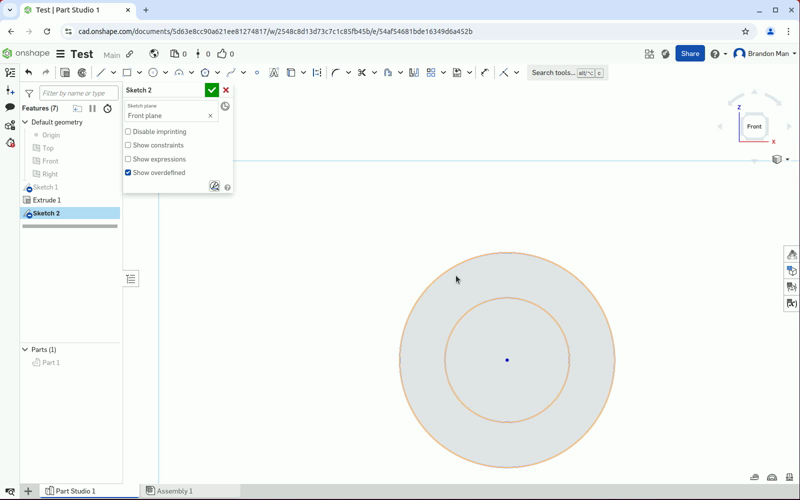
scroll(-6)
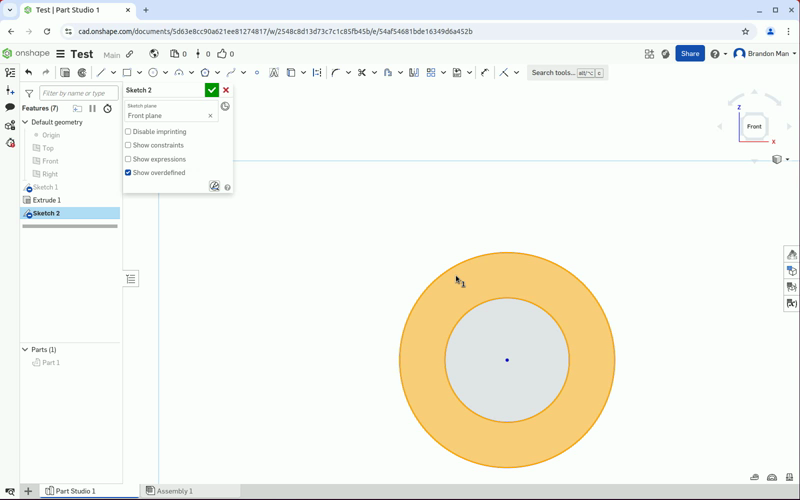
scroll(-6)
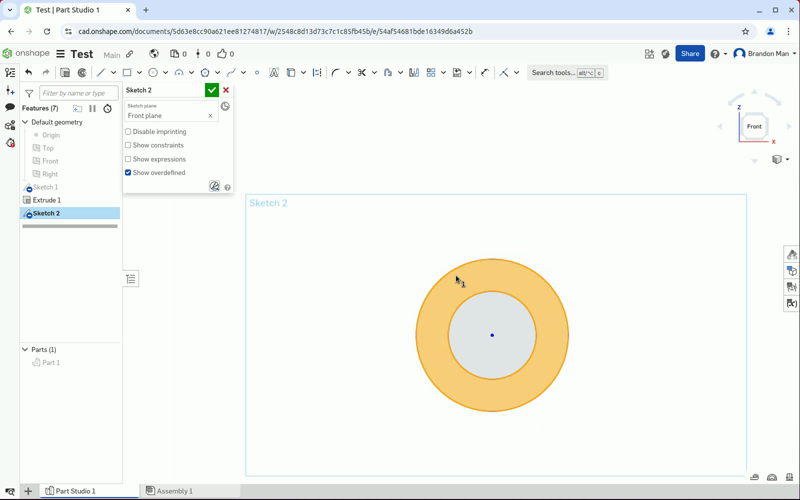
scroll(-6)
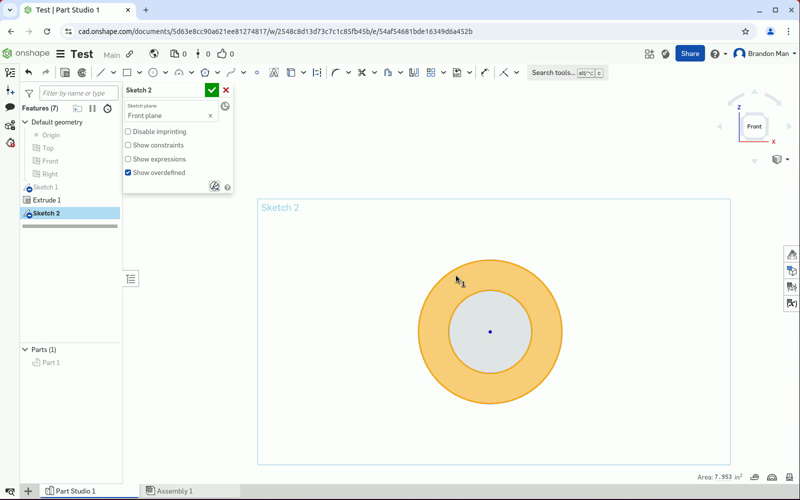
scroll(-6)
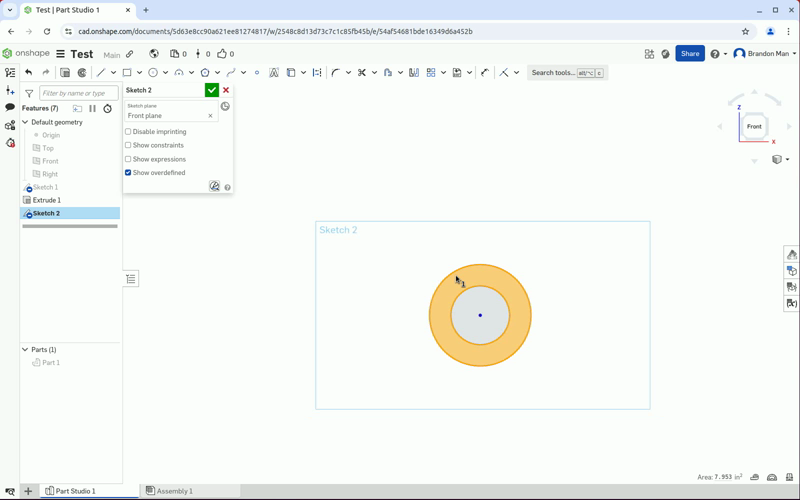
scroll(-6)
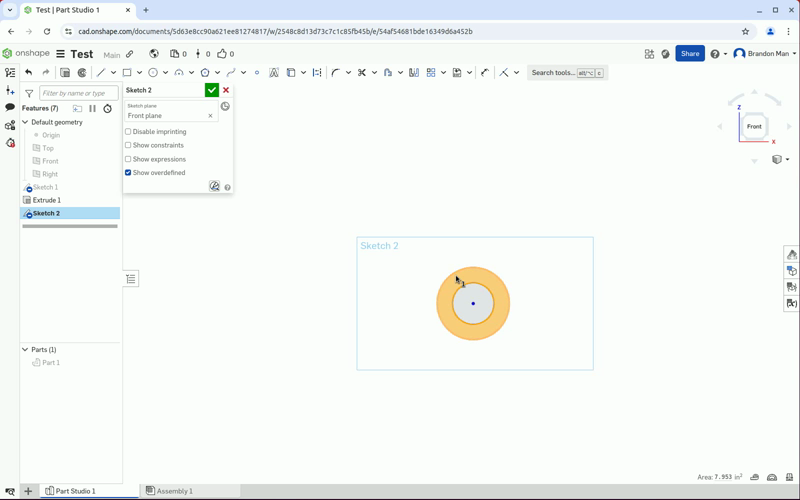
scroll(-6)
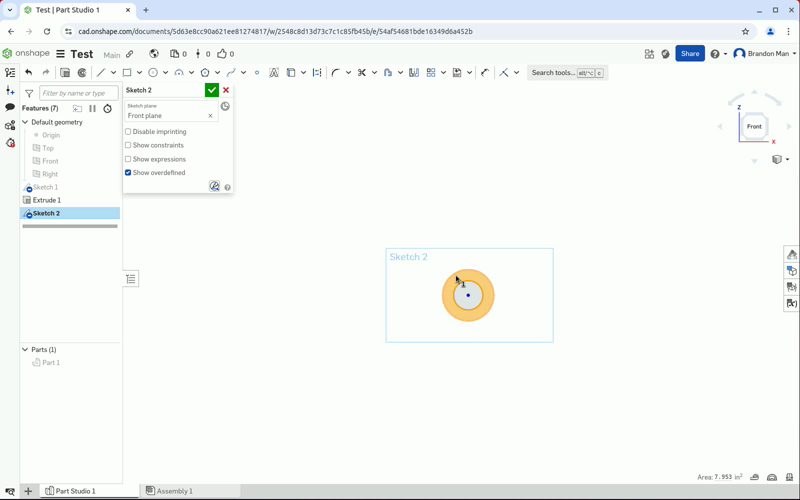
scroll(-6)
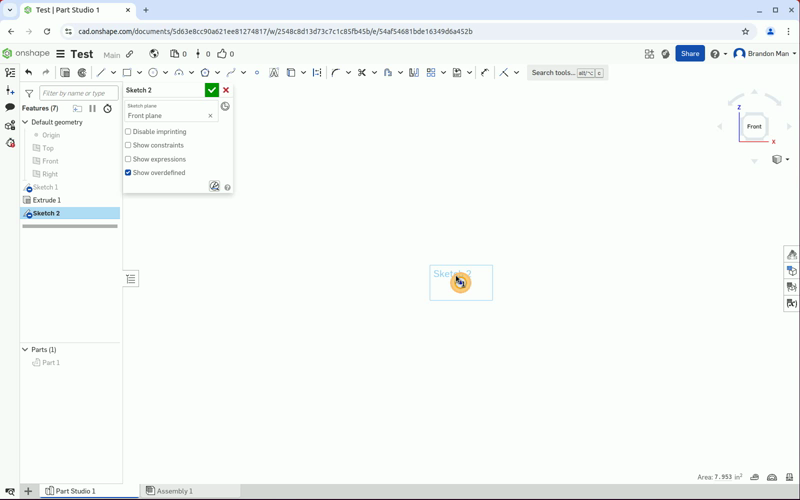
mouse_move(73, 352)
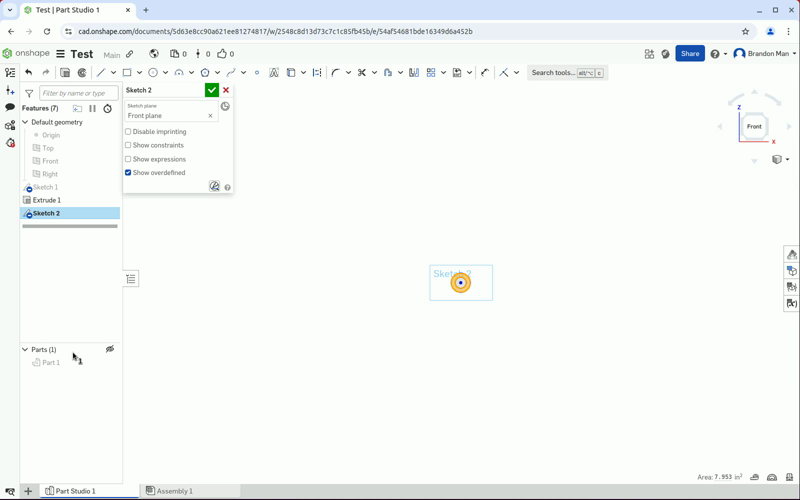
key(shift+y)
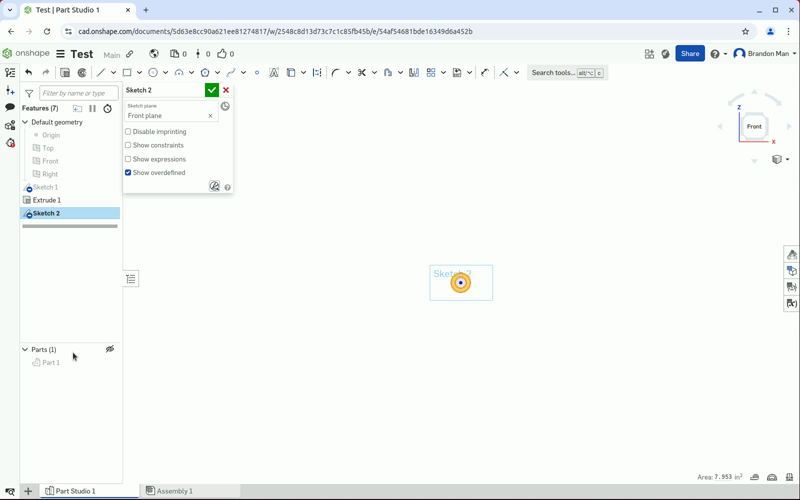
key(shift+e)
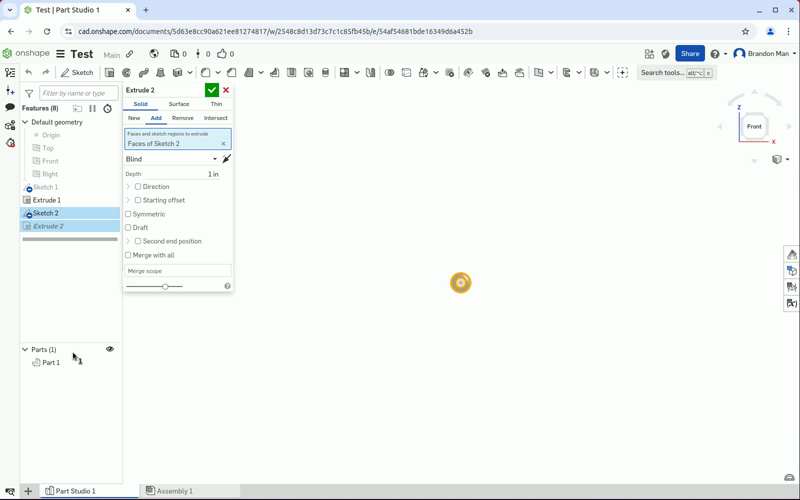
mouse_move(143, 106)
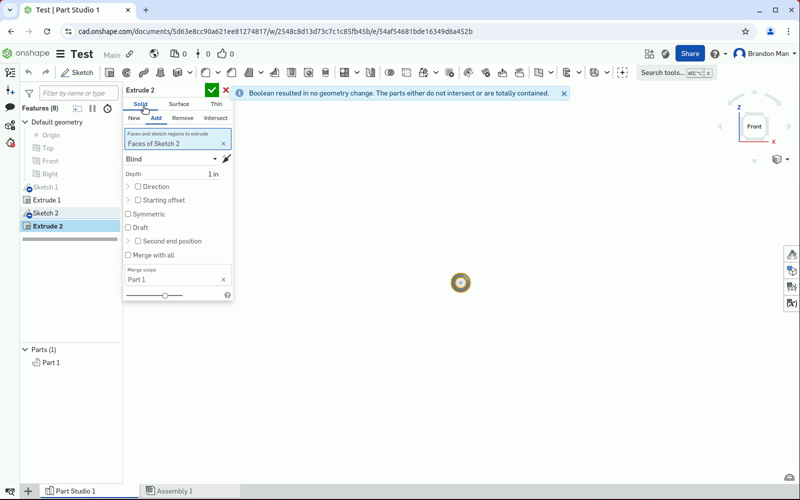
click(143, 106)
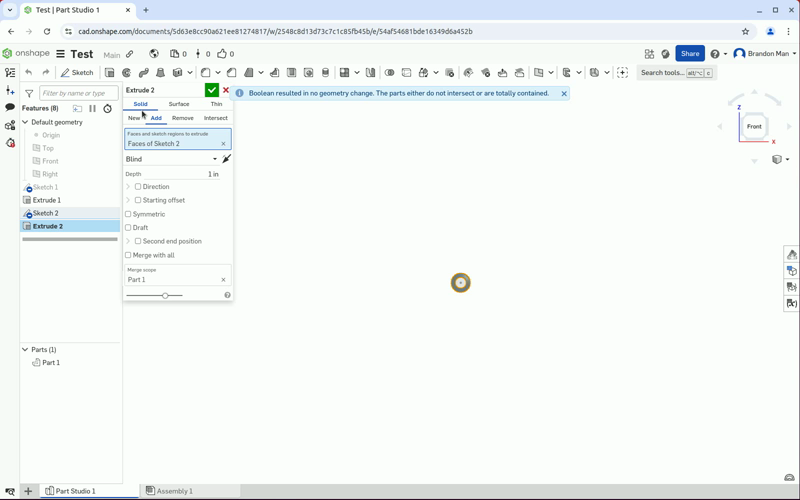
mouse_move(137, 120)
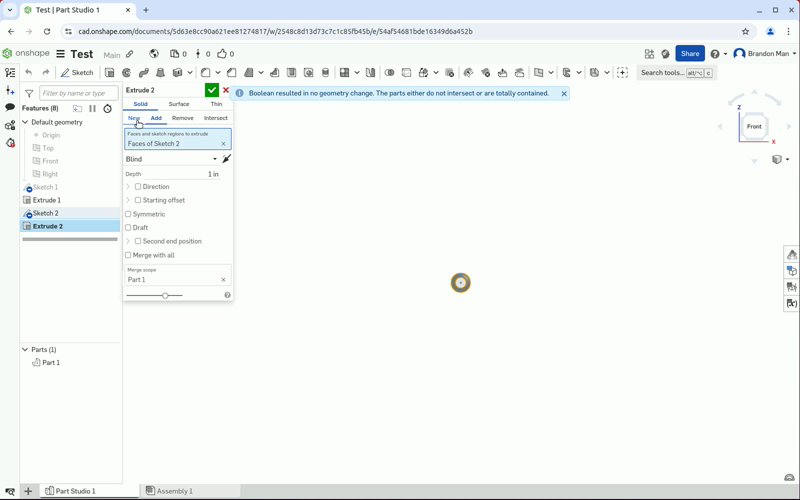
click(137, 120)
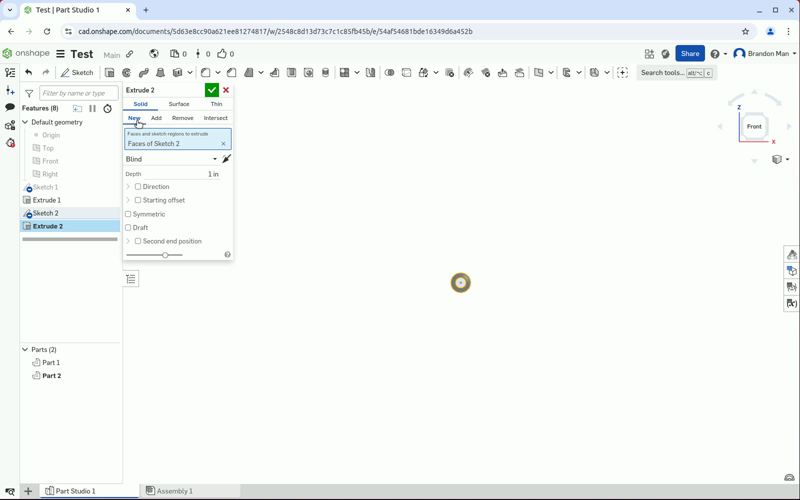
key(tab, 4)
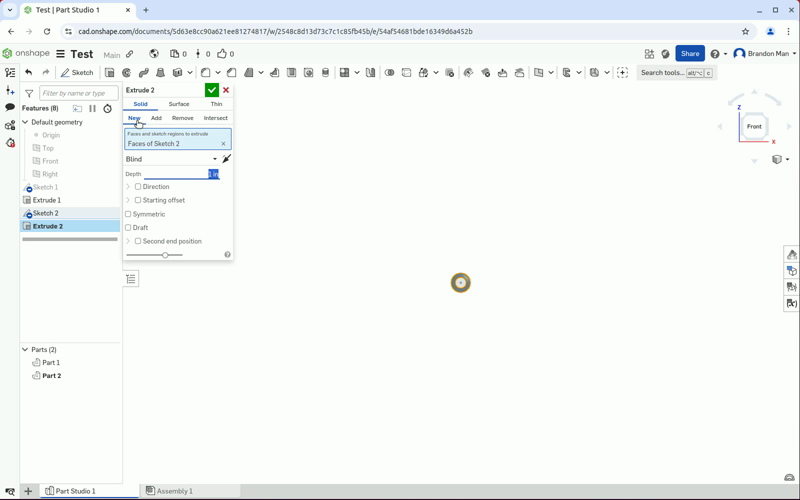
text(1.685)
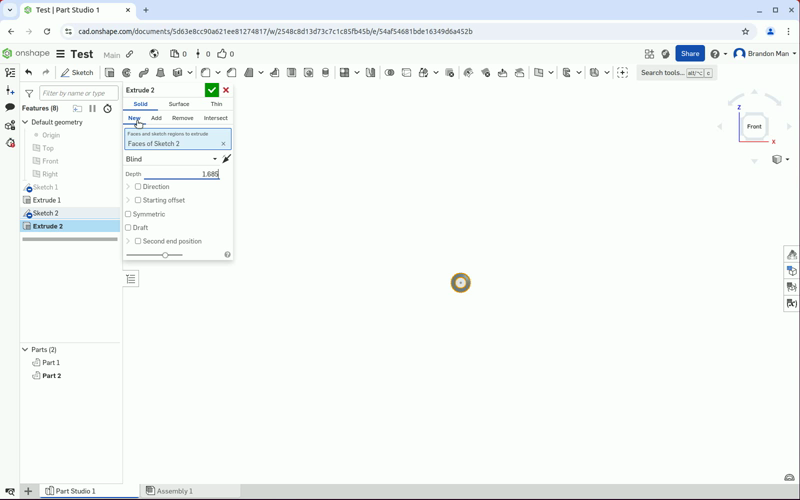
key(enter)
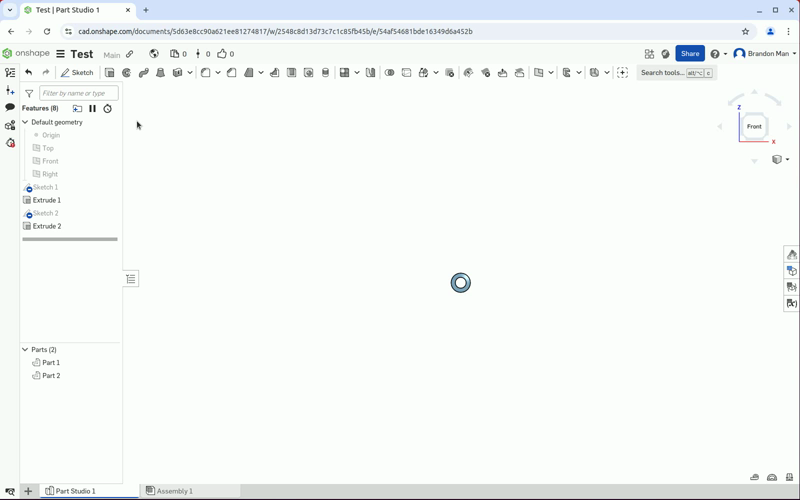
key(shift+h)
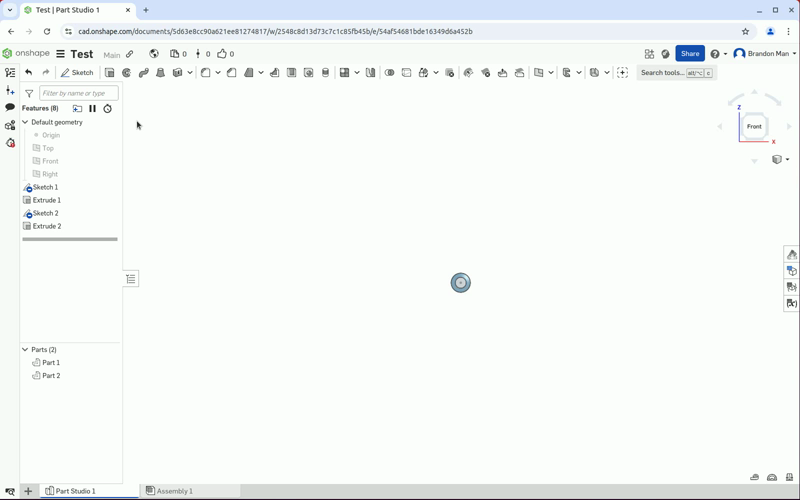
key(shift+h)
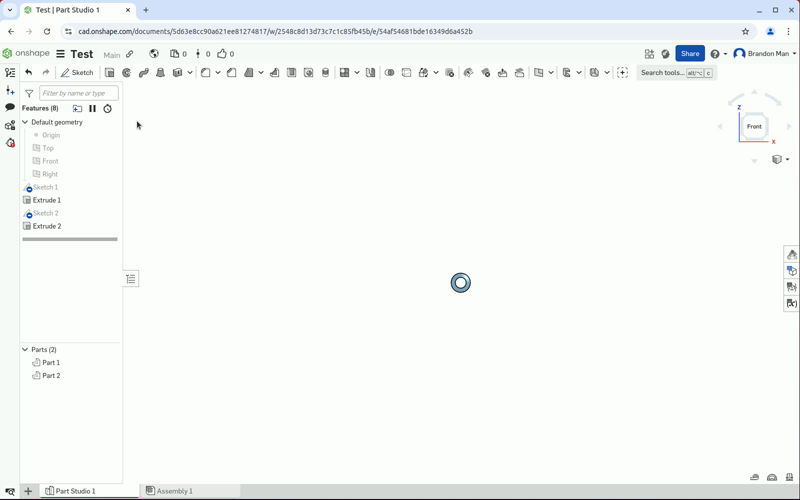
mouse_move(73, 189)
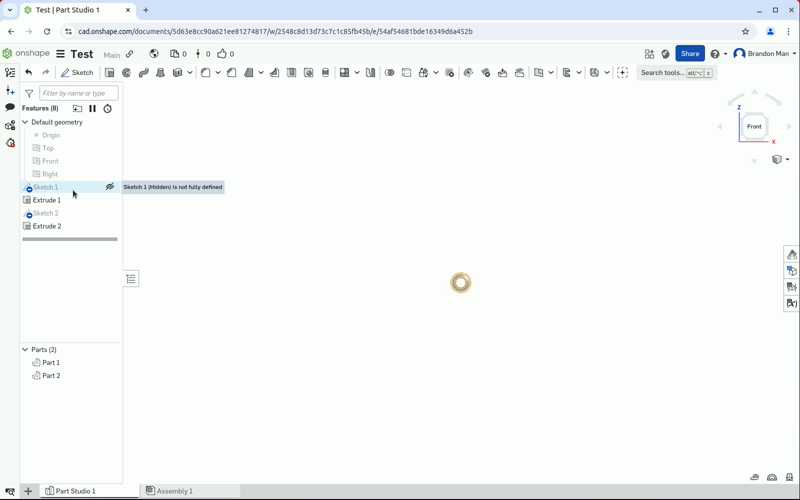
click(73, 189)
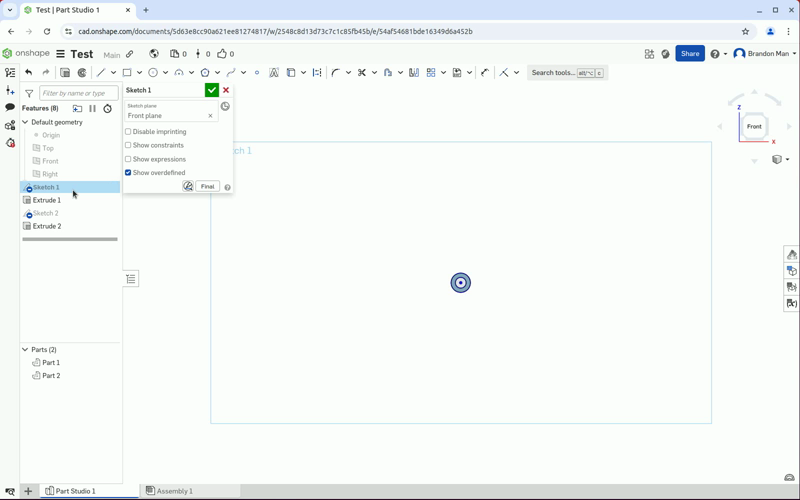
mouse_move(229, 92)
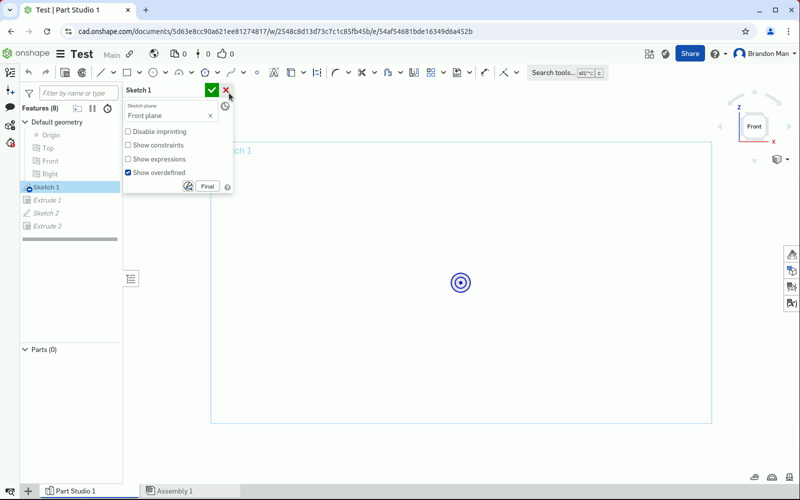
click(229, 92)
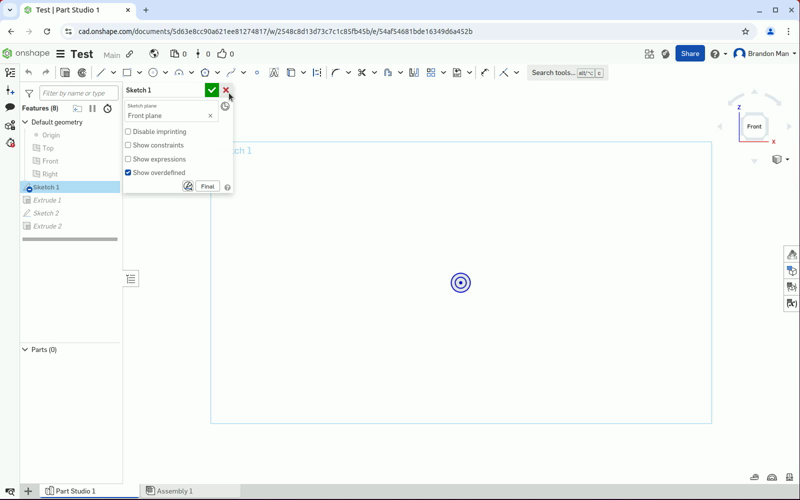
key(shift+s)
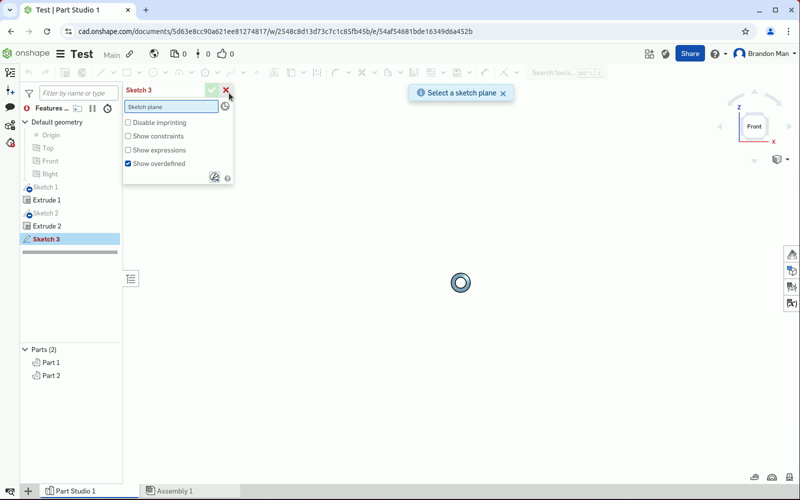
mouse_move(73, 163)
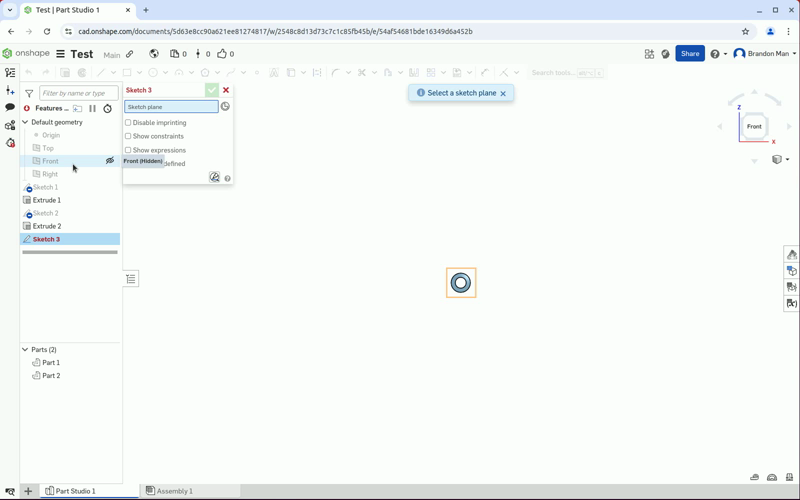
click(73, 163)
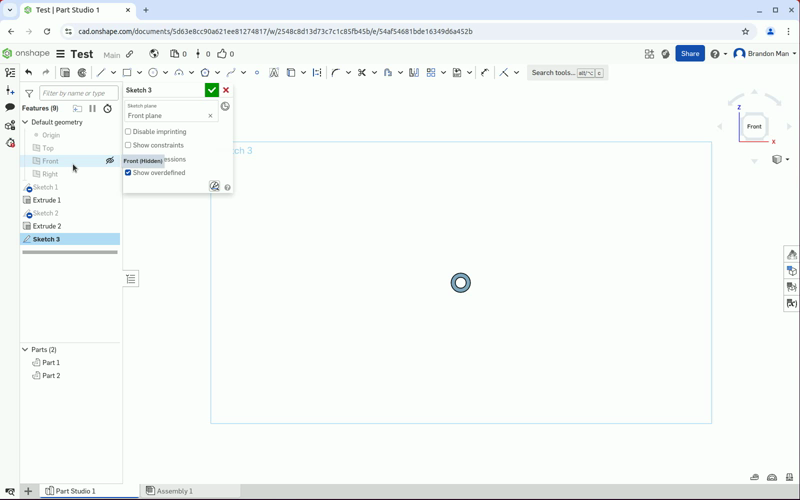
mouse_move(73, 352)
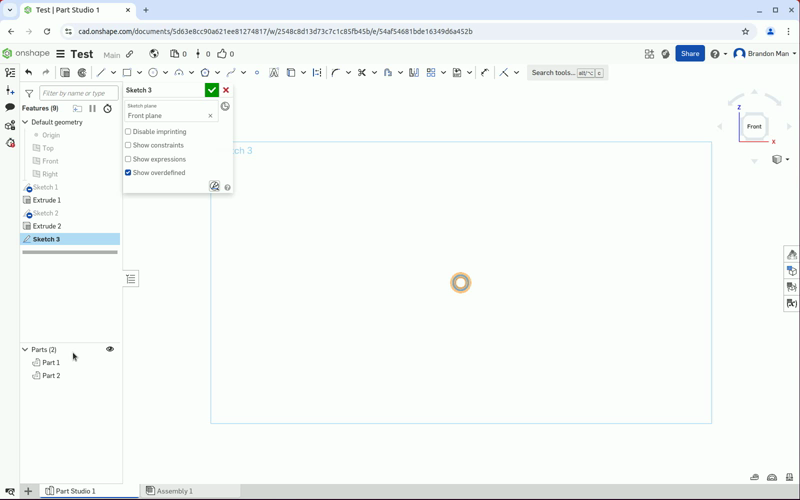
key(y)
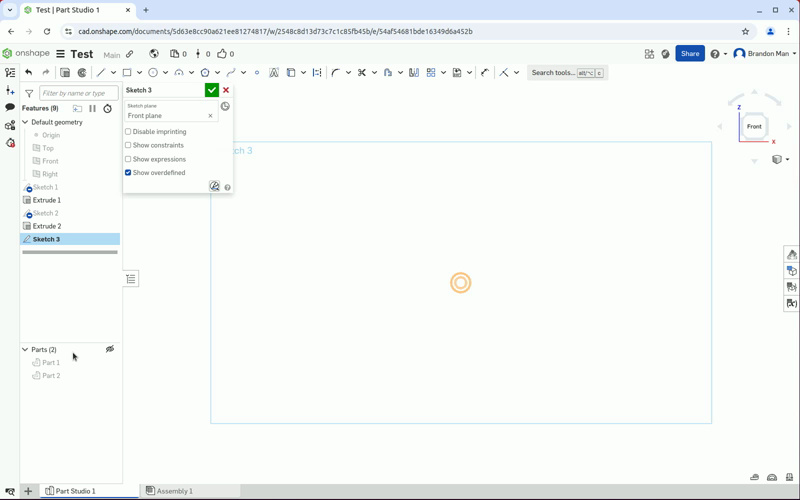
key(c)
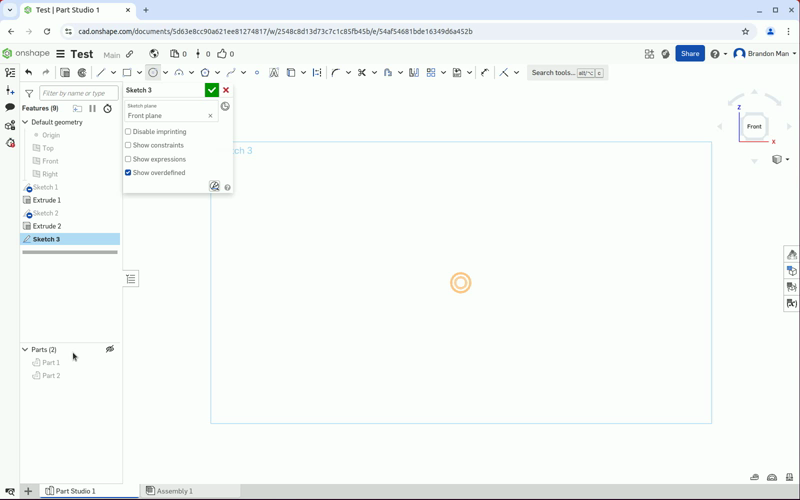
key_down(shift)
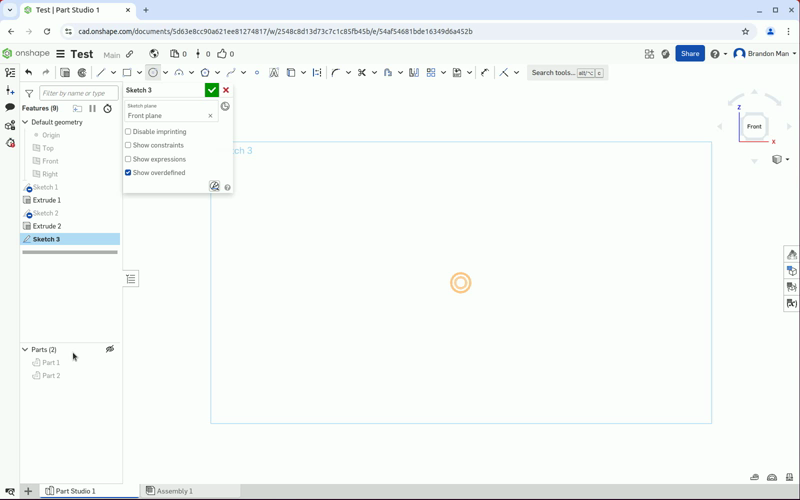
mouse_move(368, 282)
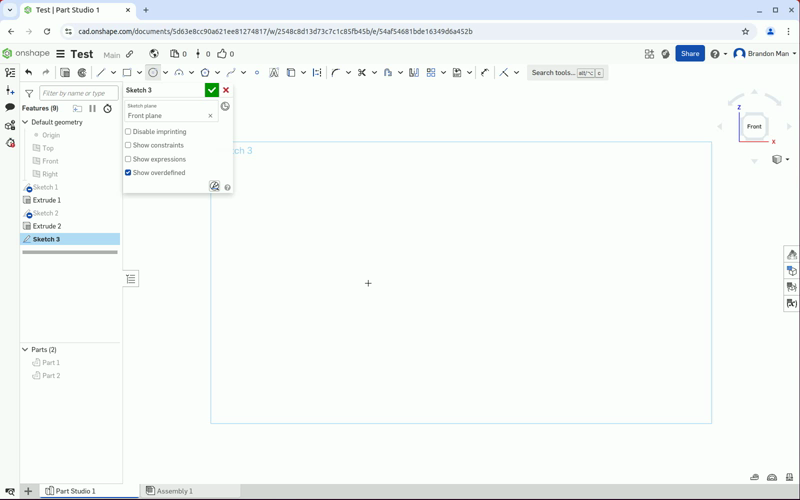
click(368, 282)
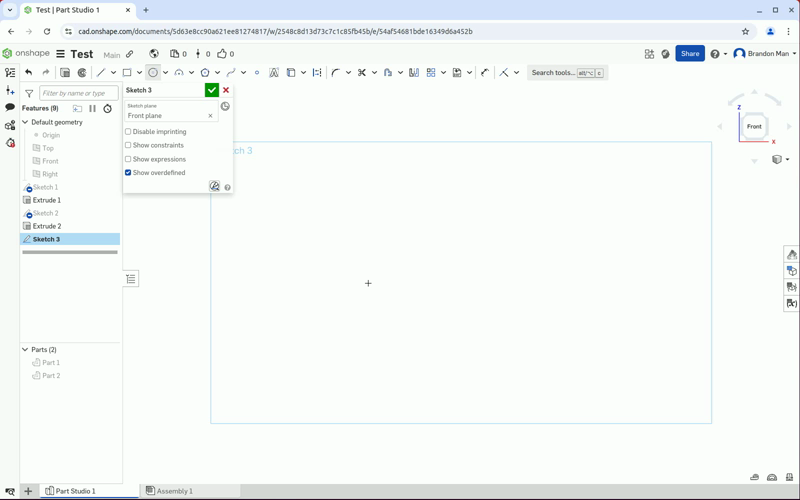
key_up(shift)
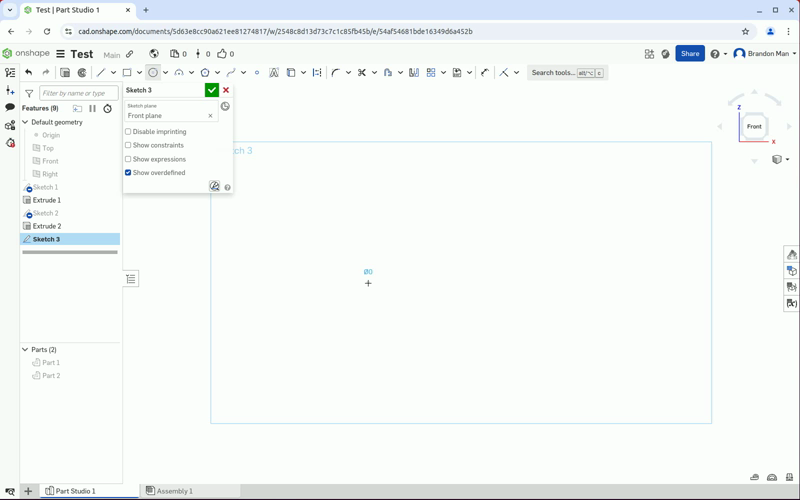
mouse_move(387, 282)
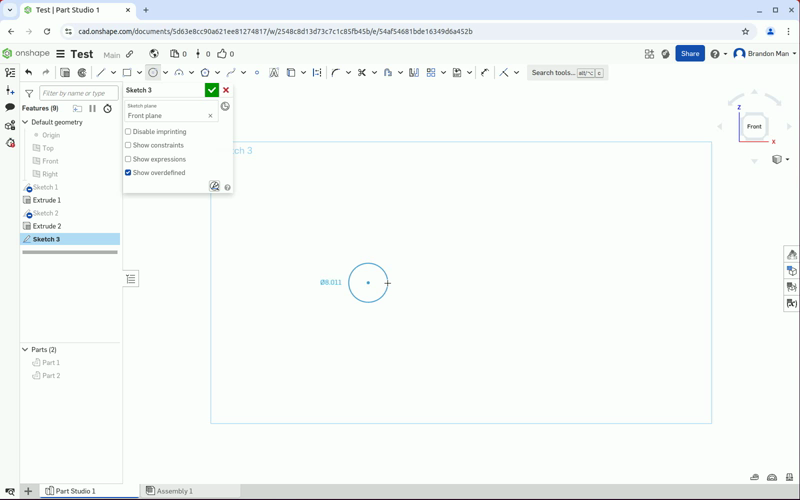
click(387, 282)
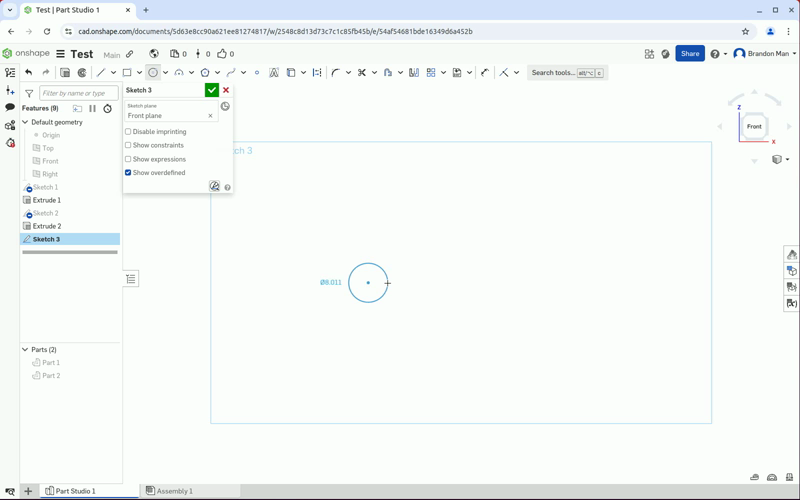
key(esc)
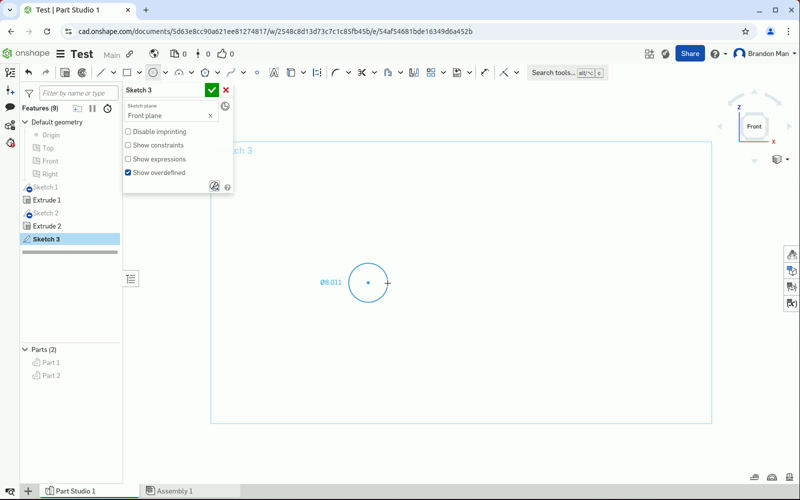
key(c)
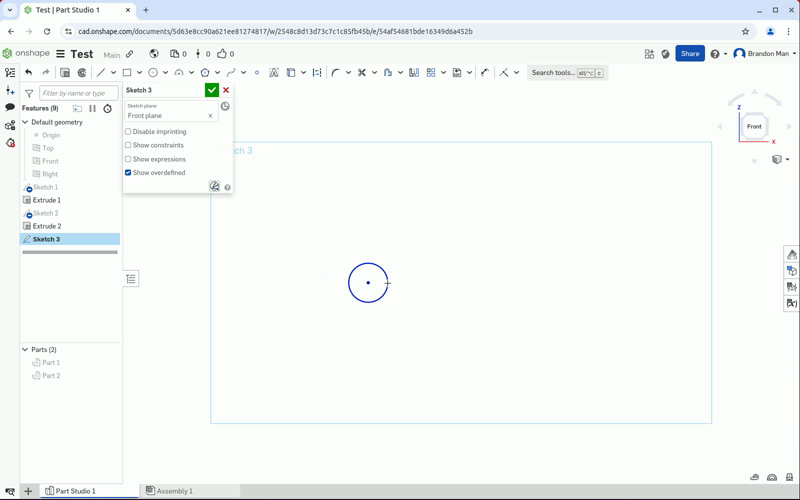
key_down(shift)
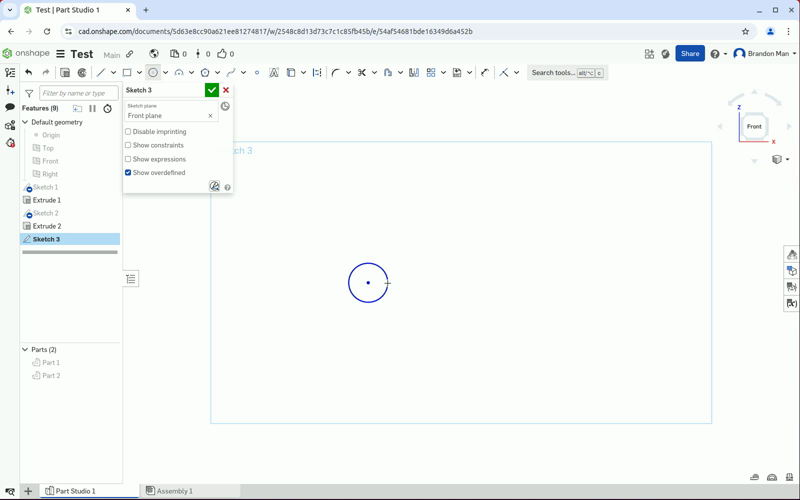
mouse_move(368, 282)
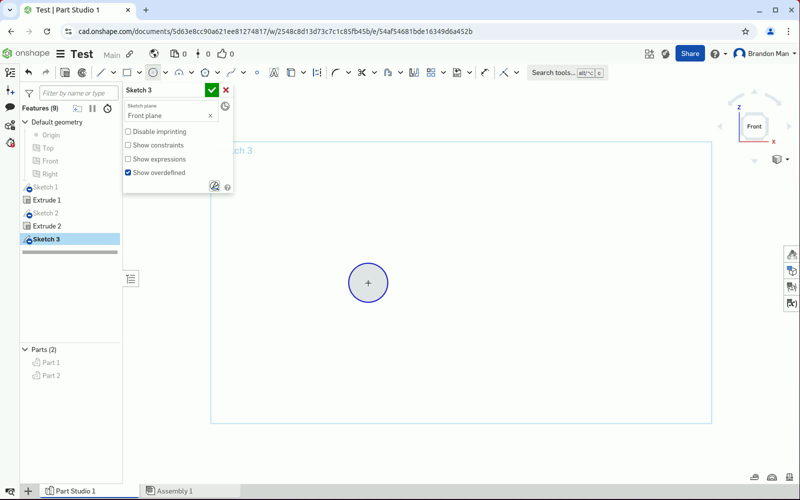
click(368, 282)
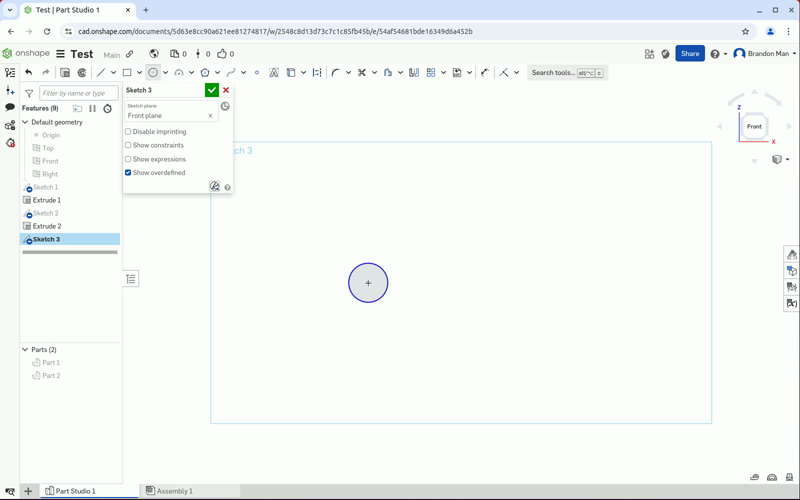
key_up(shift)
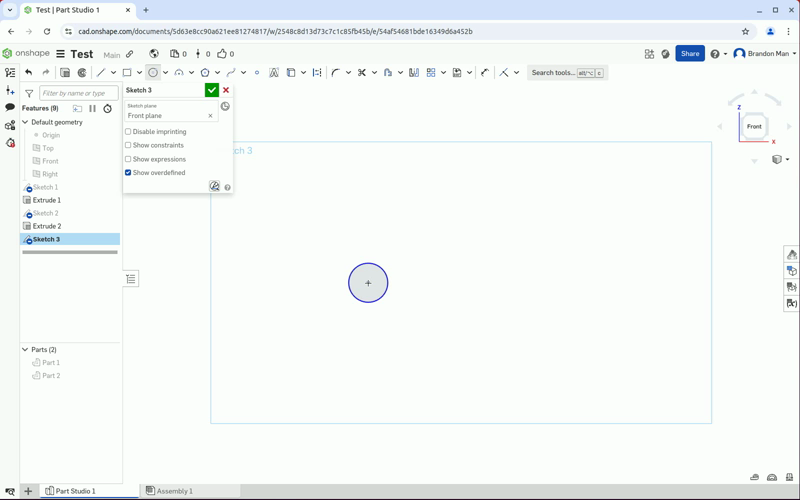
mouse_move(377, 282)
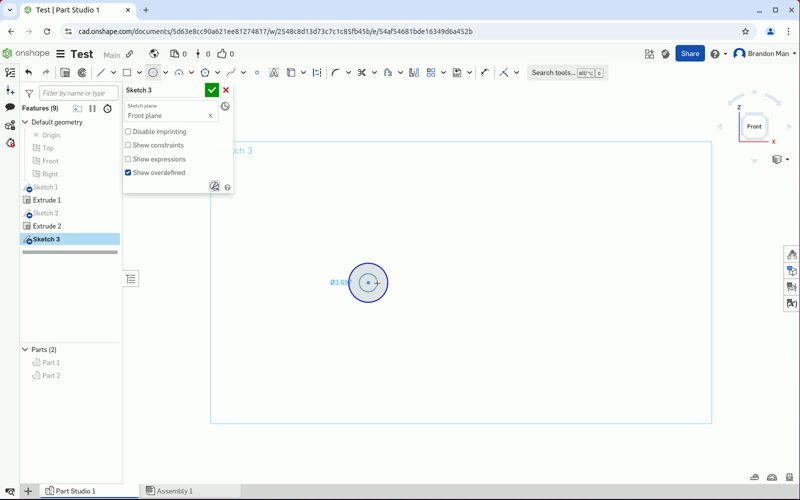
click(377, 282)
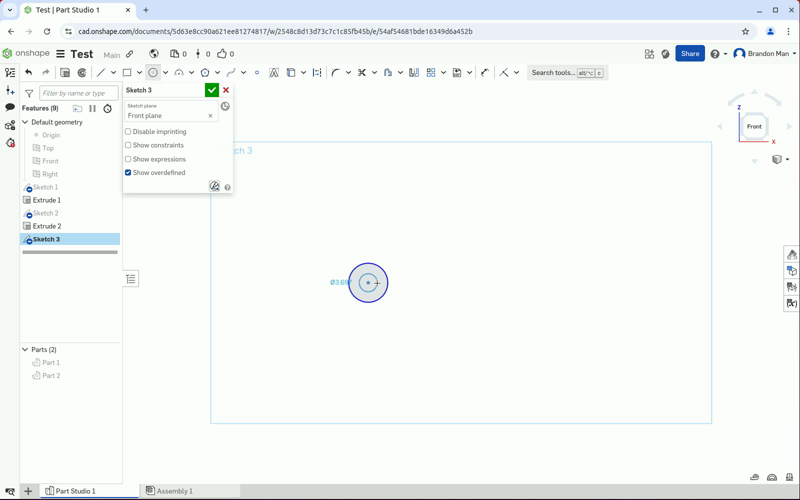
key(esc)
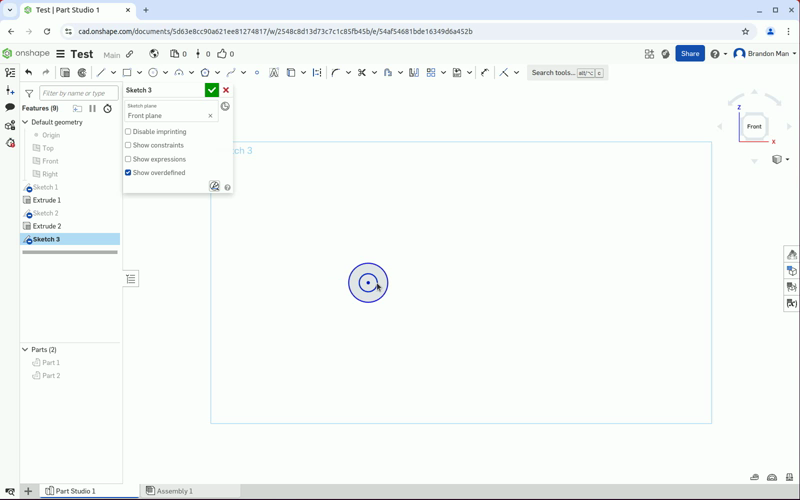
mouse_move(364, 301)
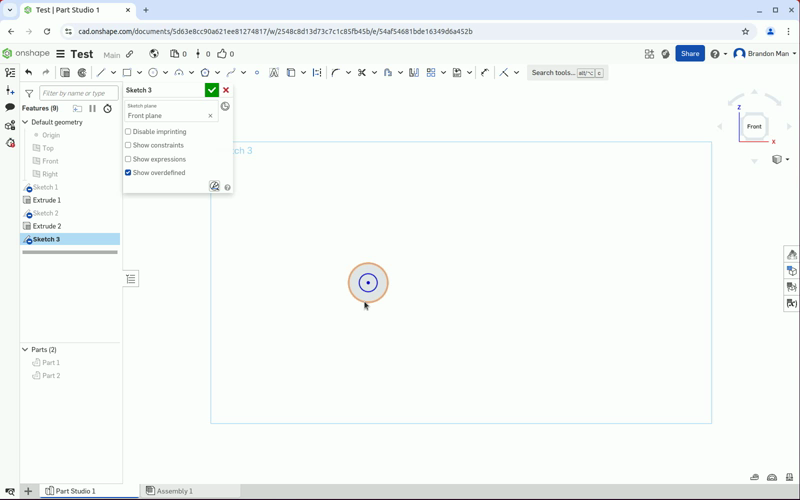
scroll(6)
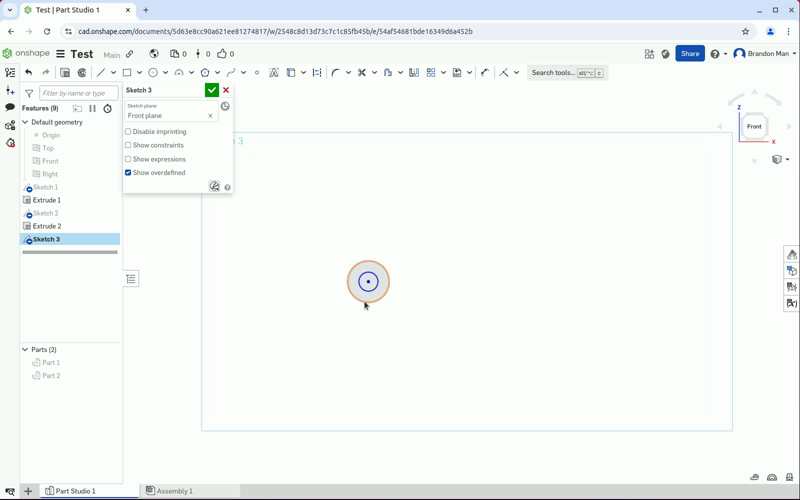
scroll(6)
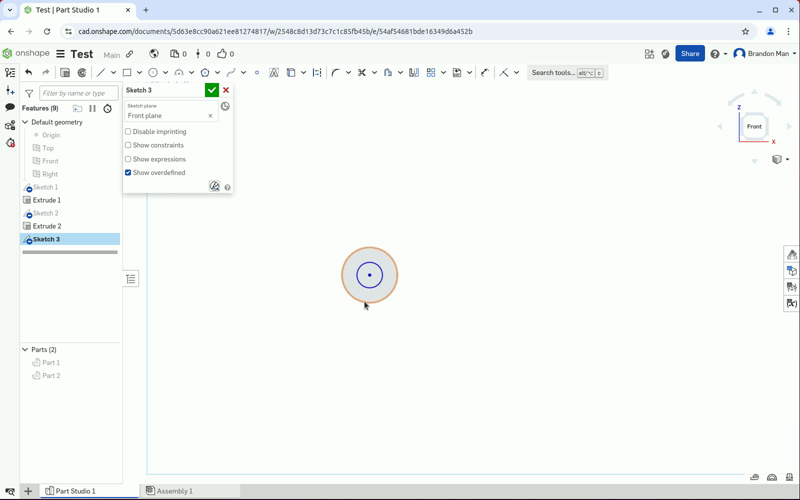
scroll(6)
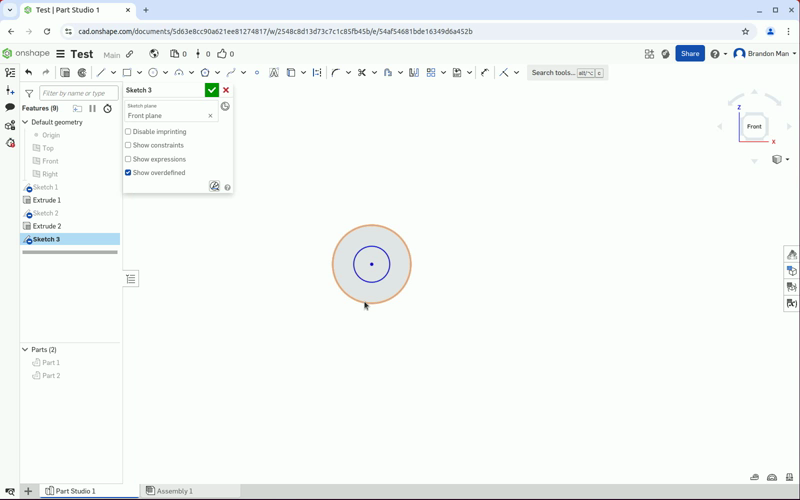
scroll(6)
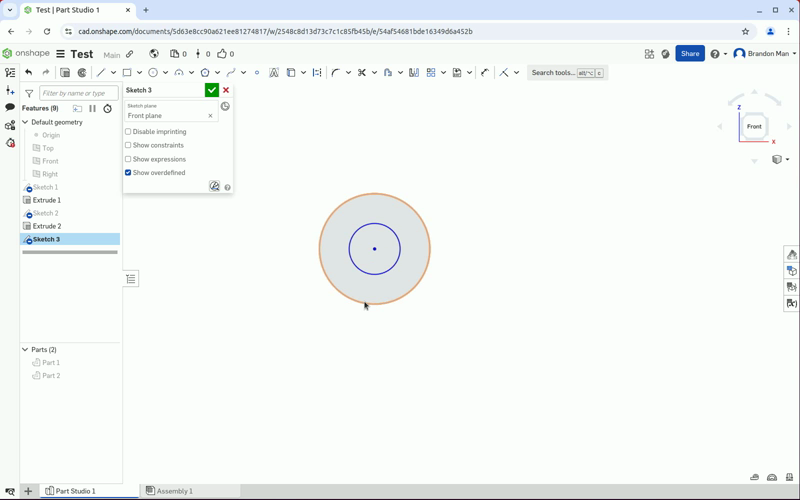
scroll(6)
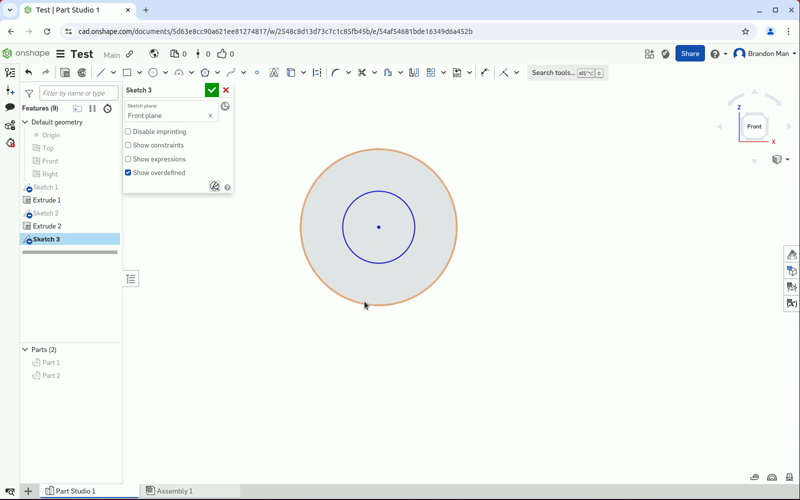
scroll(6)
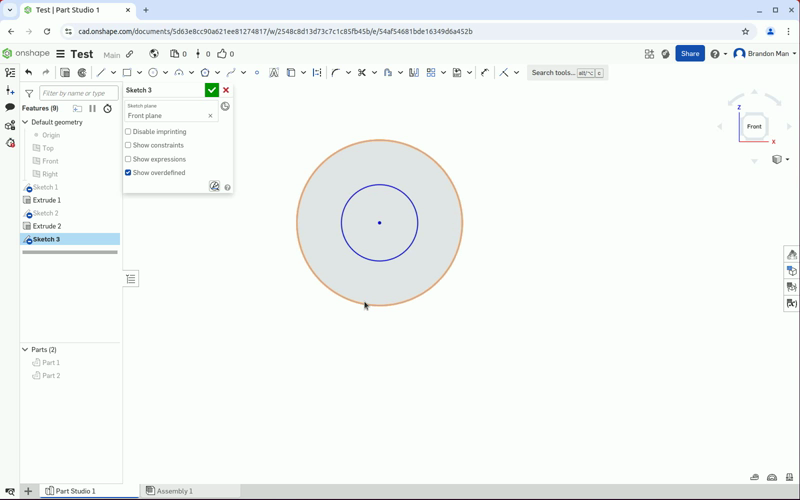
scroll(6)
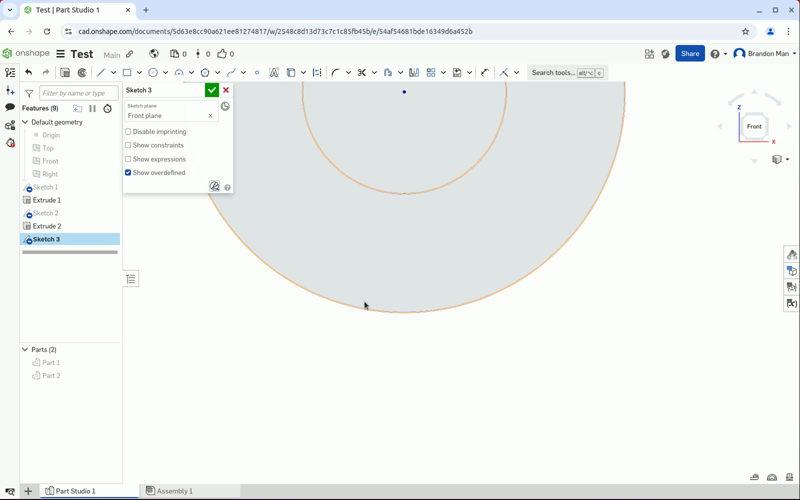
click(364, 301)
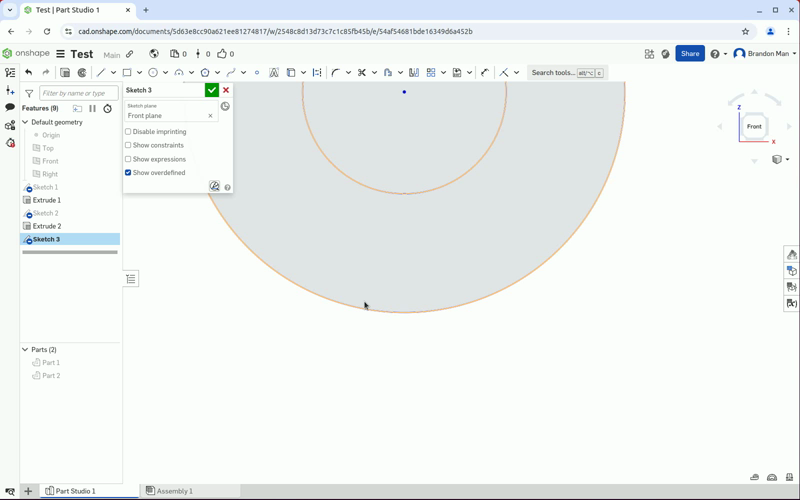
scroll(-6)
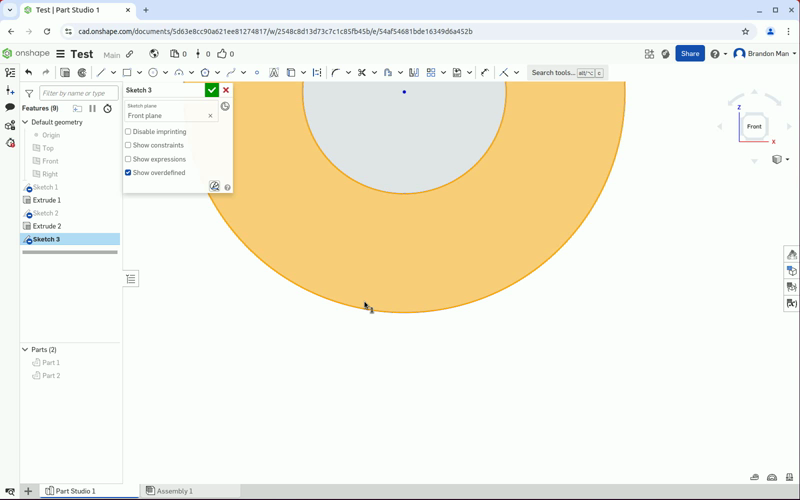
scroll(-6)
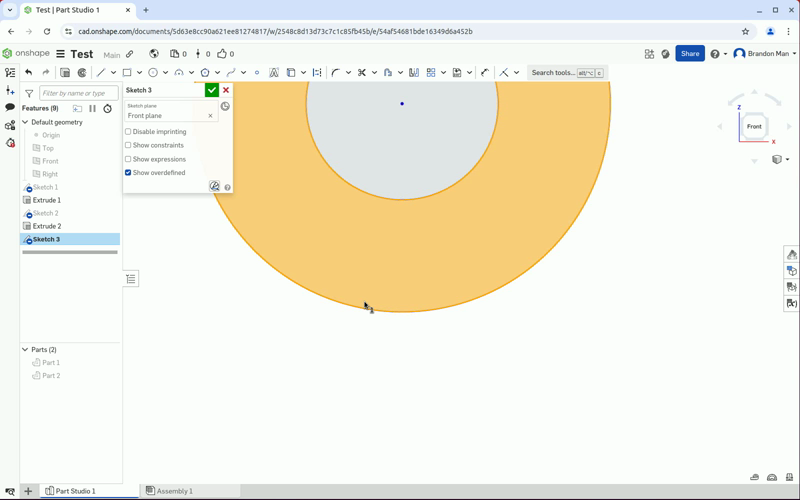
scroll(-6)
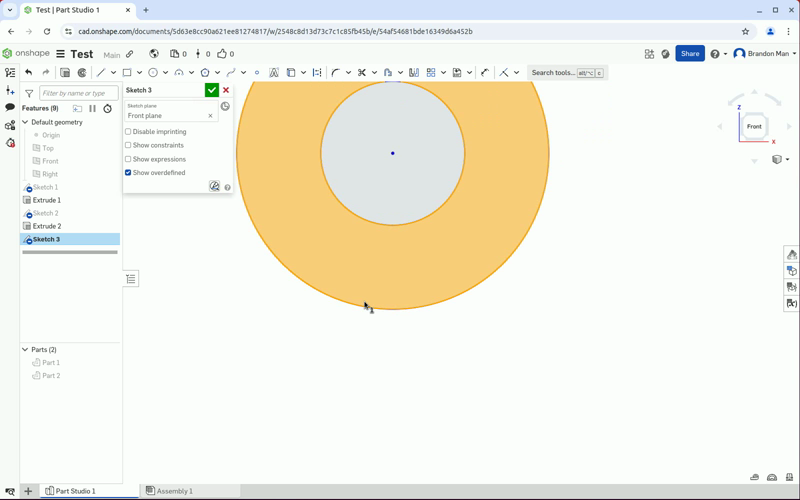
scroll(-6)
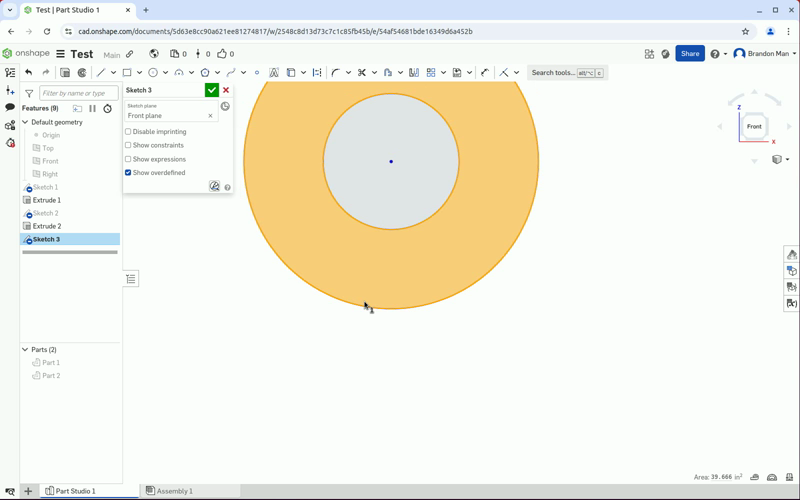
scroll(-6)
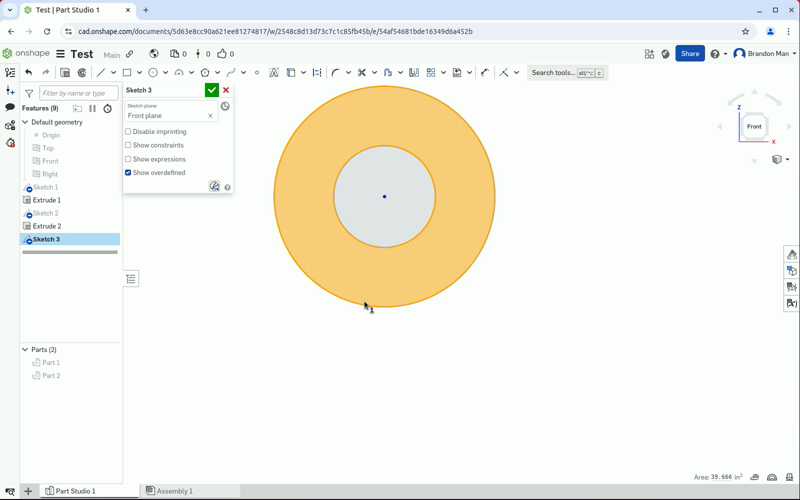
scroll(-6)
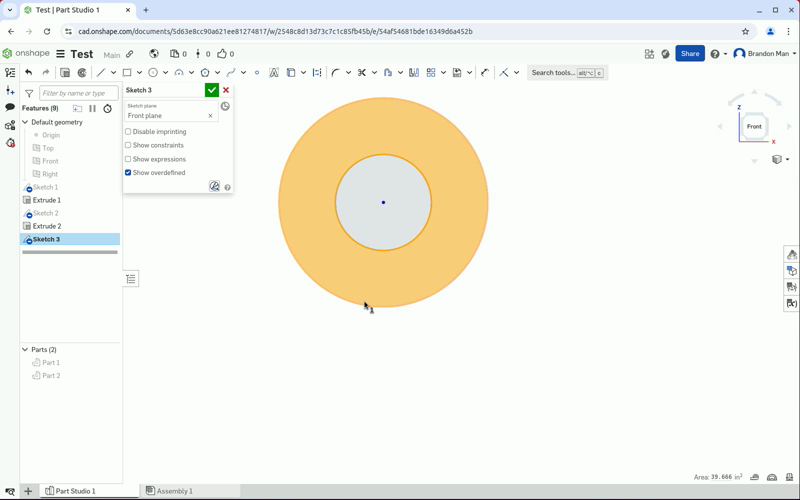
scroll(-6)
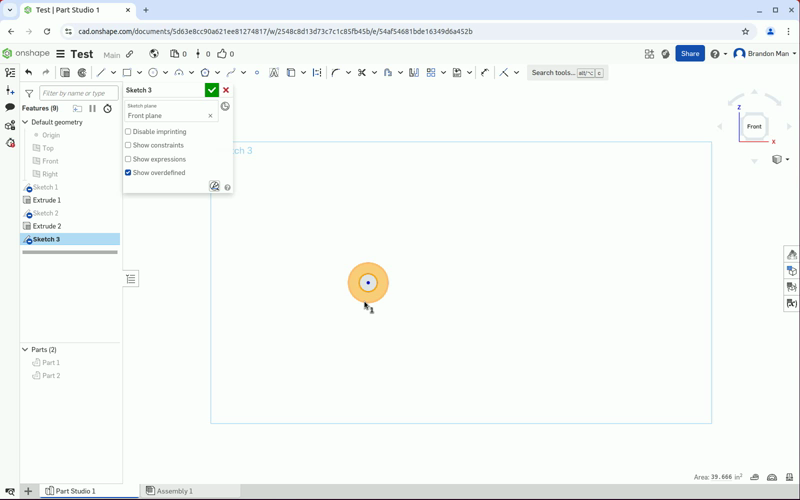
mouse_move(73, 352)
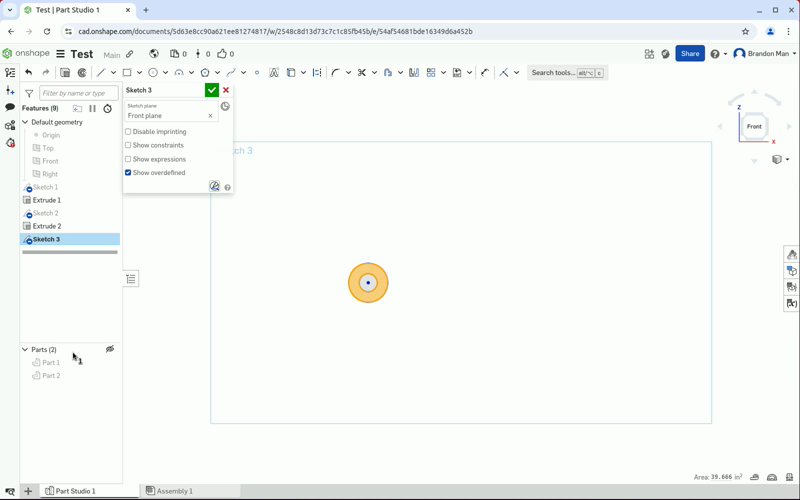
key(shift+y)
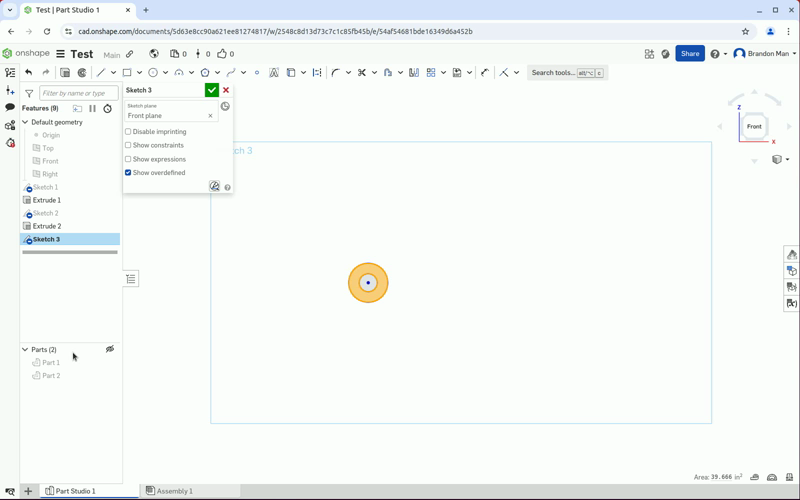
key(shift+e)
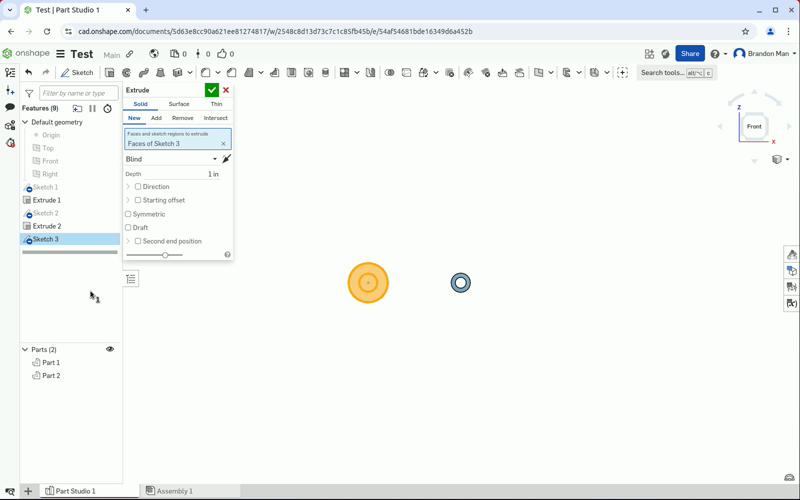
mouse_move(143, 106)
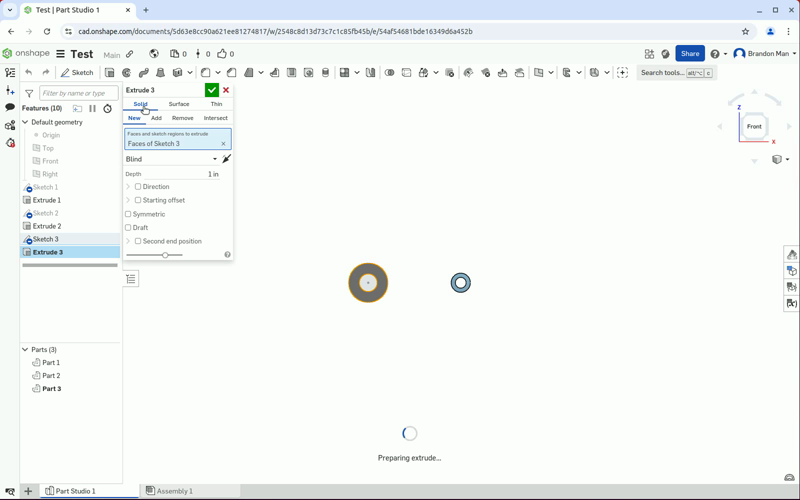
click(143, 106)
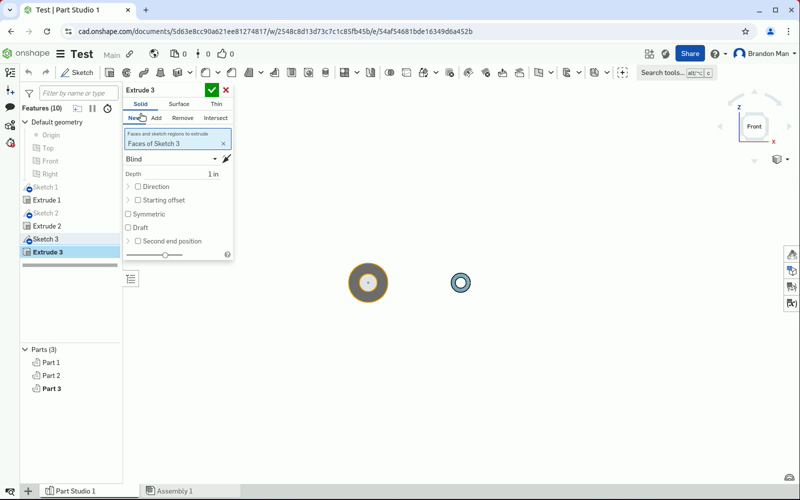
mouse_move(137, 120)
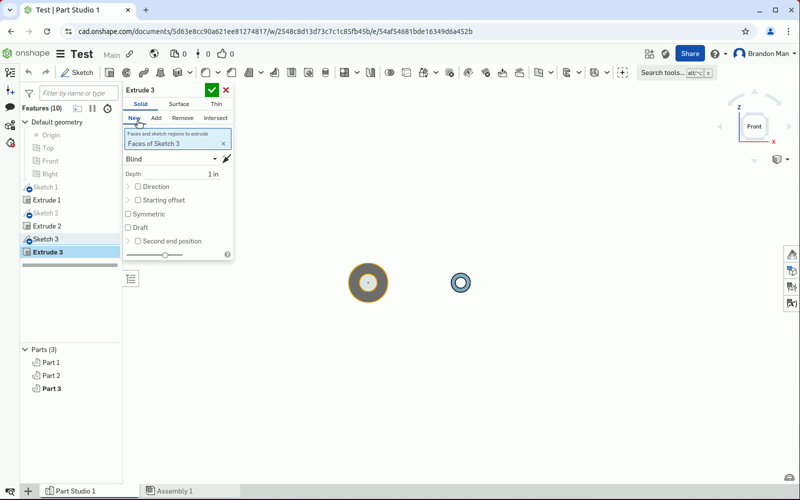
click(137, 120)
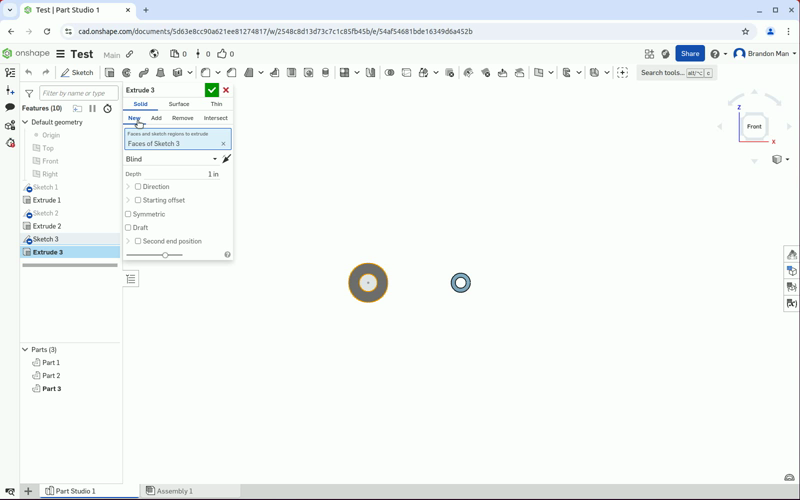
key(tab, 4)
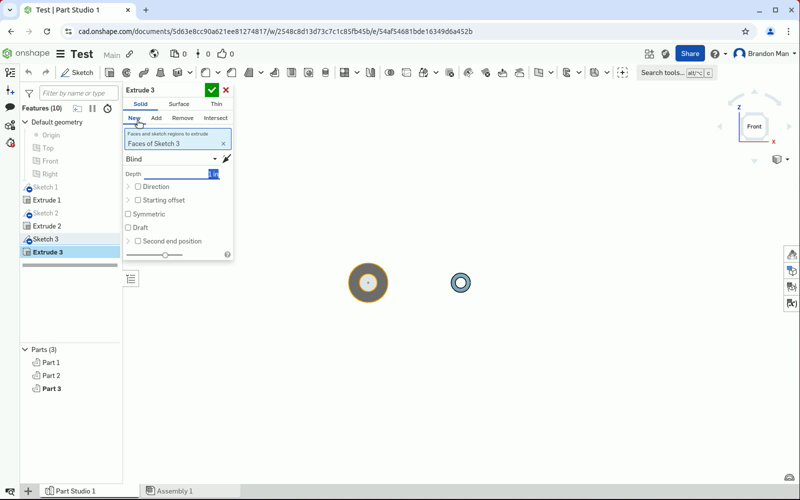
text(1.685)
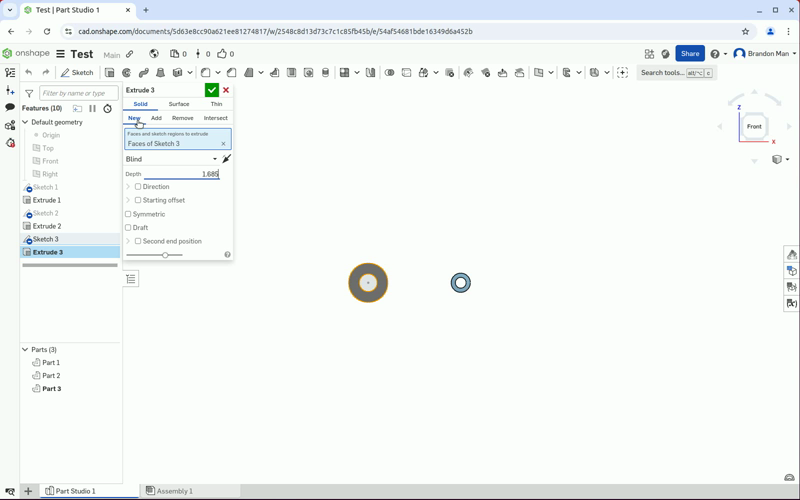
key(enter)
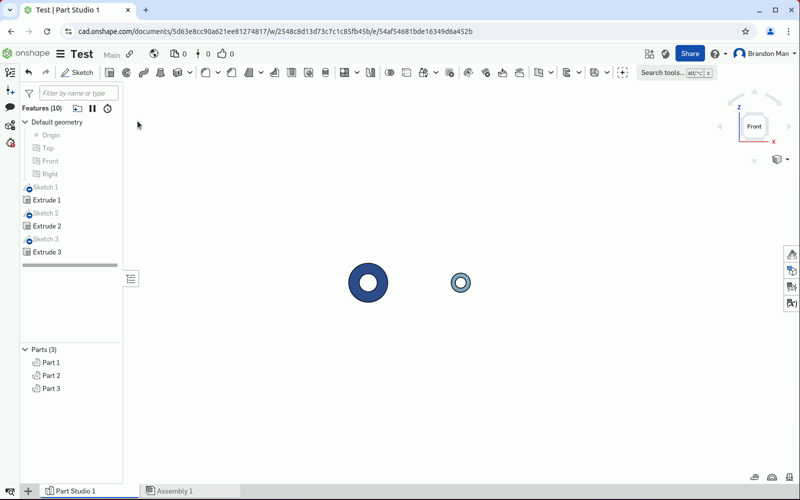
key(shift+h)
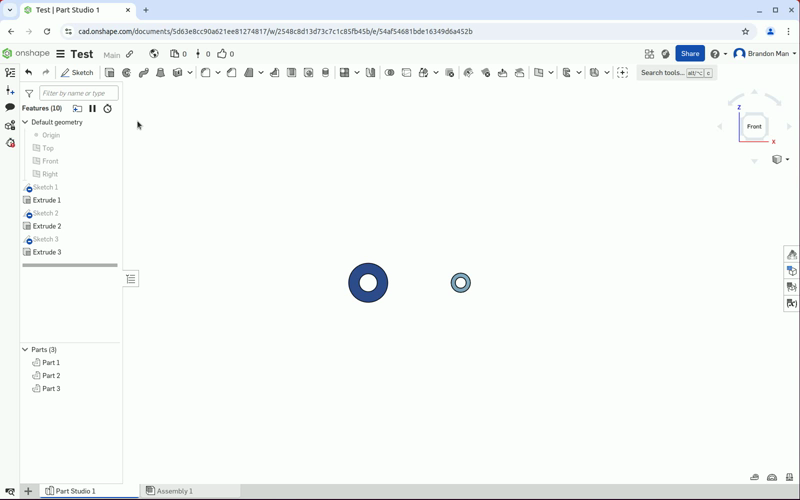
key(shift+h)
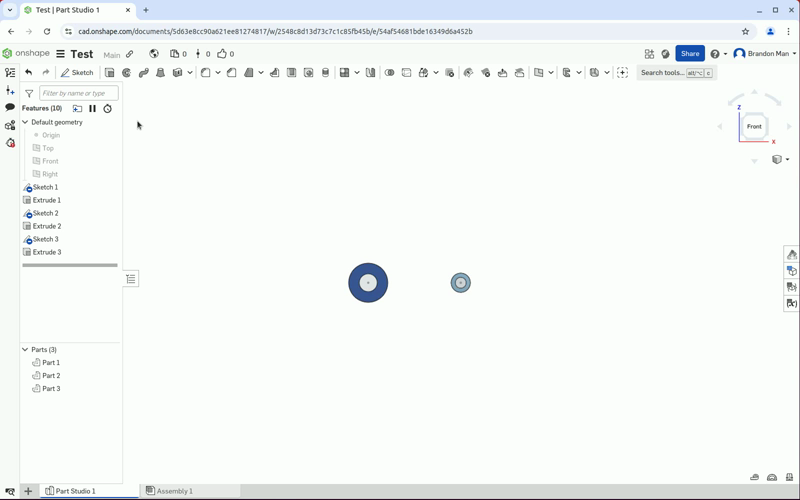
key(shift+7)
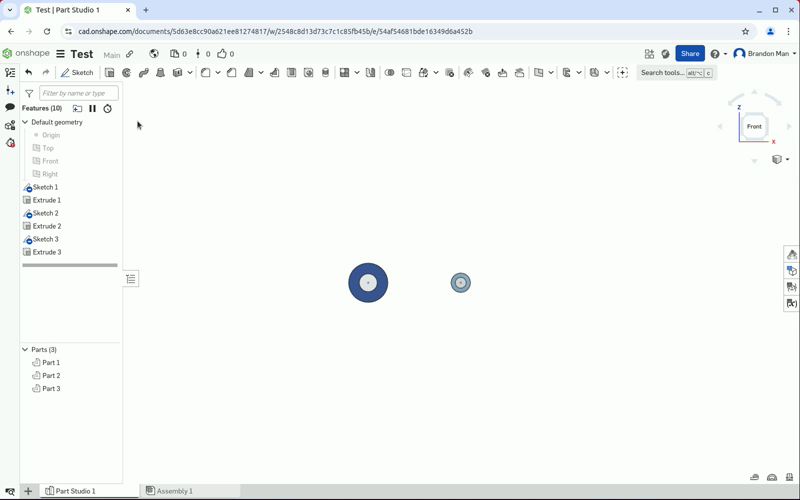
key(left, 2)
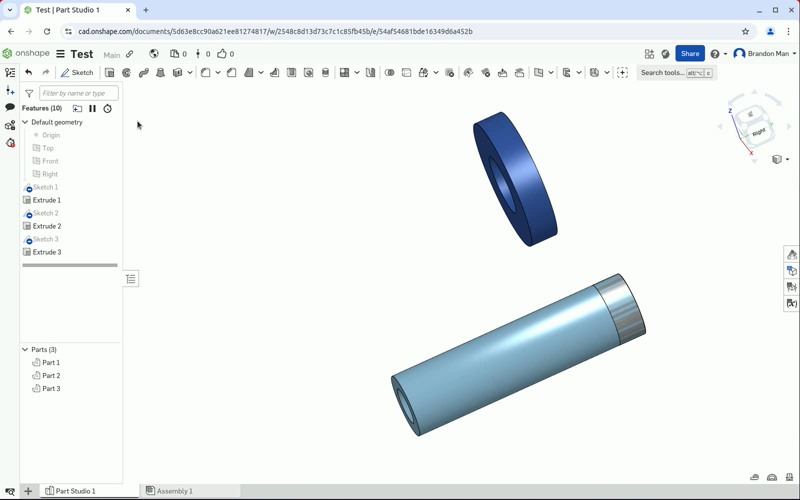
key(down, 2)
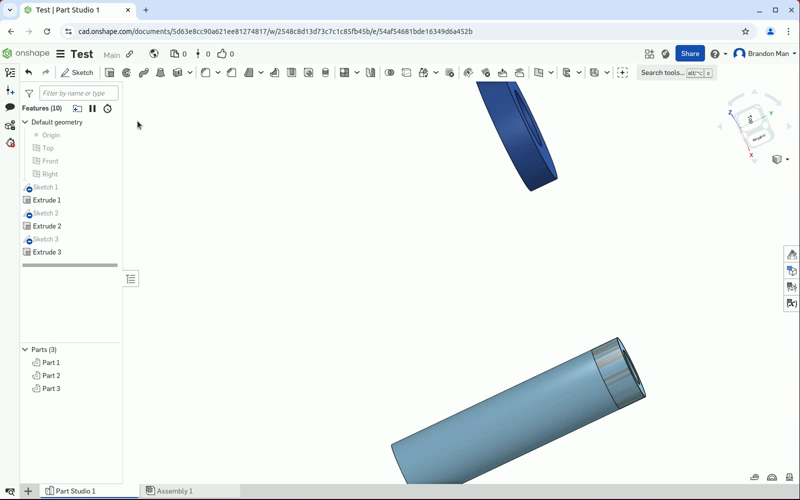
key(up, 2)
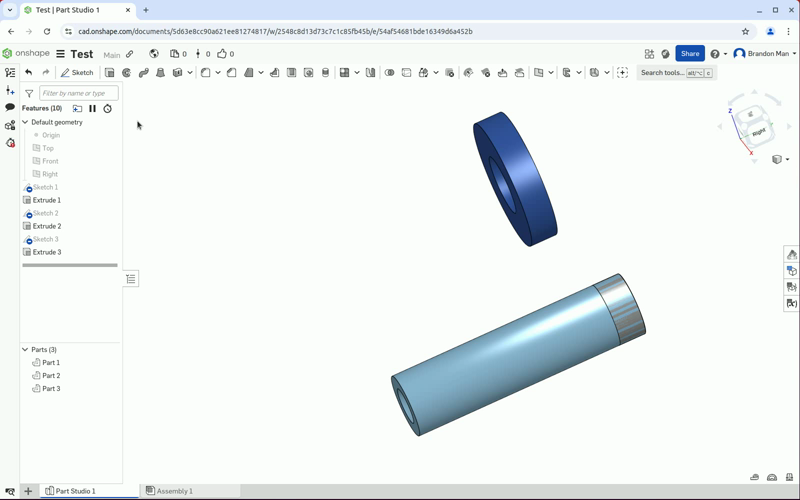
key(right, 2)
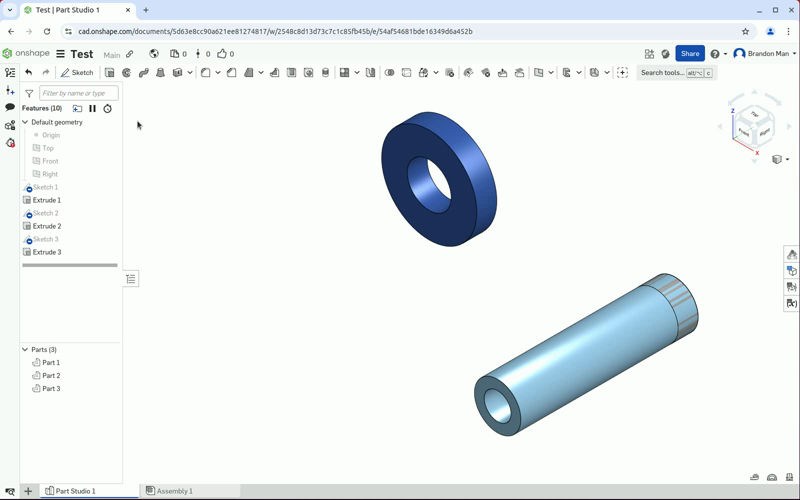
mouse_move(73, 189)
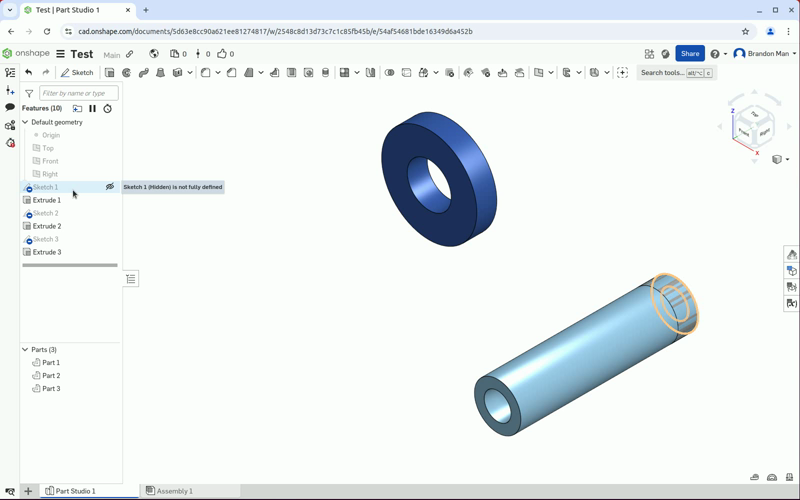
click(73, 189)